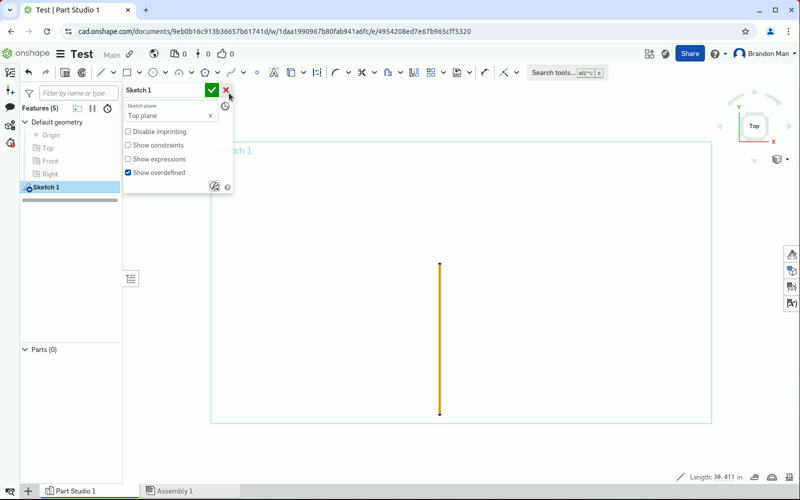
key(shift+h)
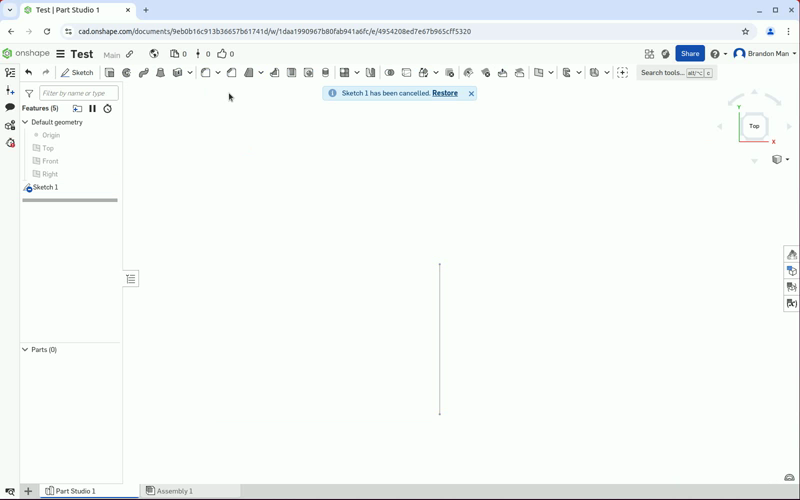
key(shift+s)
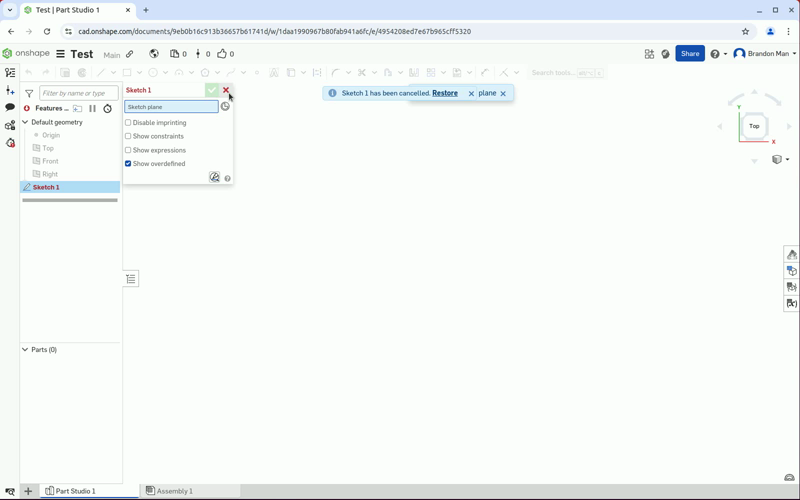
mouse_move(73, 150)
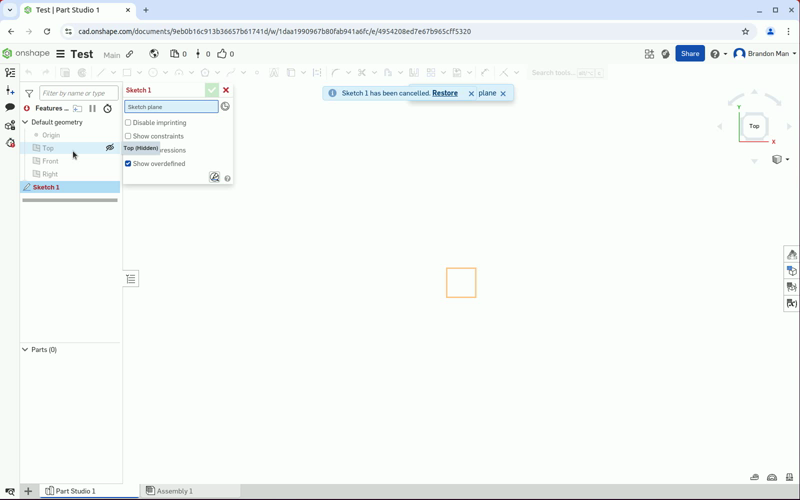
click(73, 150)
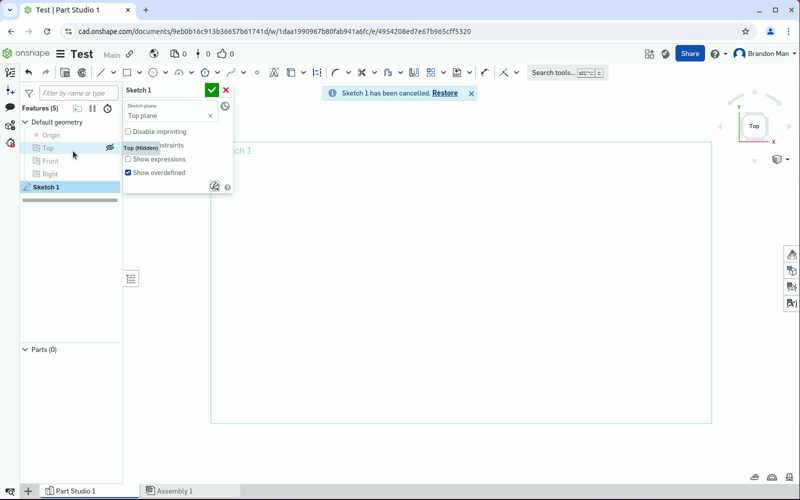
mouse_move(73, 352)
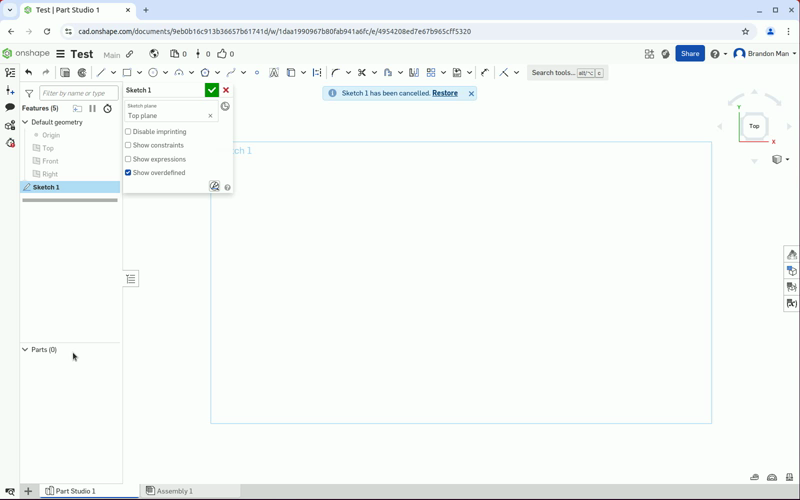
key(y)
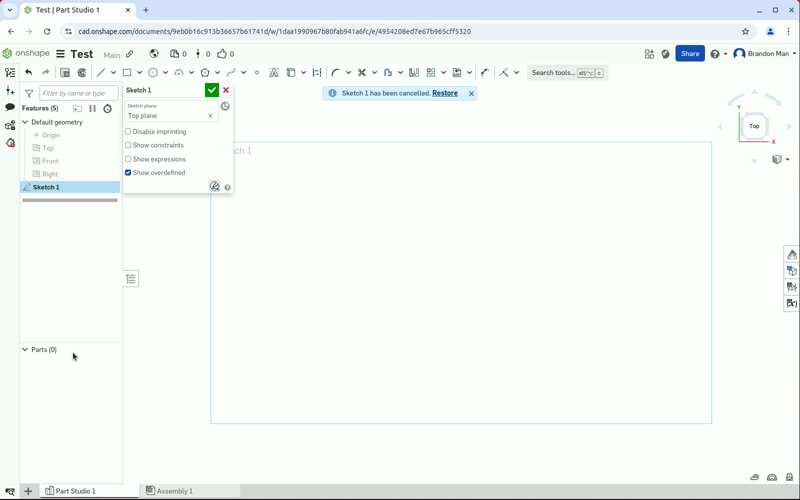
key(l)
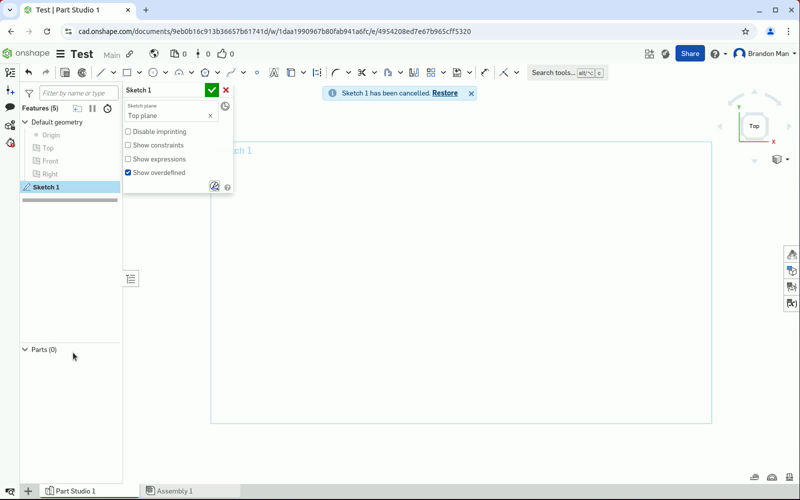
key_down(shift)
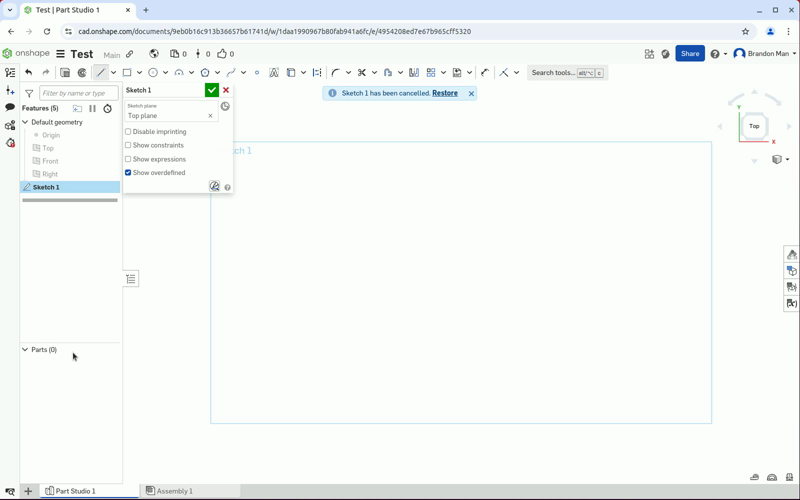
mouse_move(353, 329)
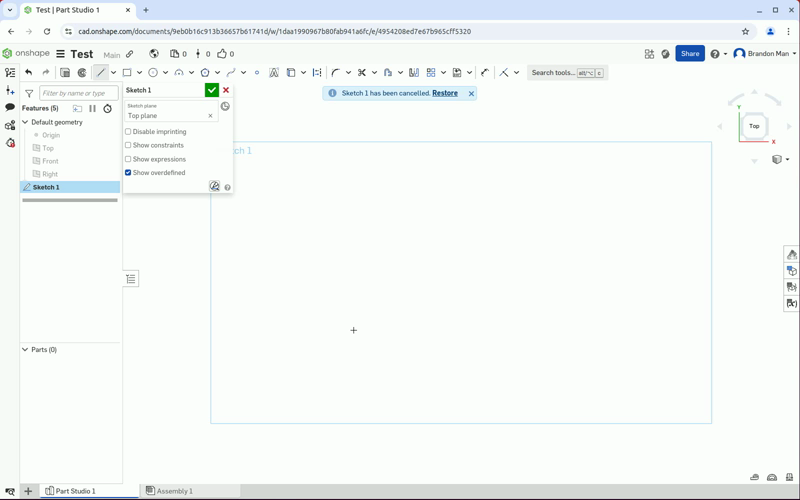
click(353, 329)
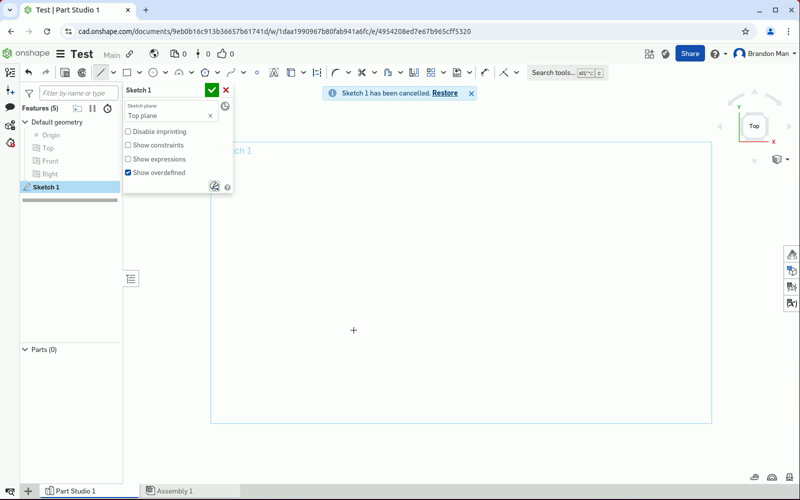
key_up(shift)
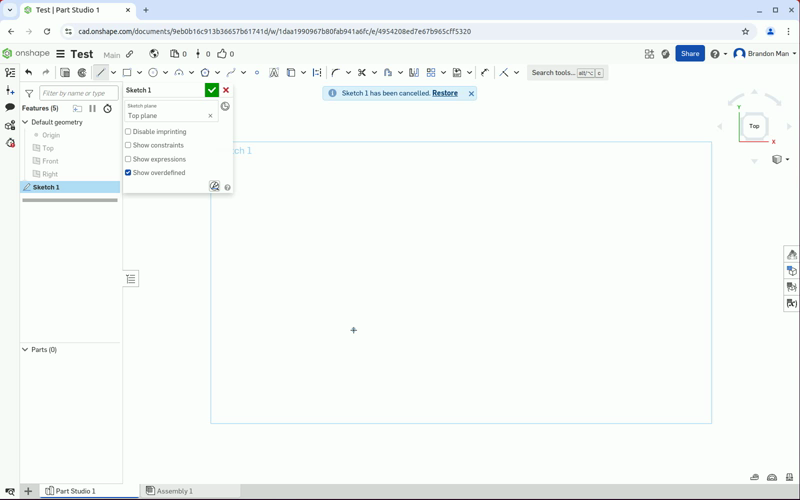
key_down(shift)
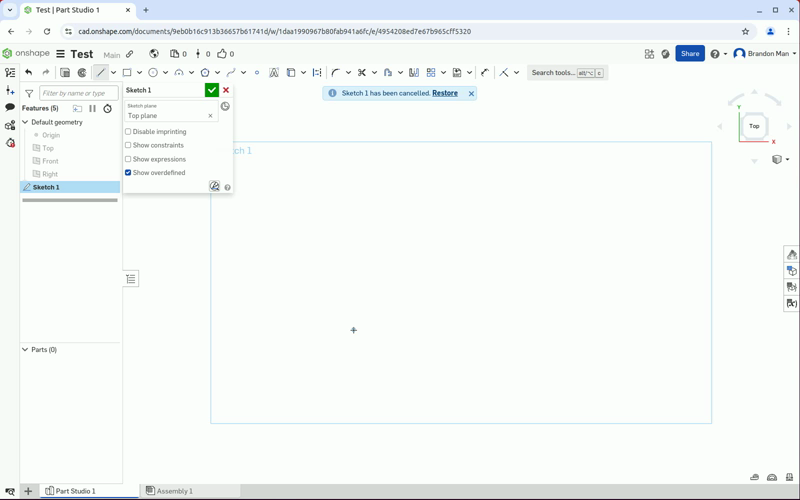
mouse_move(459, 329)
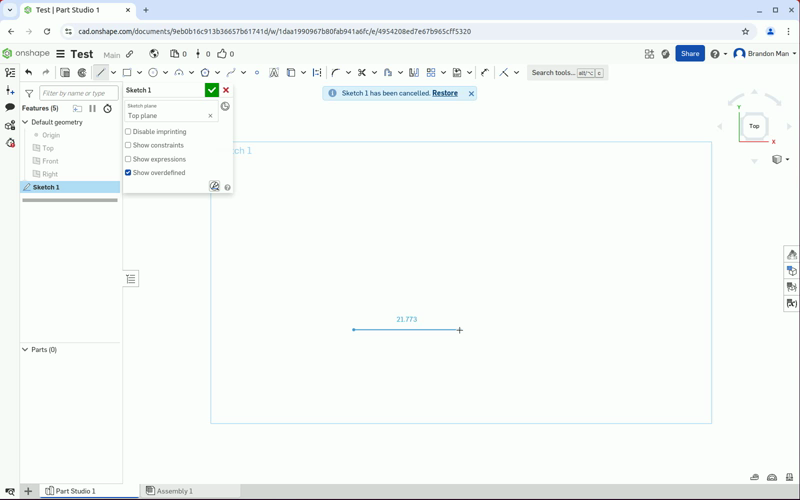
click(459, 329)
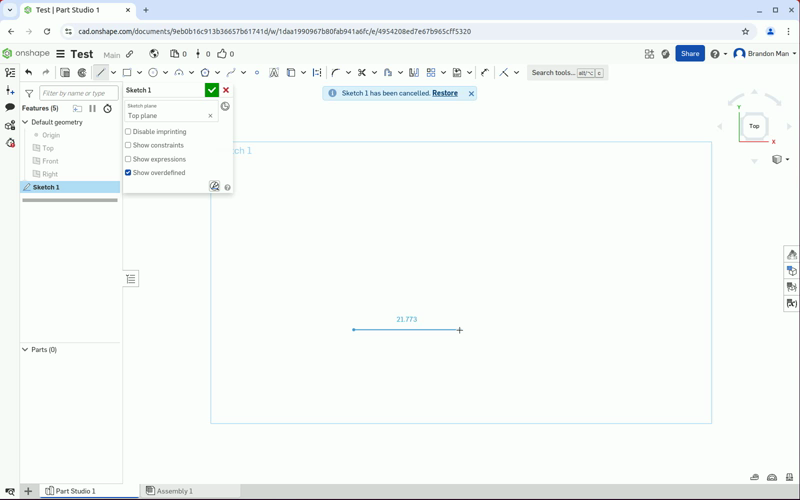
key_up(shift)
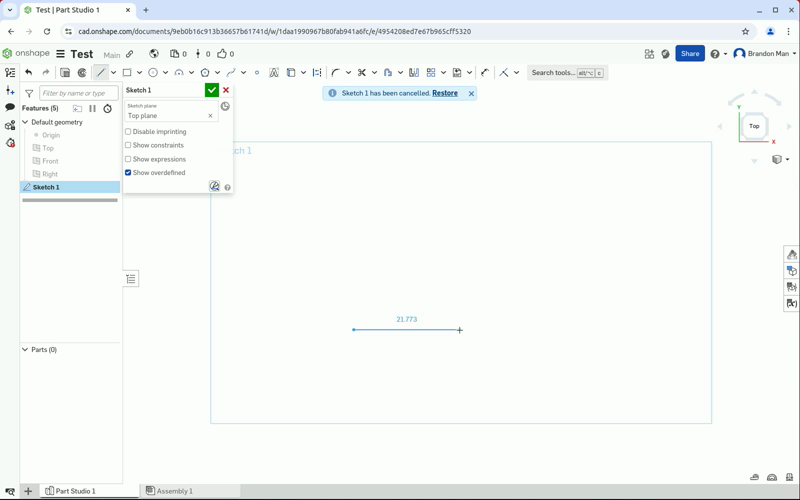
key_down(shift)
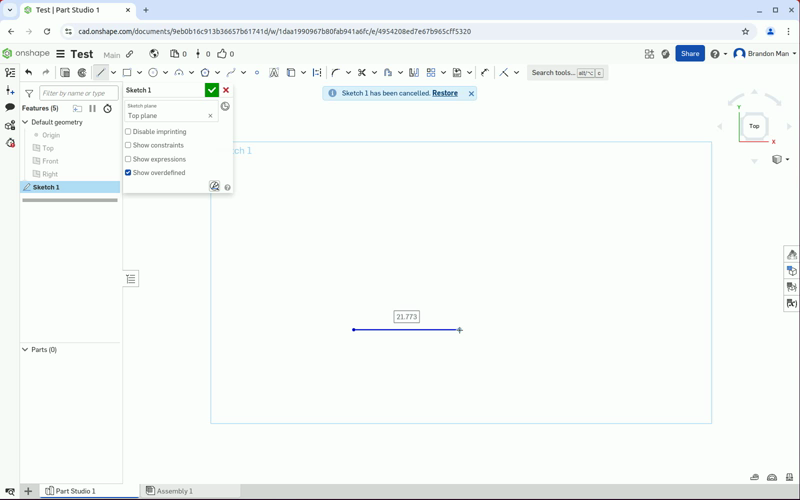
mouse_move(489, 329)
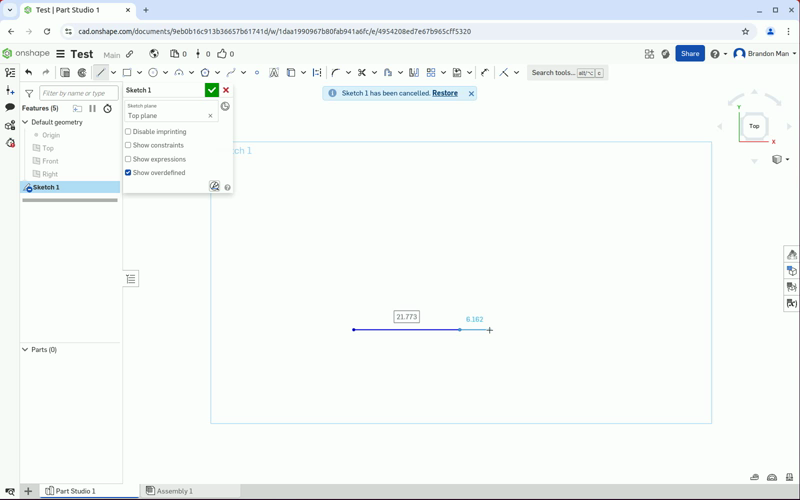
mouse_move(513, 311)
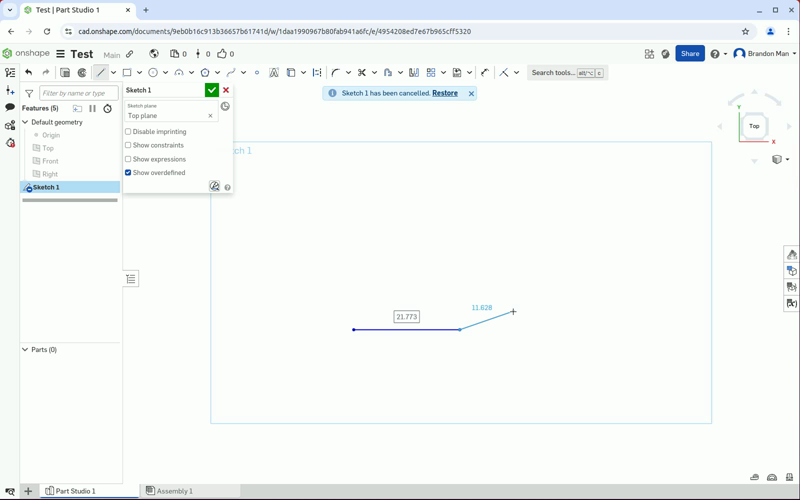
click(513, 311)
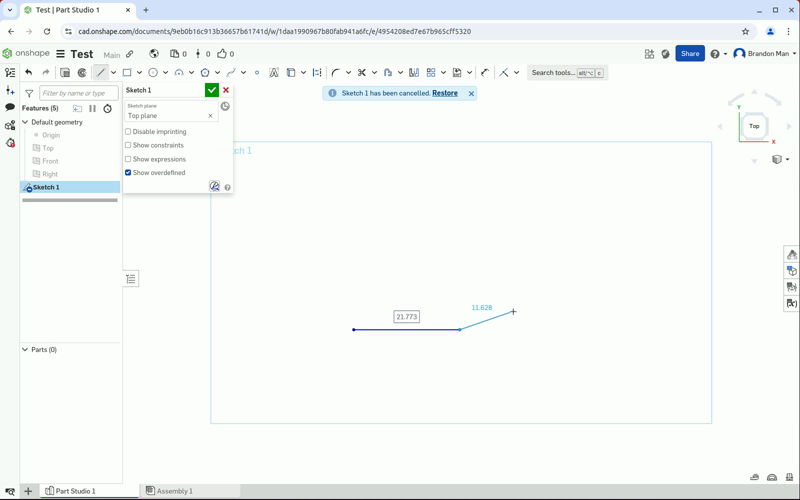
key_up(shift)
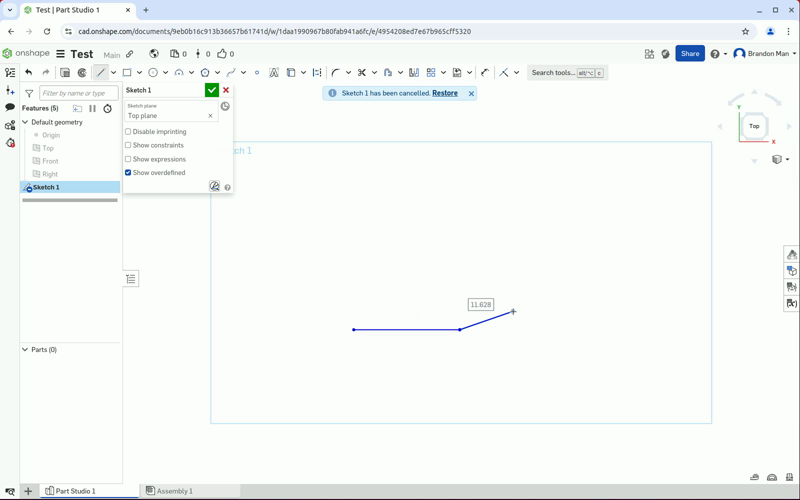
key_down(shift)
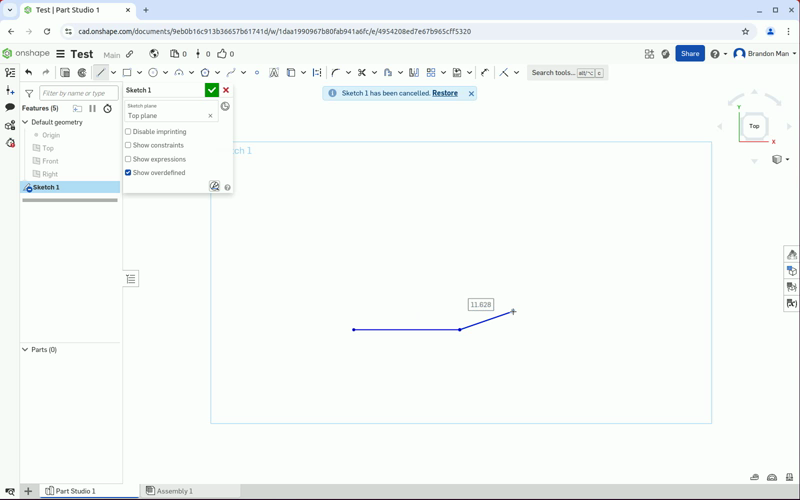
mouse_move(543, 311)
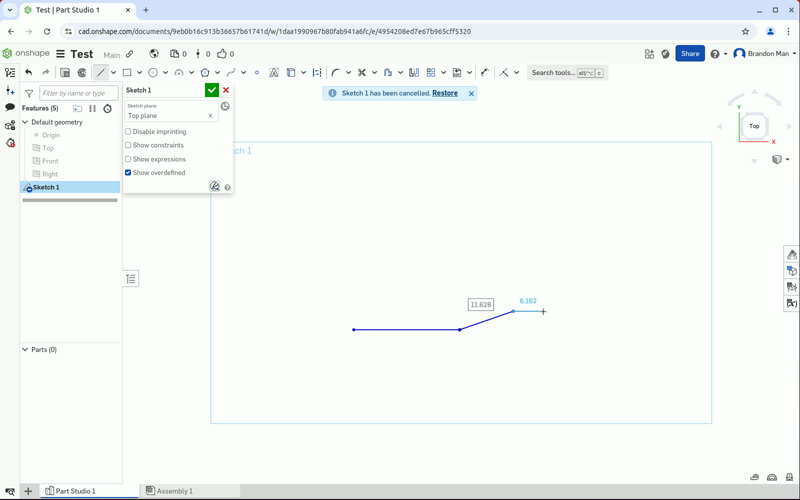
mouse_move(513, 252)
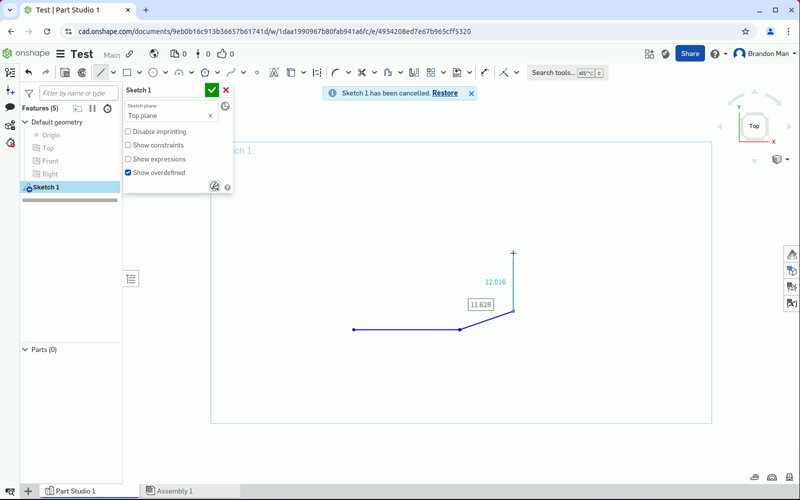
click(513, 252)
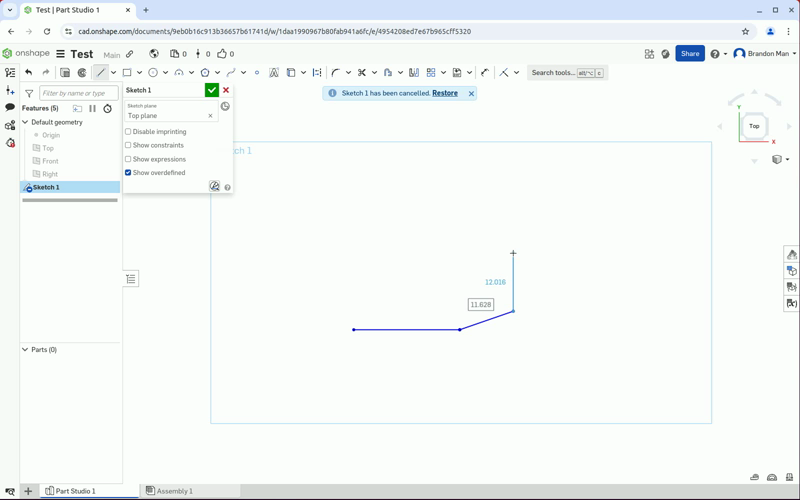
key_up(shift)
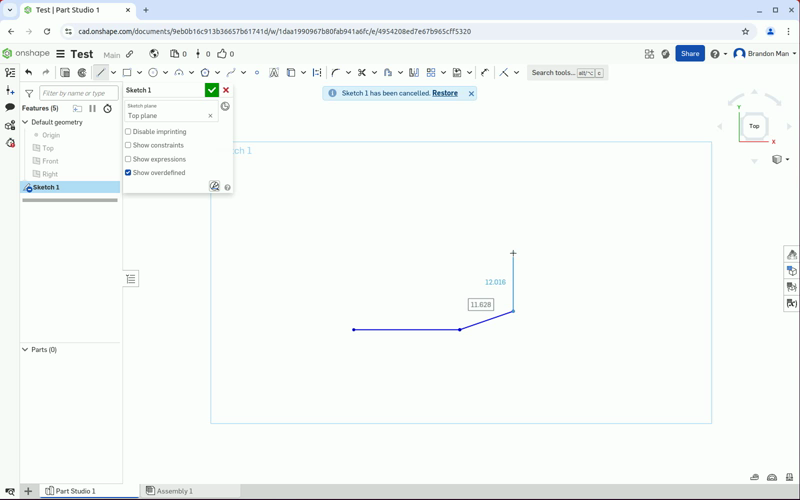
key_down(shift)
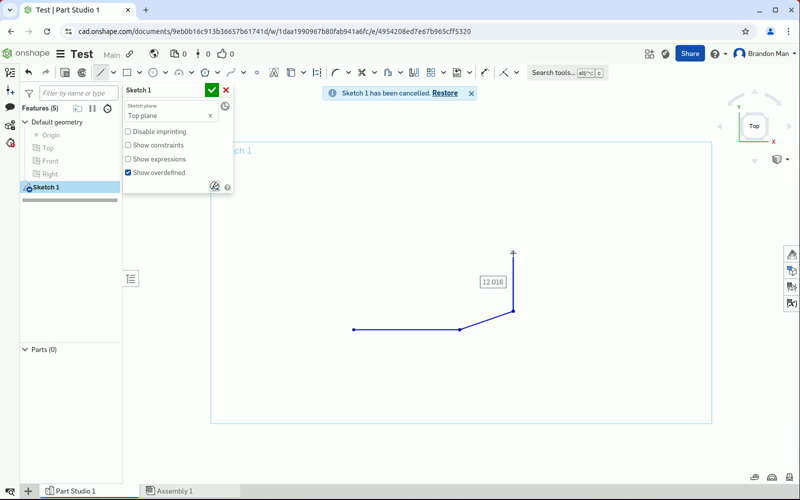
mouse_move(543, 252)
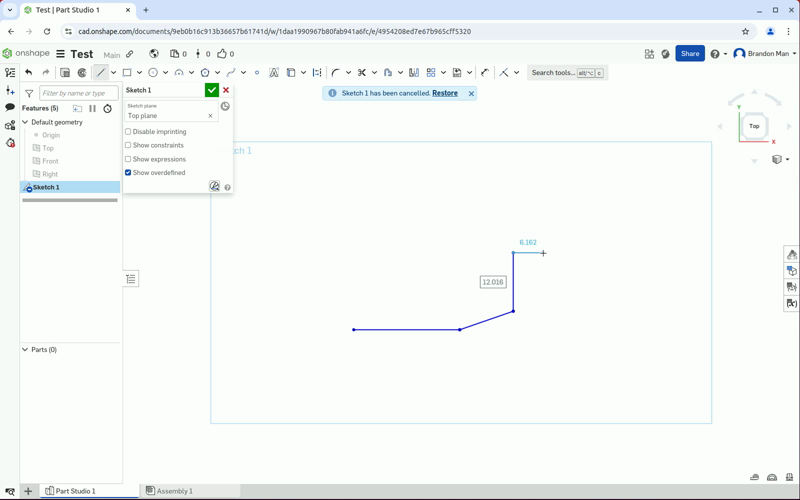
mouse_move(459, 236)
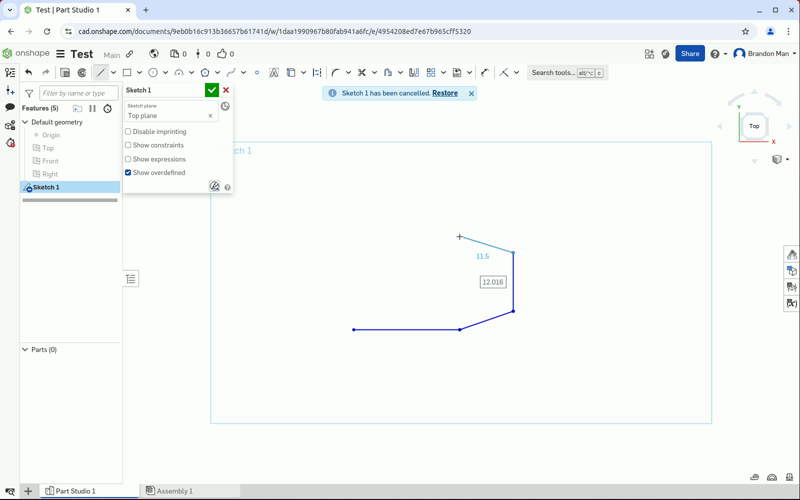
click(459, 236)
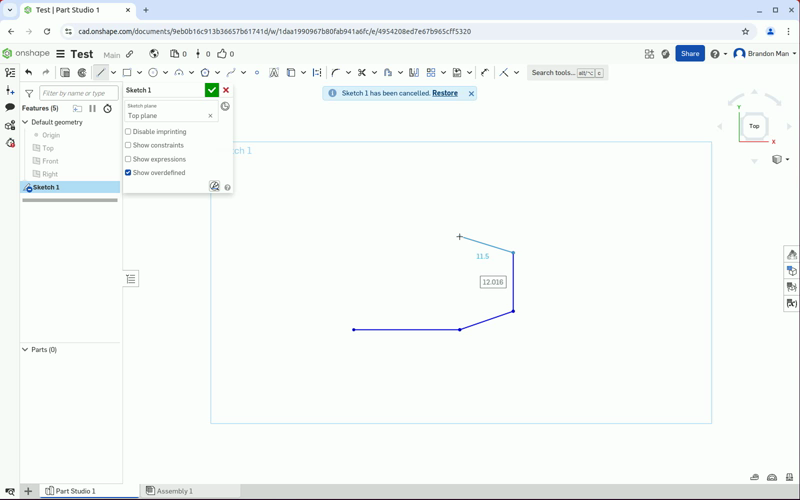
key_up(shift)
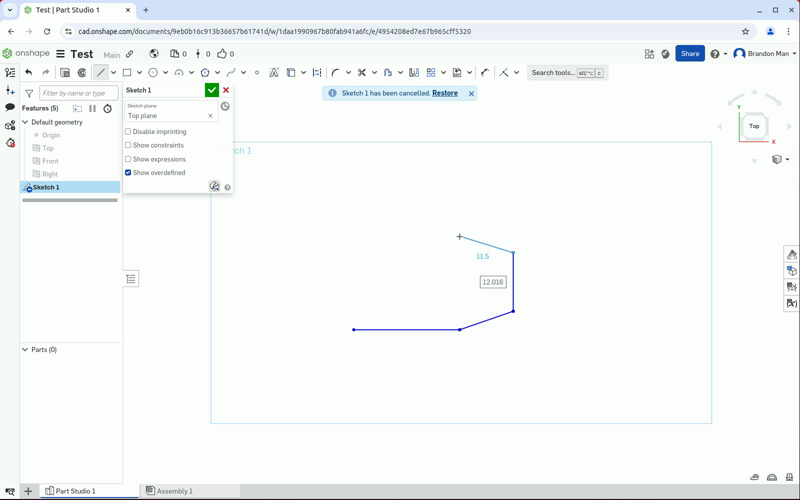
key_down(shift)
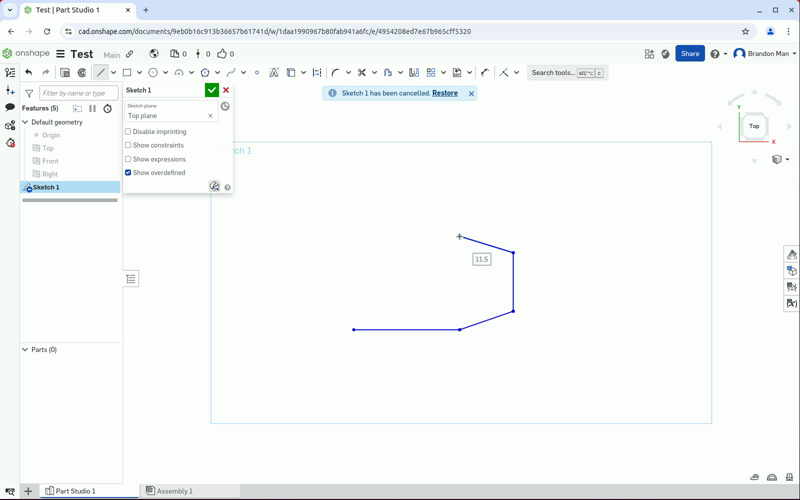
mouse_move(353, 236)
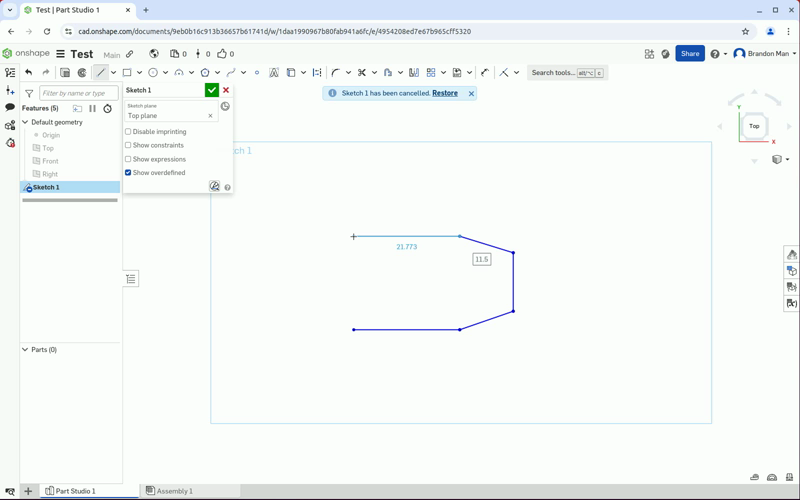
click(353, 236)
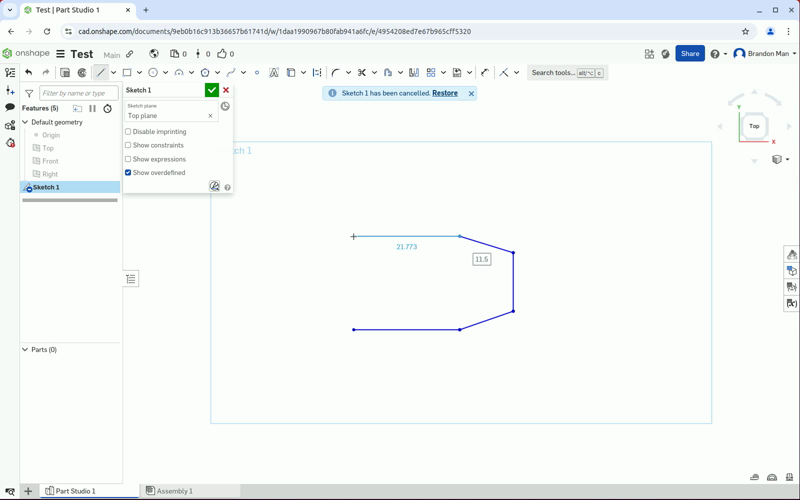
key_up(shift)
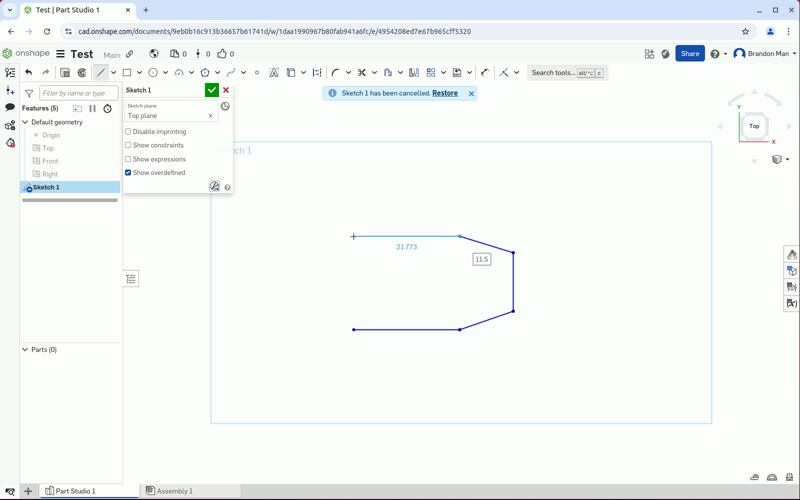
key_down(shift)
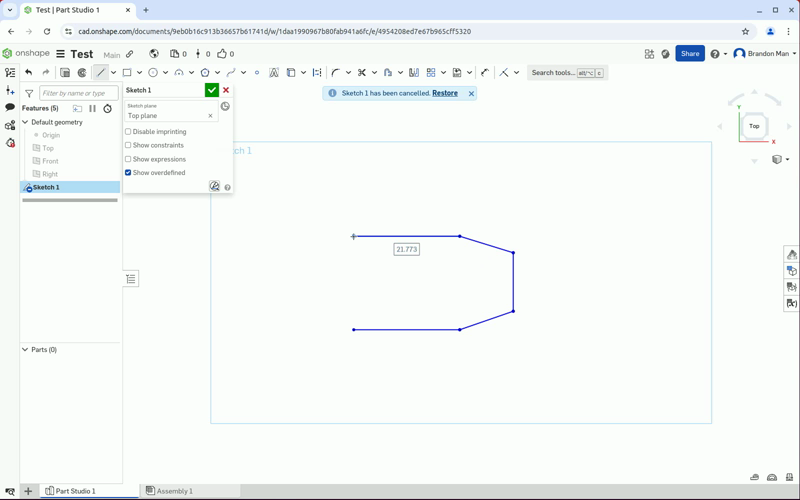
mouse_move(353, 329)
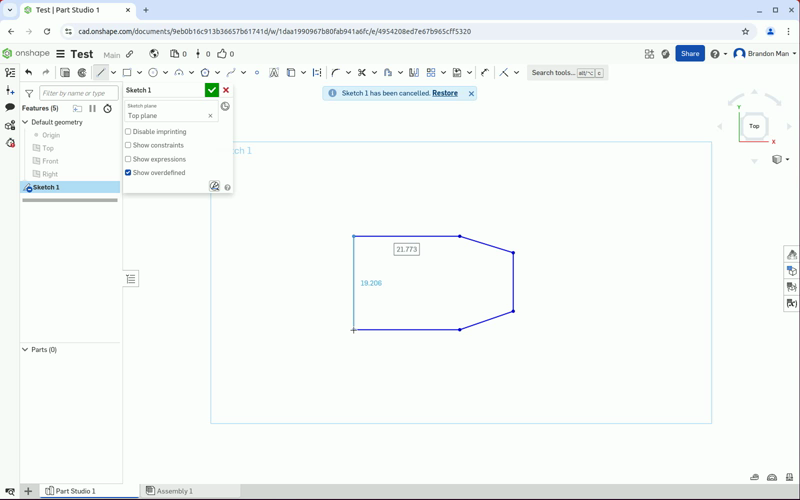
key_up(shift)
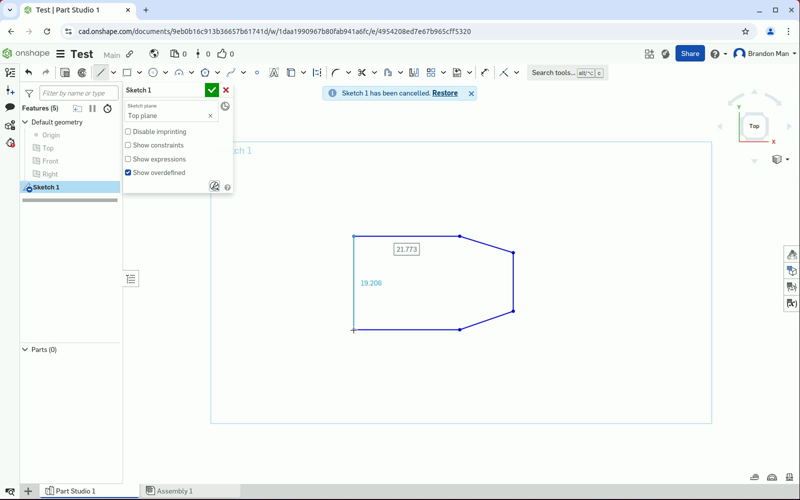
click(353, 329)
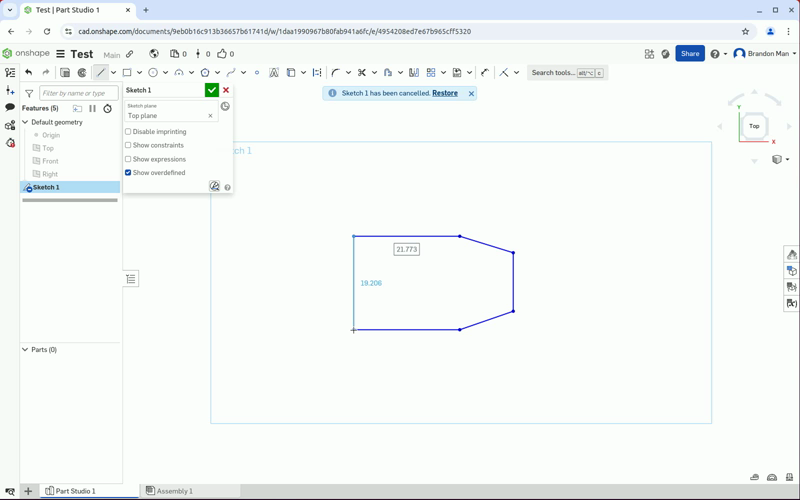
key(esc)
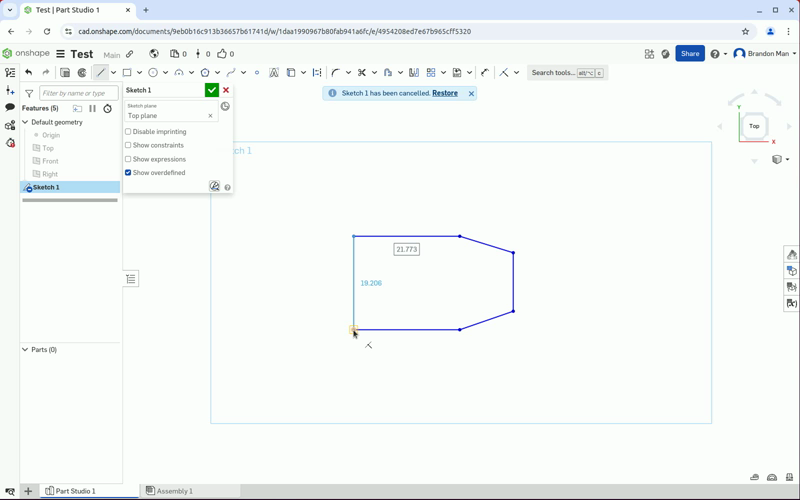
key(c)
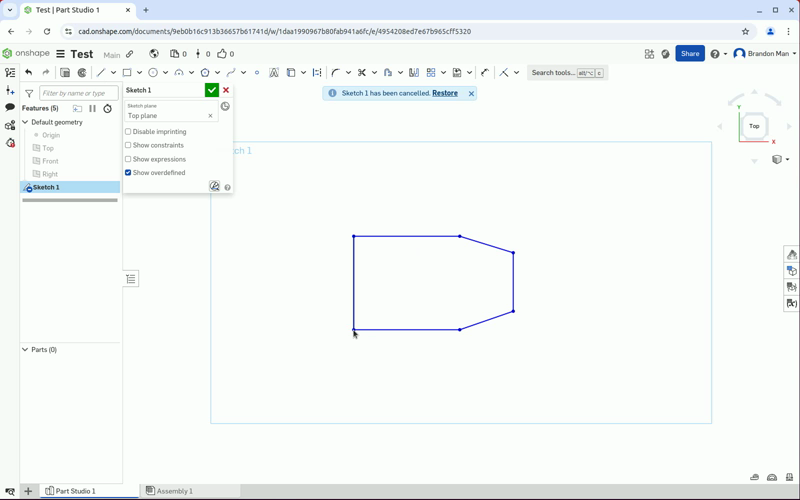
key_down(shift)
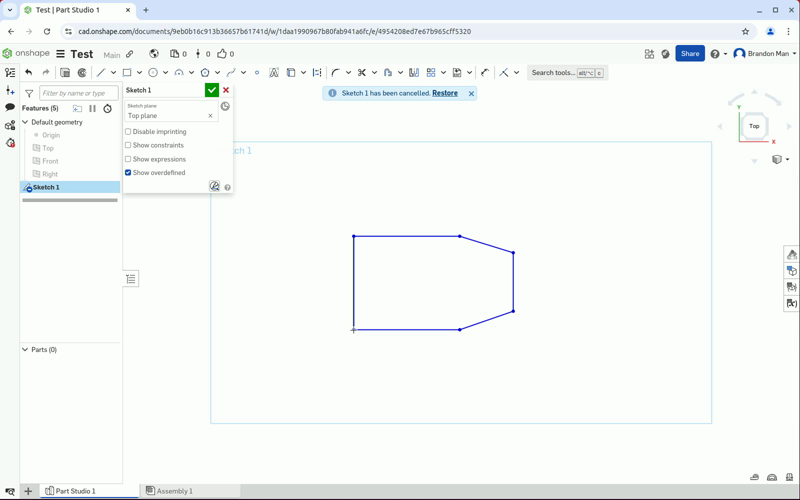
mouse_move(401, 282)
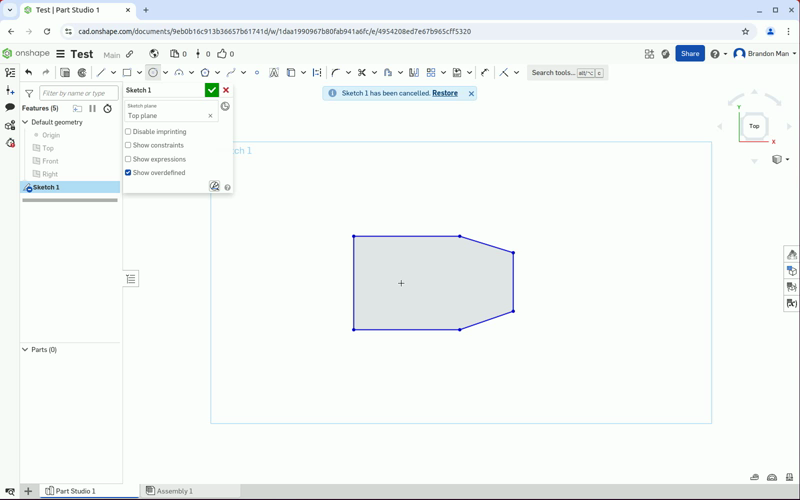
click(401, 282)
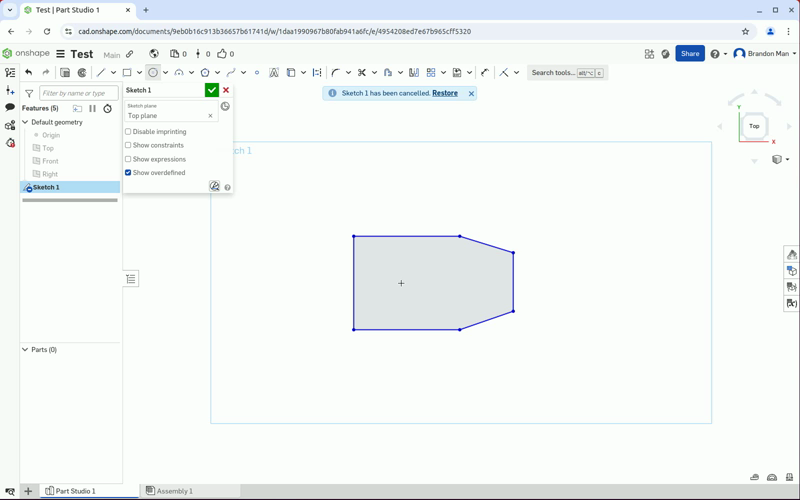
key_up(shift)
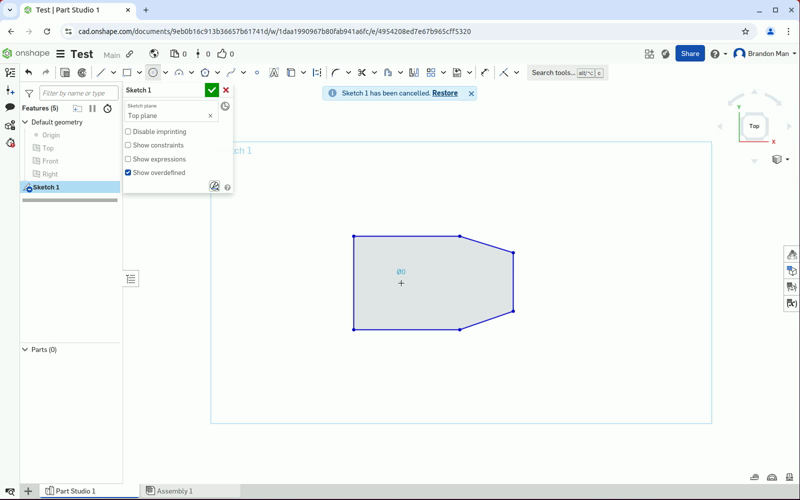
mouse_move(429, 282)
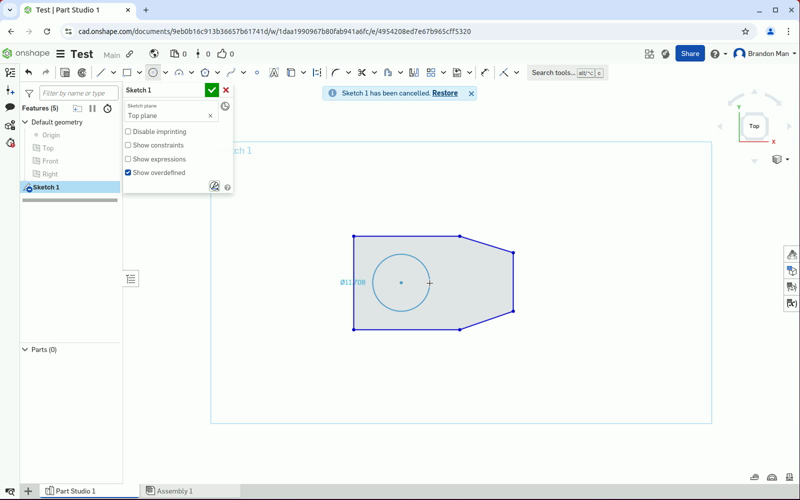
click(429, 282)
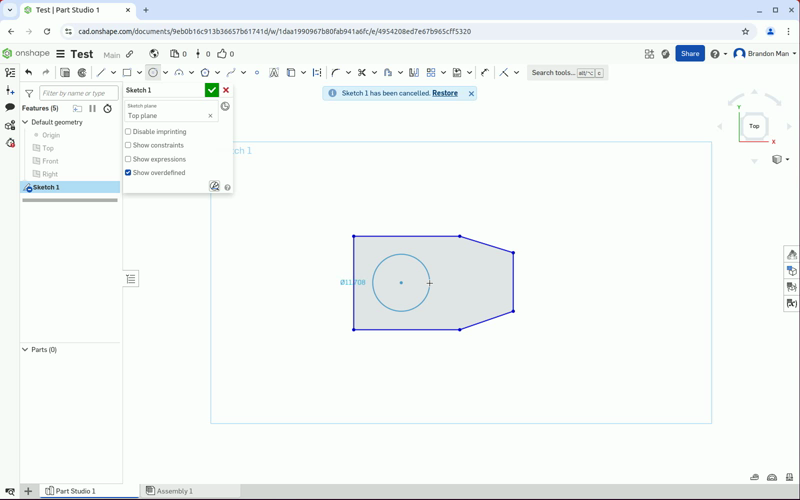
key(esc)
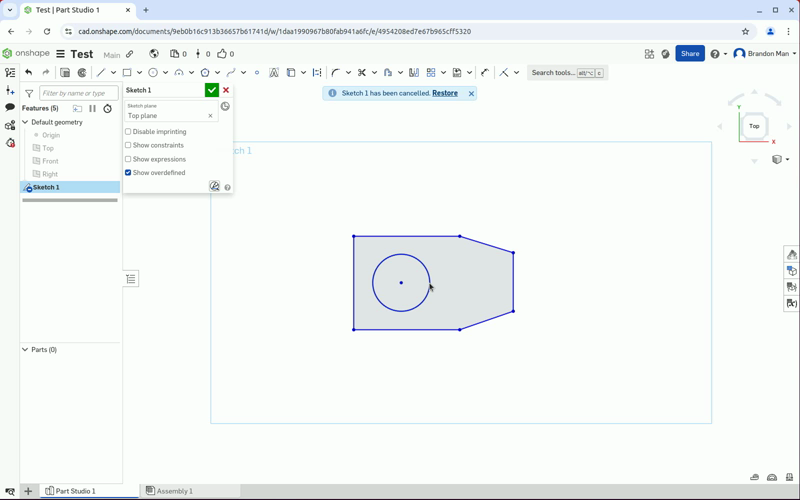
mouse_move(442, 252)
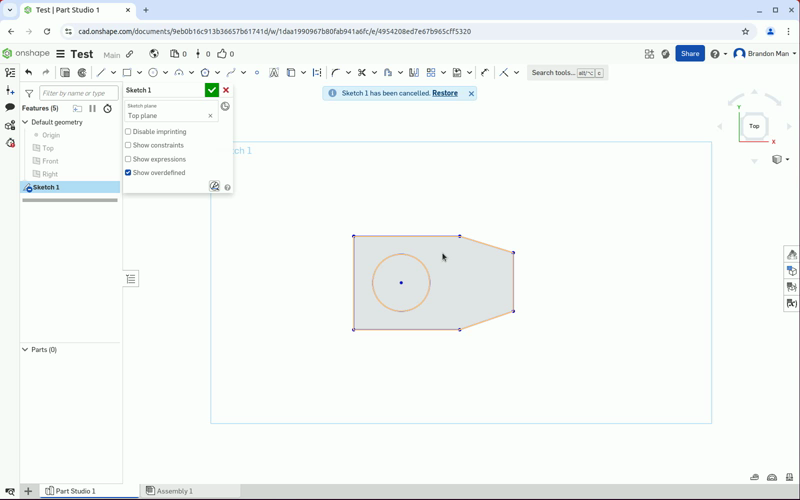
click(442, 252)
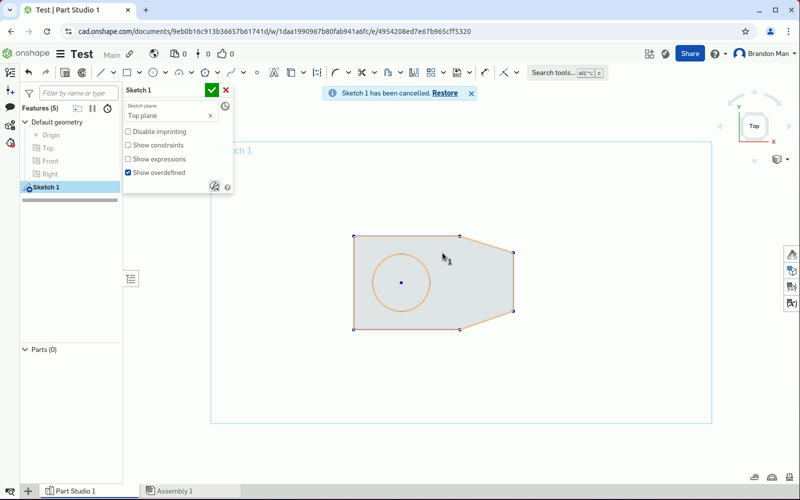
mouse_move(73, 352)
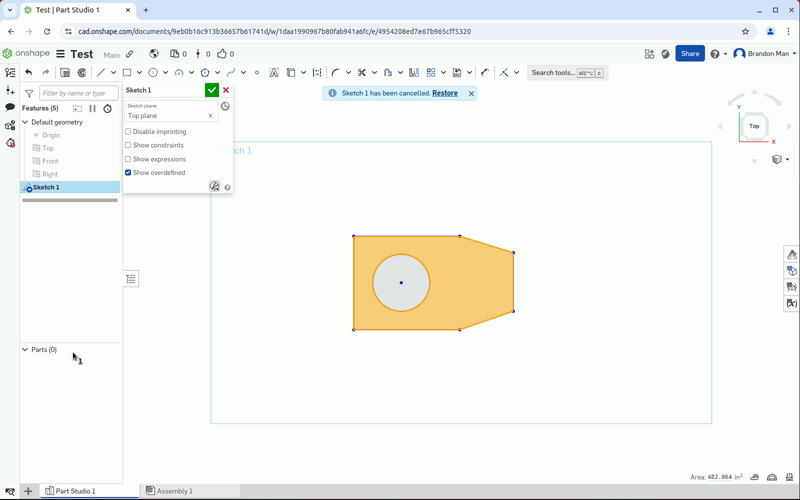
key(shift+y)
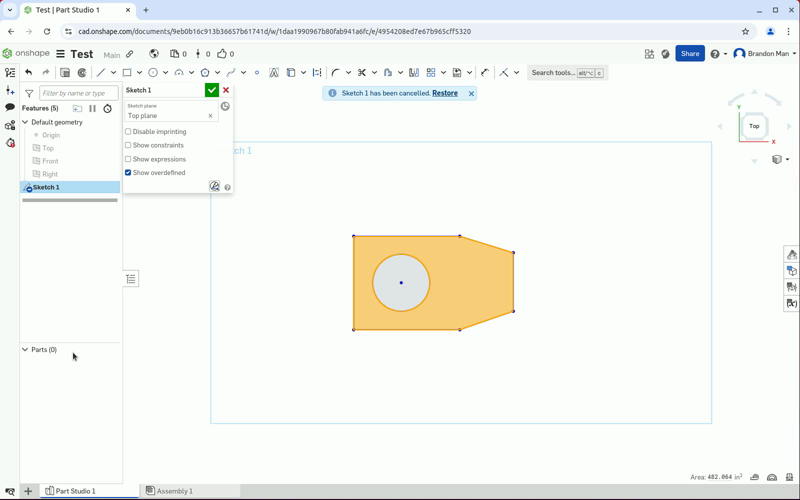
key(shift+e)
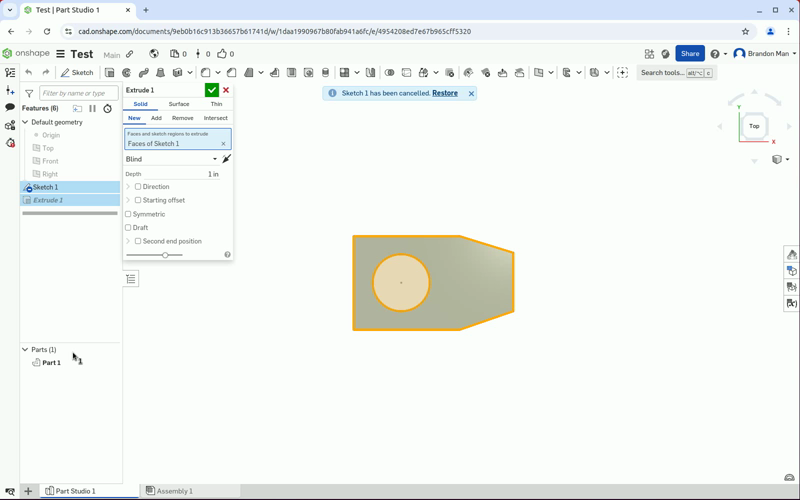
mouse_move(143, 106)
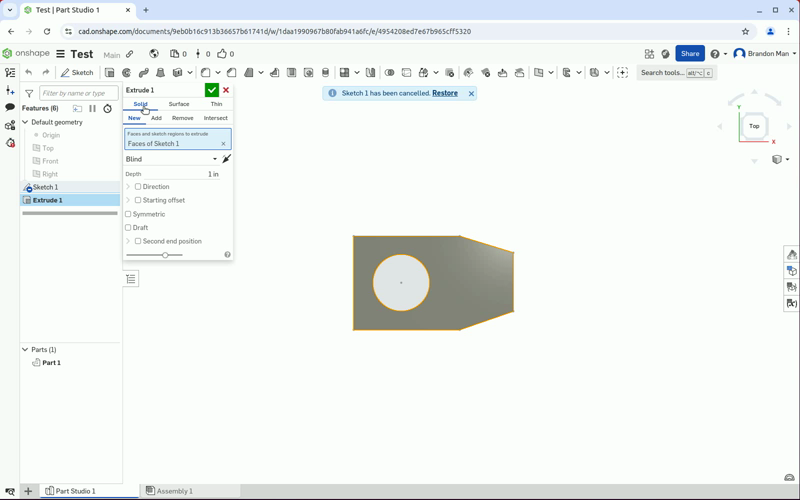
click(143, 106)
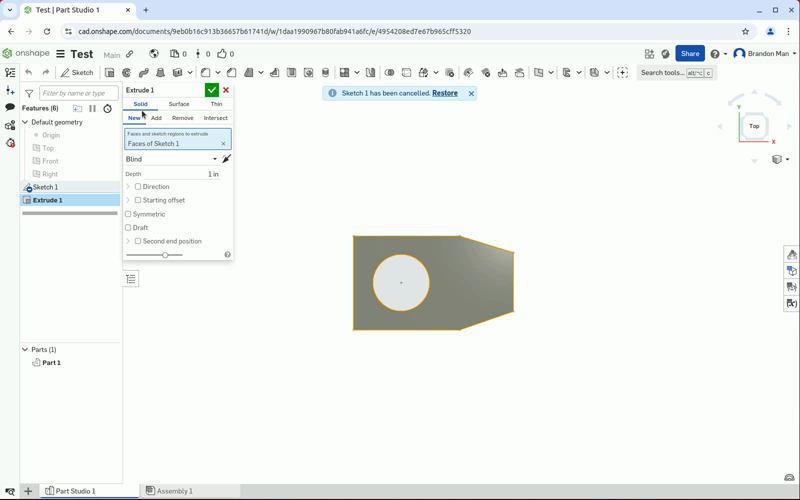
mouse_move(137, 120)
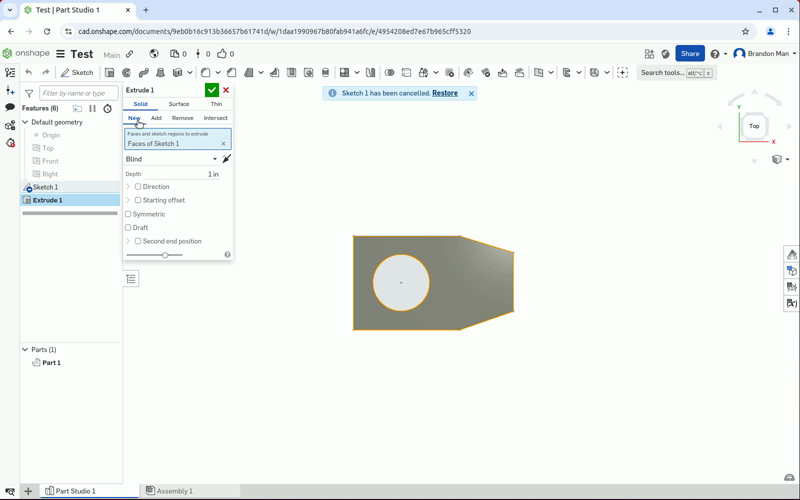
click(137, 120)
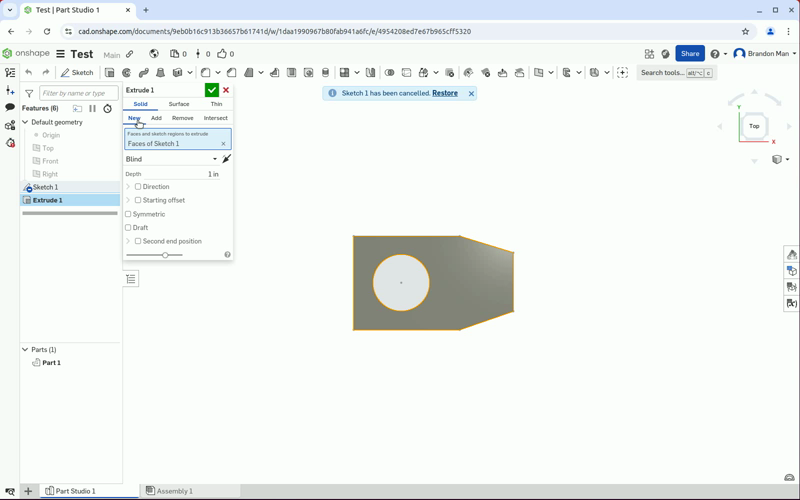
key(tab, 4)
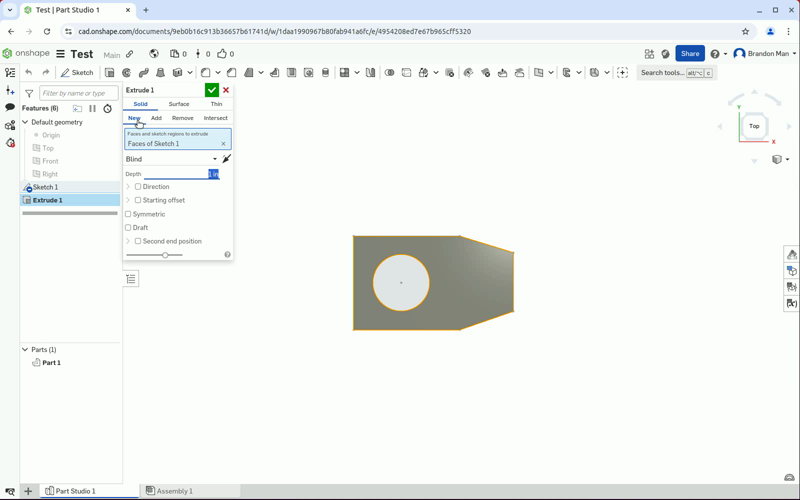
text(3.611)
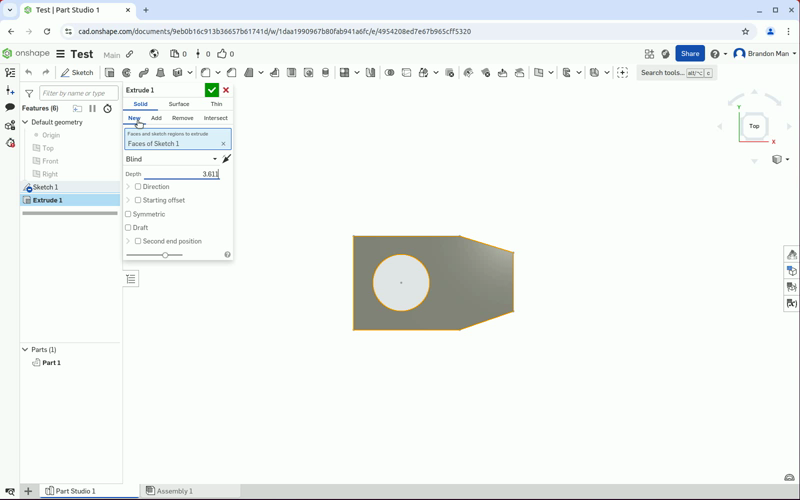
key(enter)
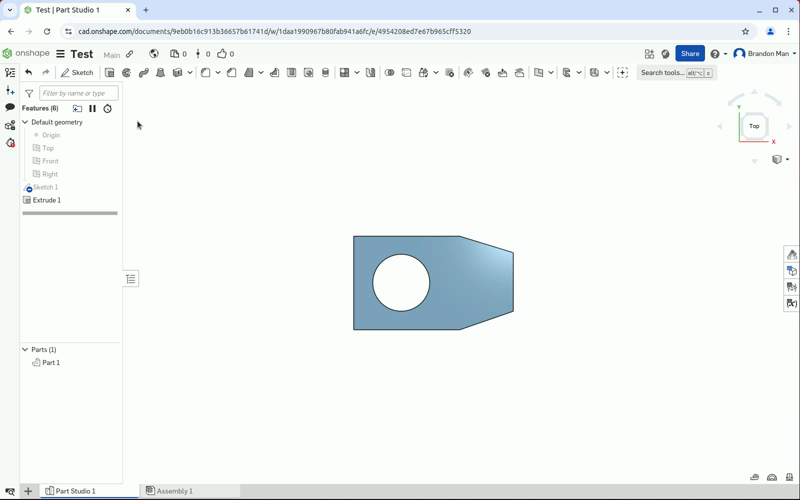
key(shift+h)
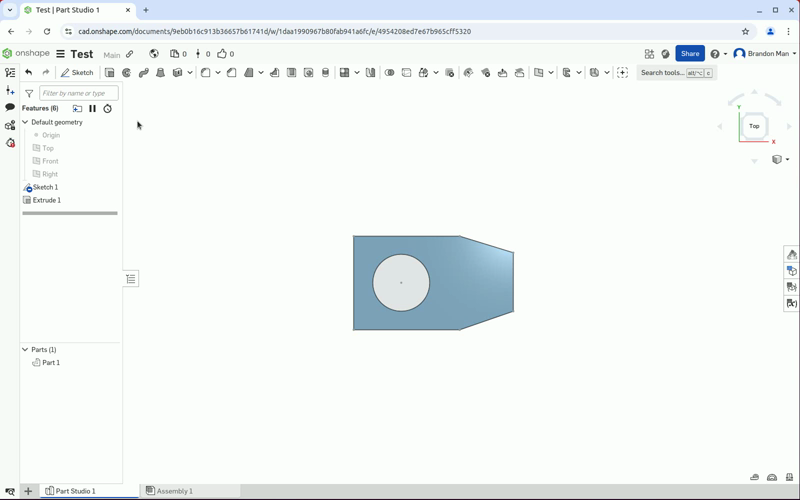
key(shift+h)
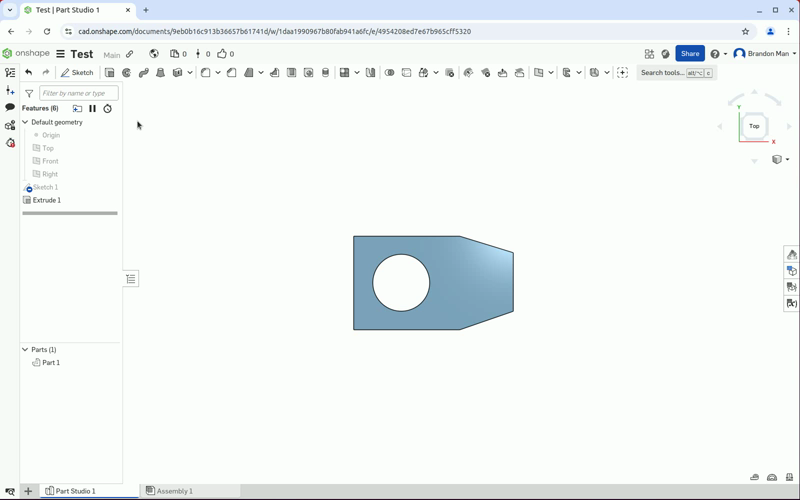
mouse_move(73, 189)
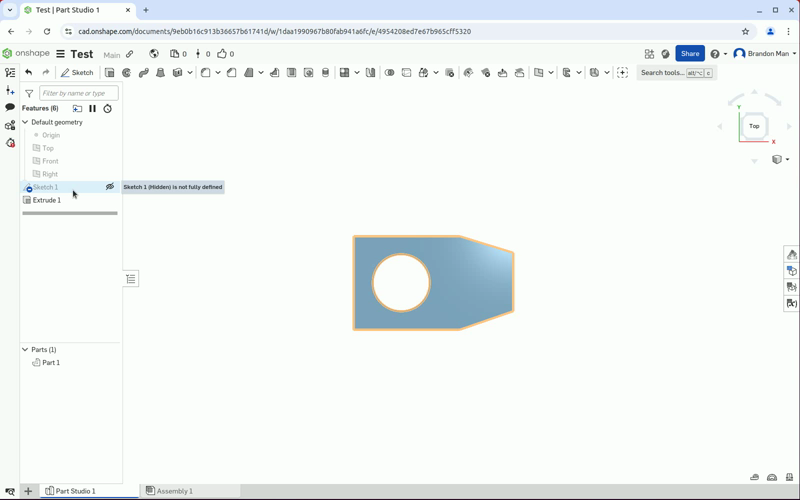
click(73, 189)
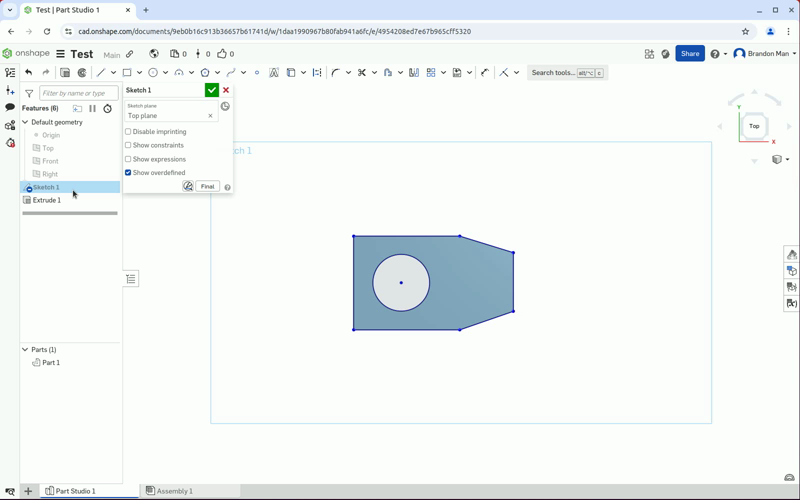
mouse_move(229, 92)
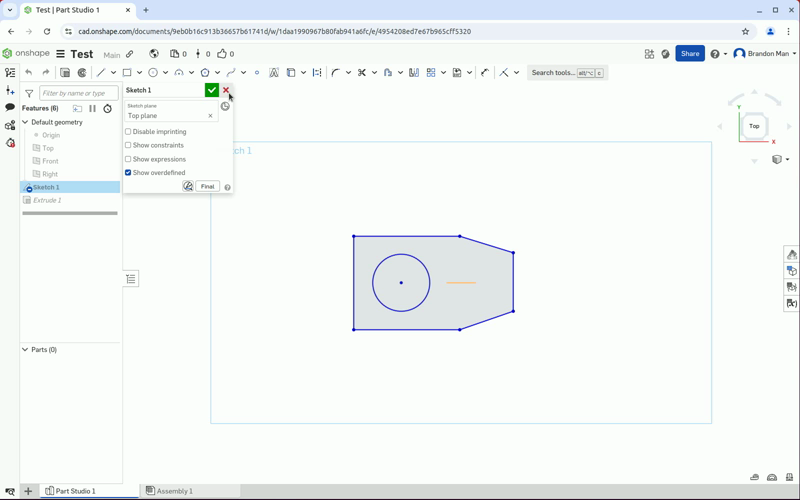
click(229, 92)
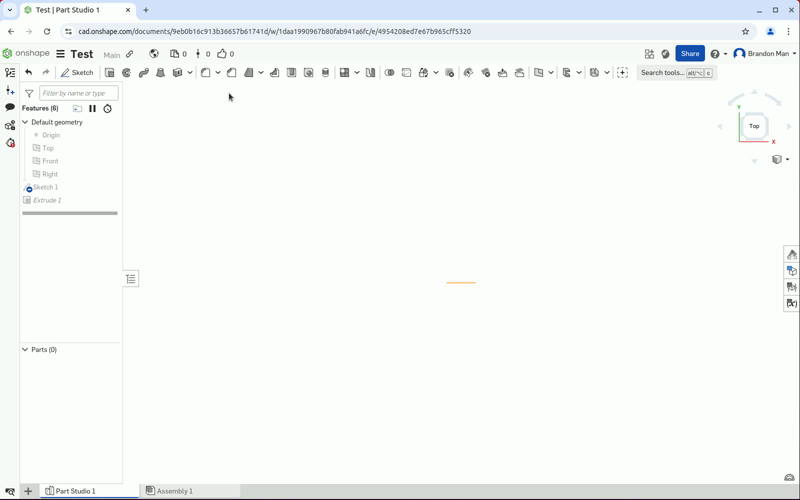
mouse_move(73, 352)
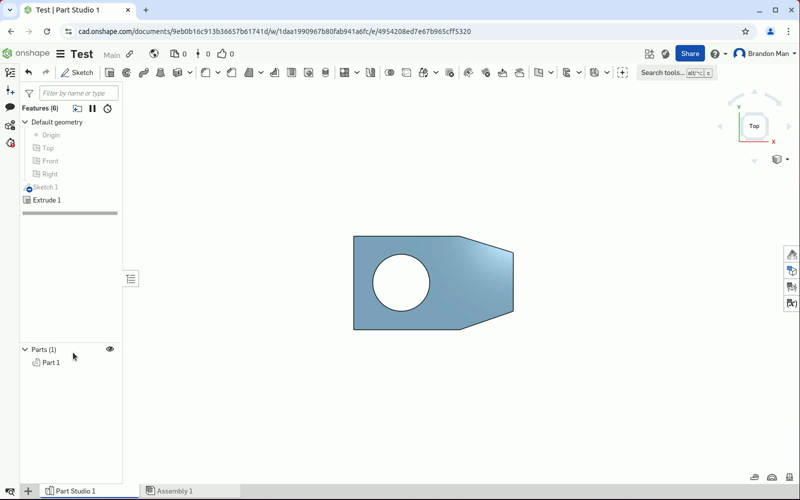
key(y)
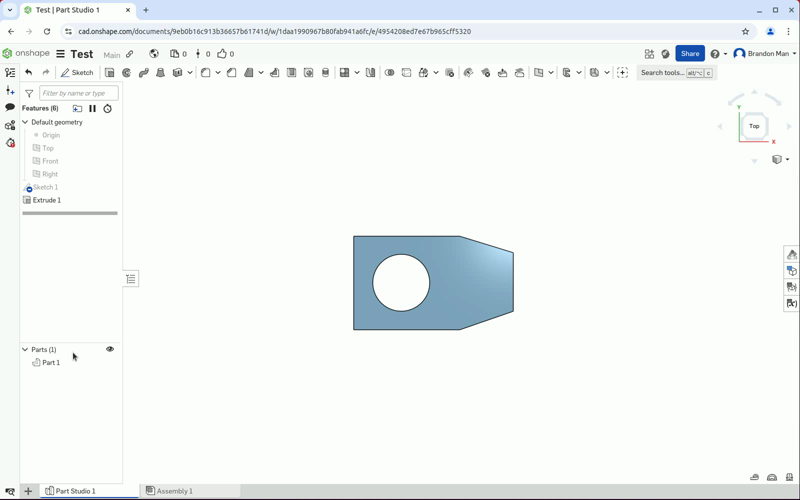
key(shift+p)
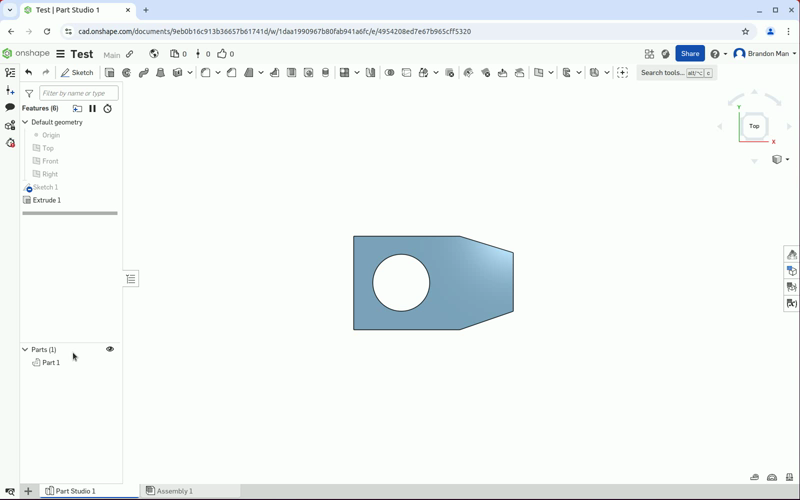
key(space)
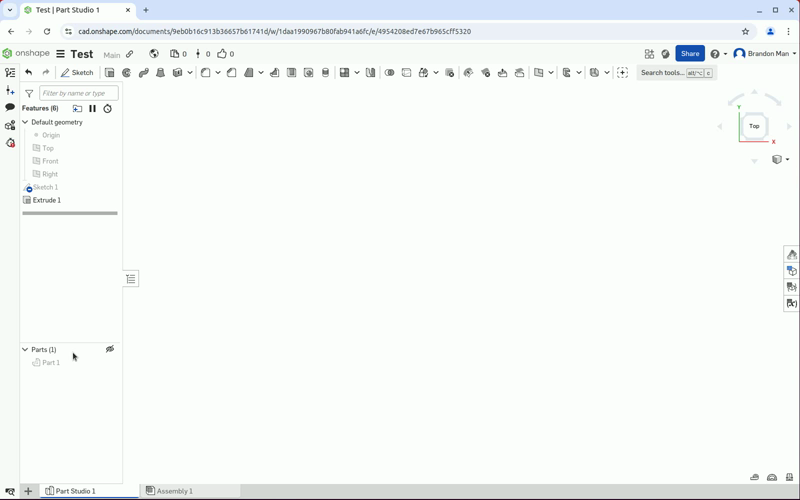
key_down(shift)
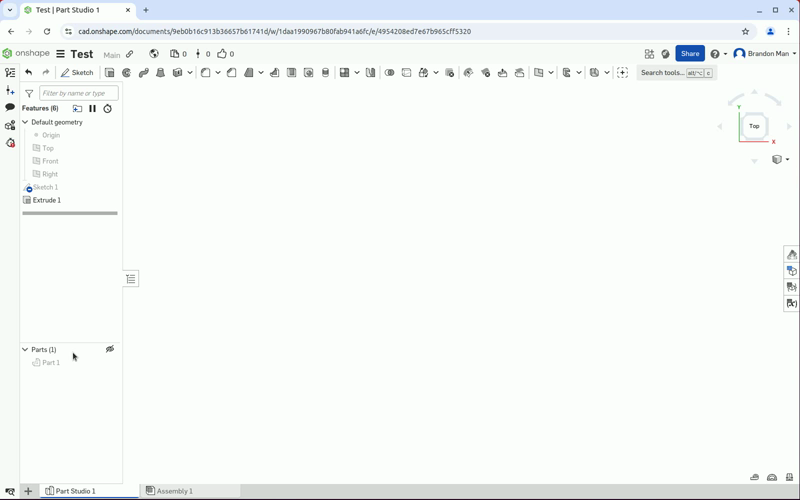
key(up)
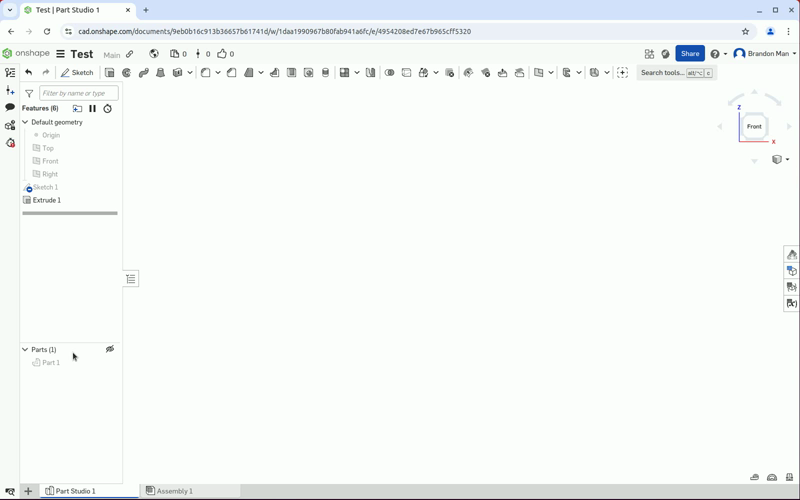
key_up(shift)
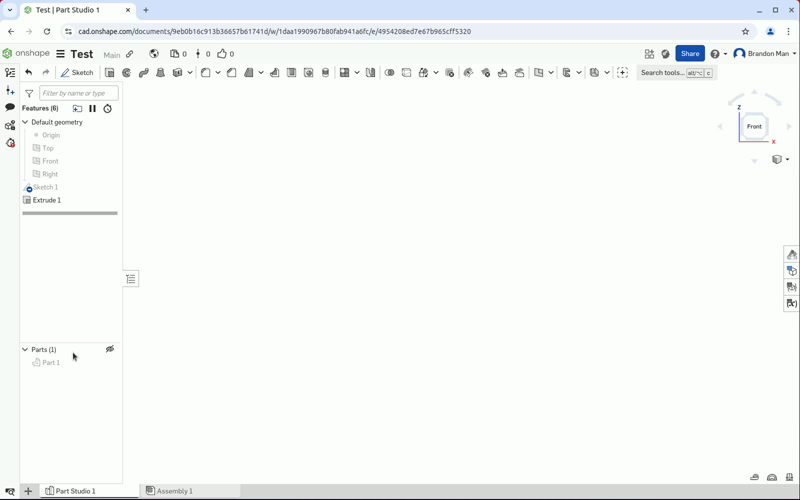
key(space)
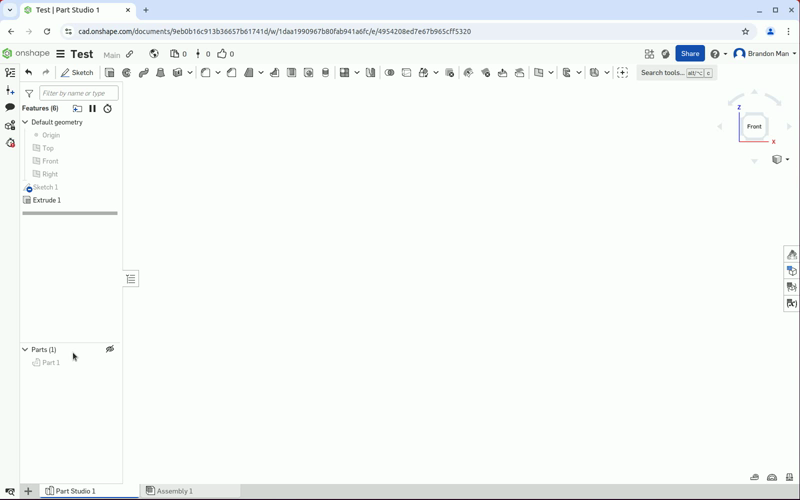
key_down(shift)
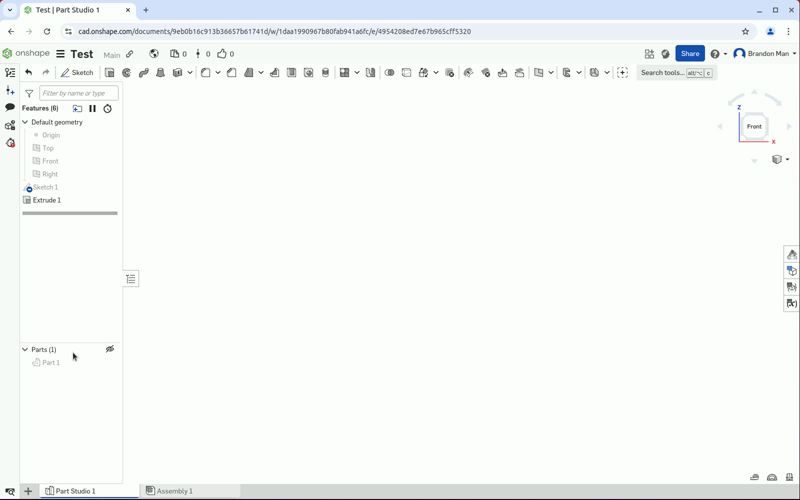
key(left)
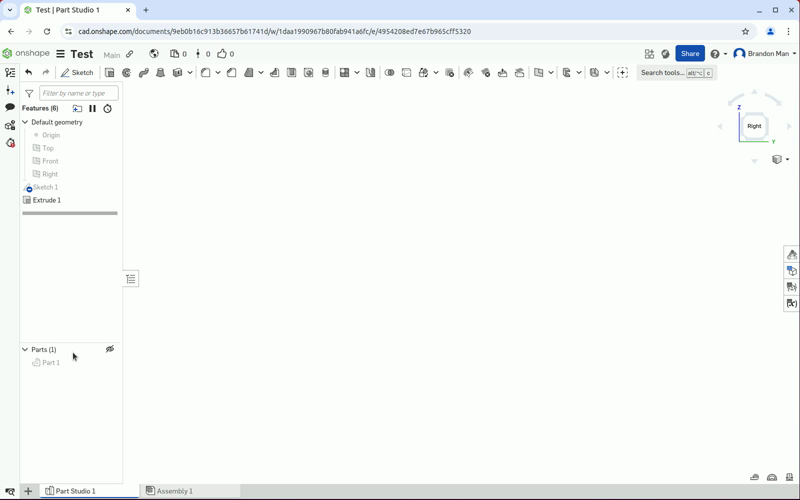
key_up(shift)
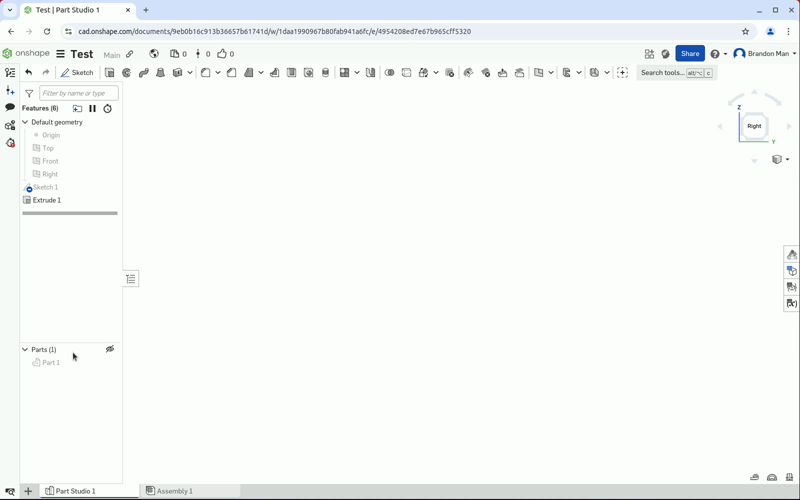
mouse_move(73, 352)
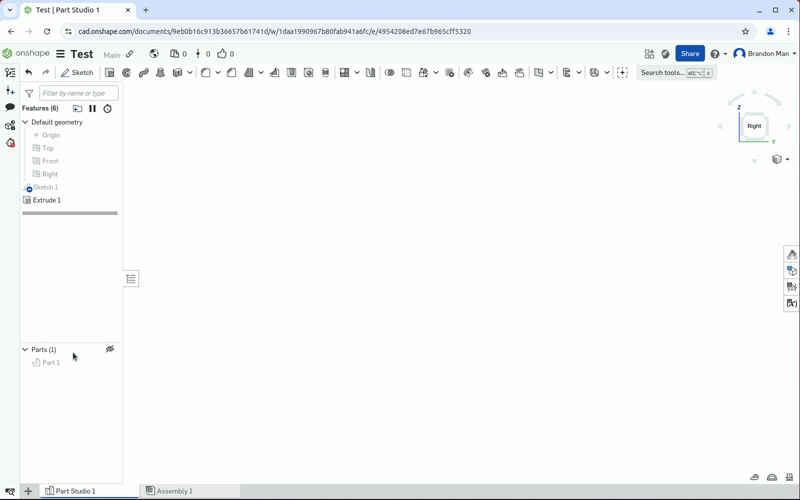
key(shift+y)
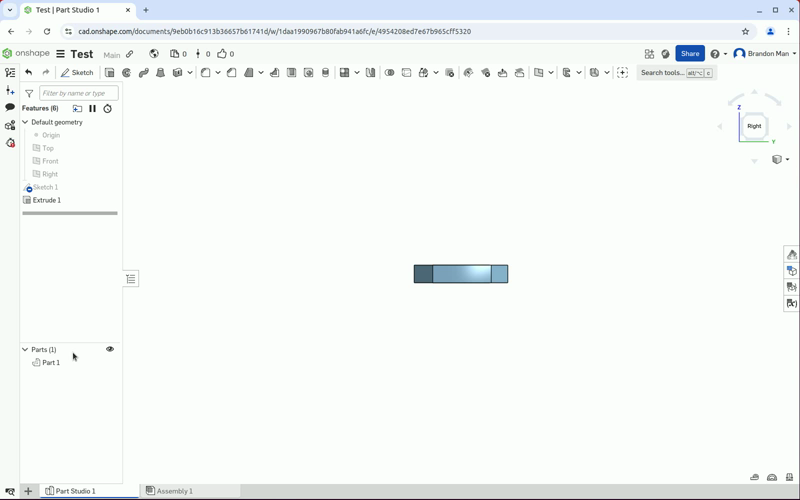
mouse_move(541, 75)
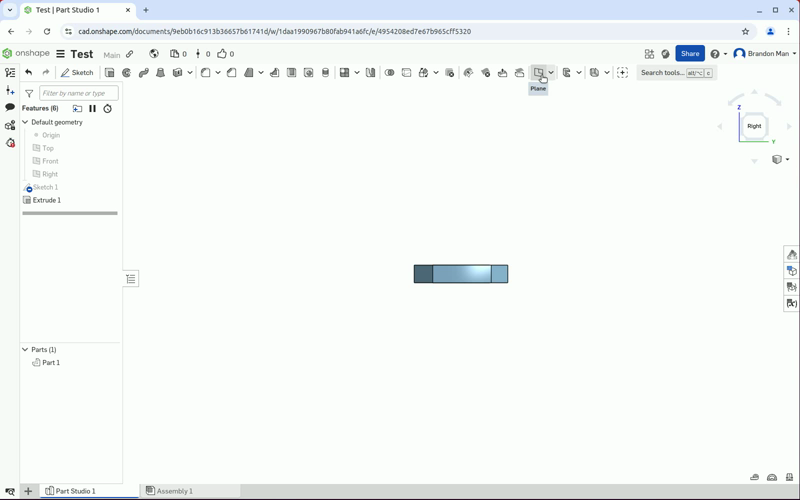
click(541, 75)
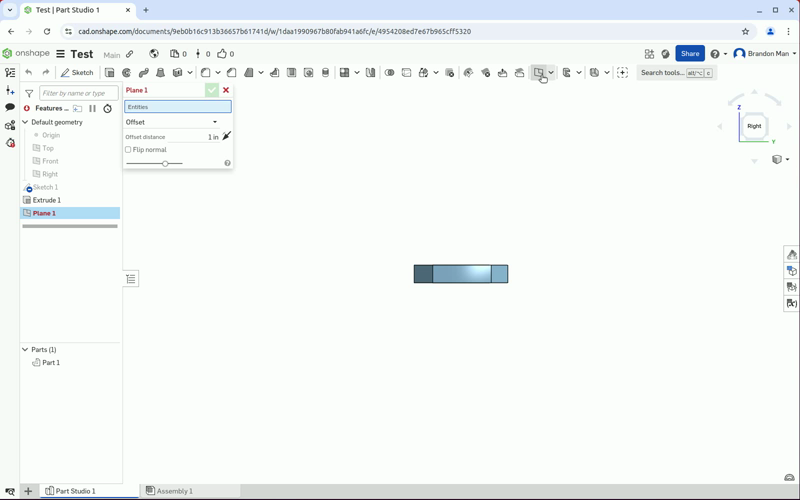
mouse_move(73, 176)
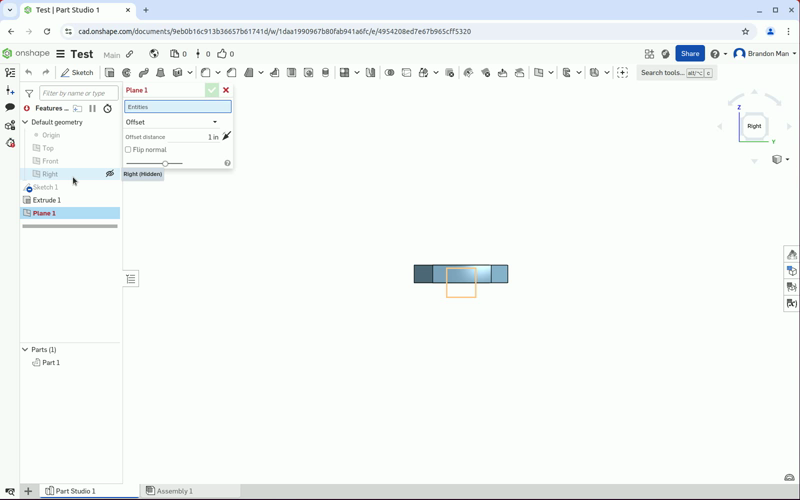
click(73, 176)
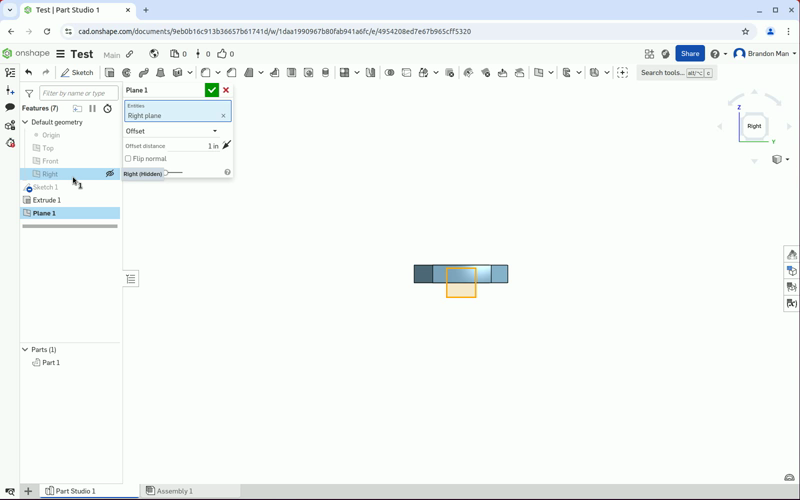
key(tab, 2)
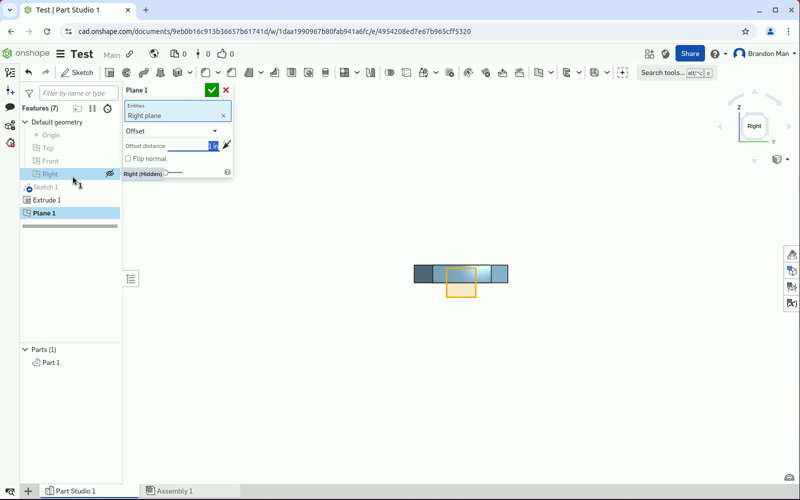
text(10.845)
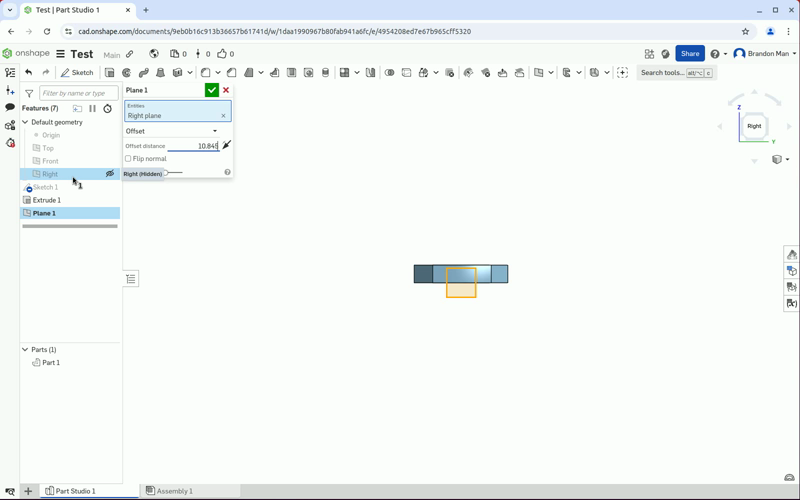
key(enter, 2)
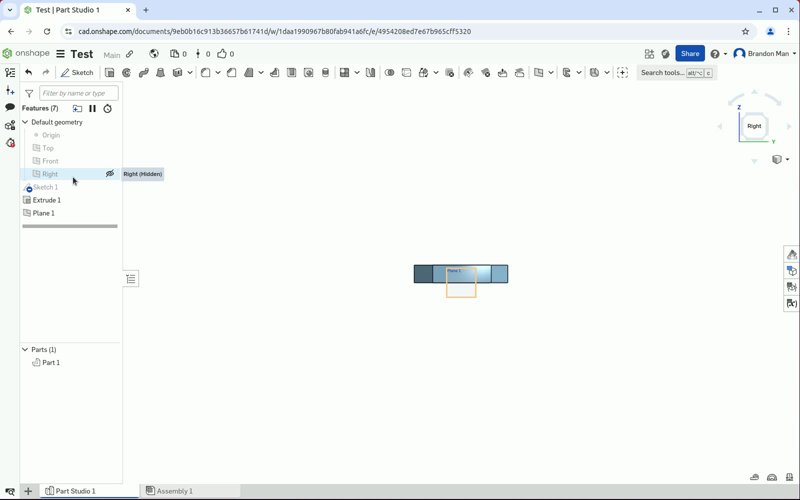
key(shift+s)
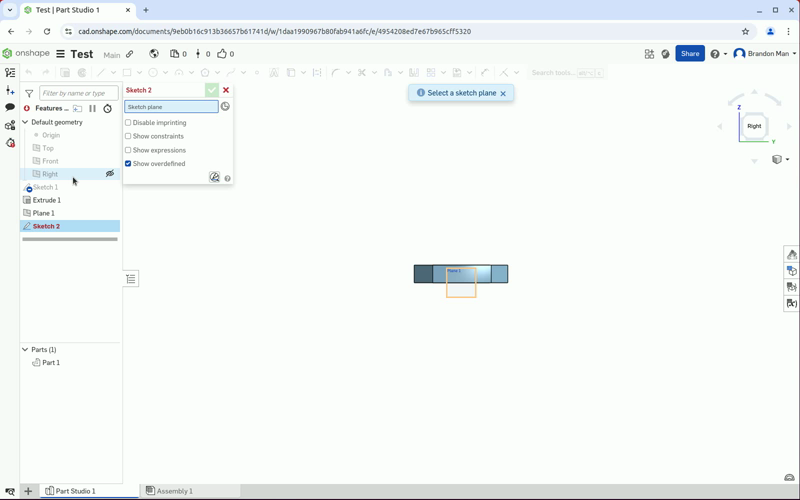
mouse_move(73, 215)
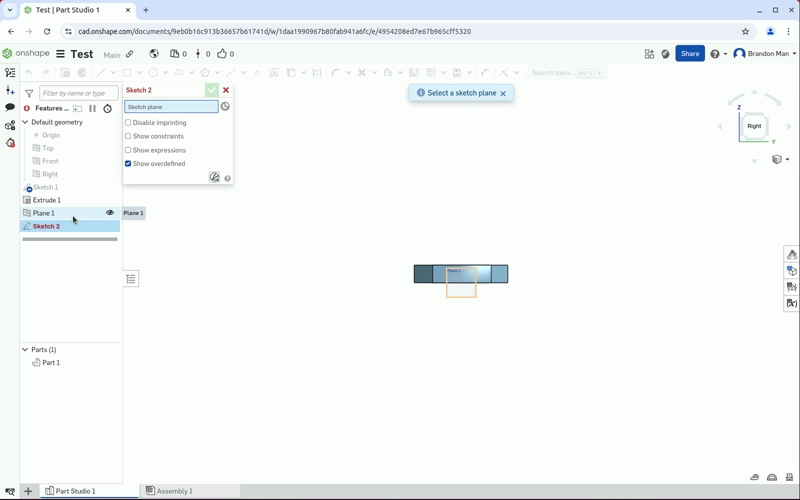
click(73, 215)
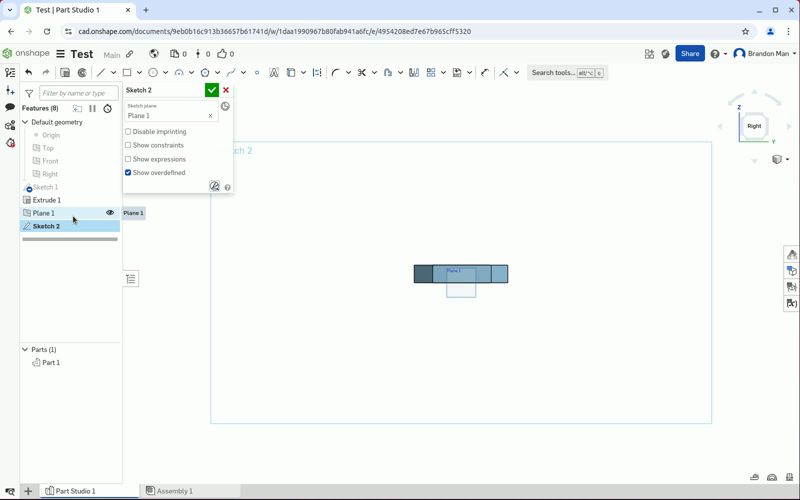
mouse_move(73, 352)
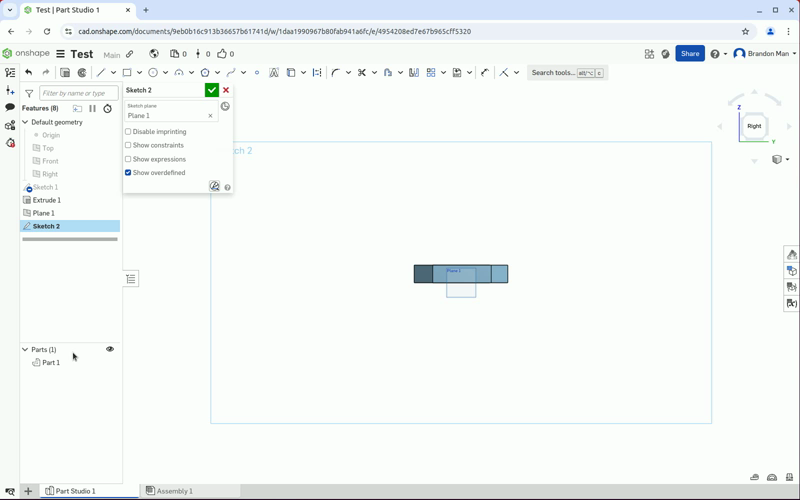
key(y)
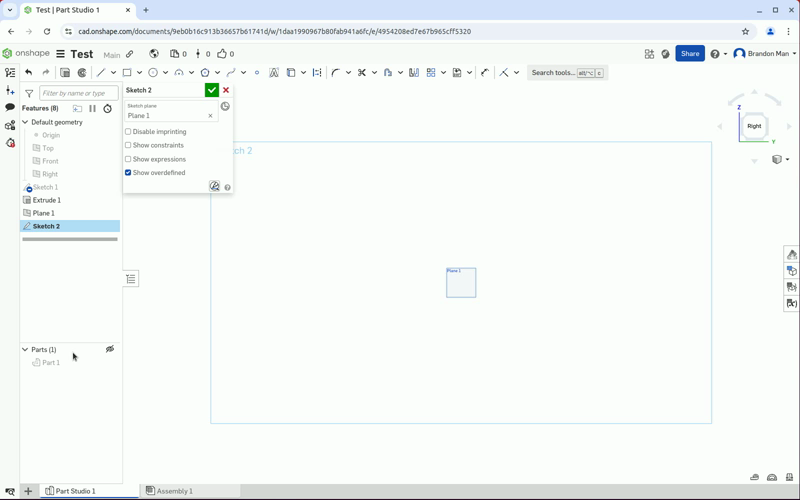
key(l)
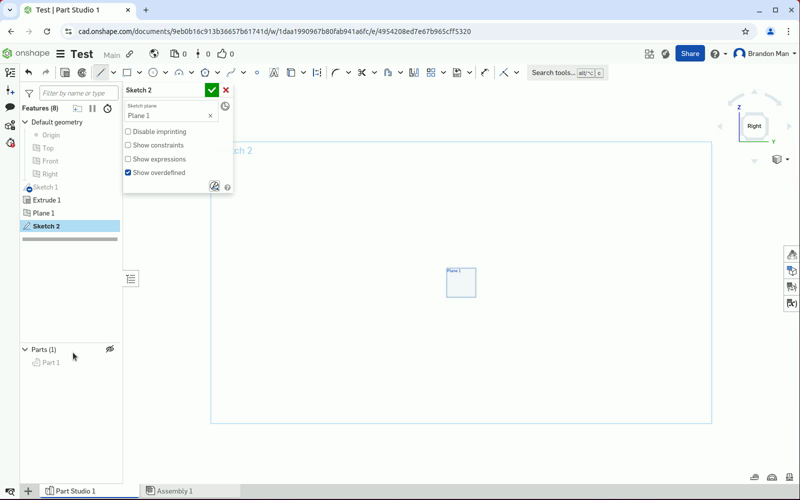
key_down(shift)
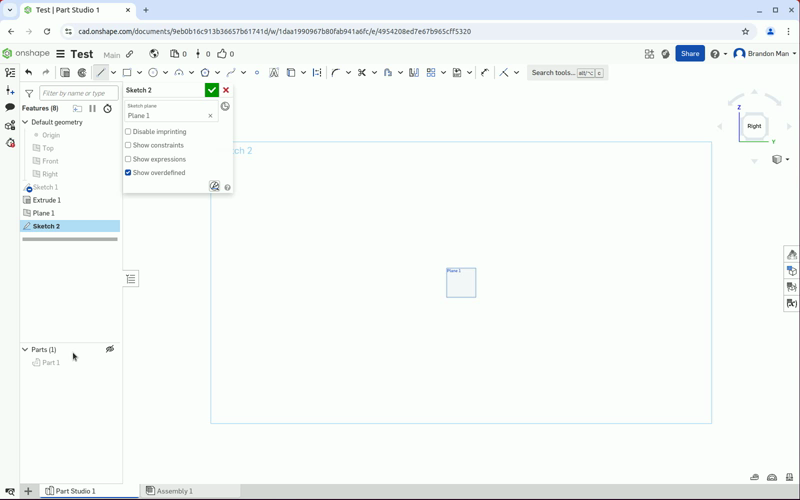
mouse_move(432, 265)
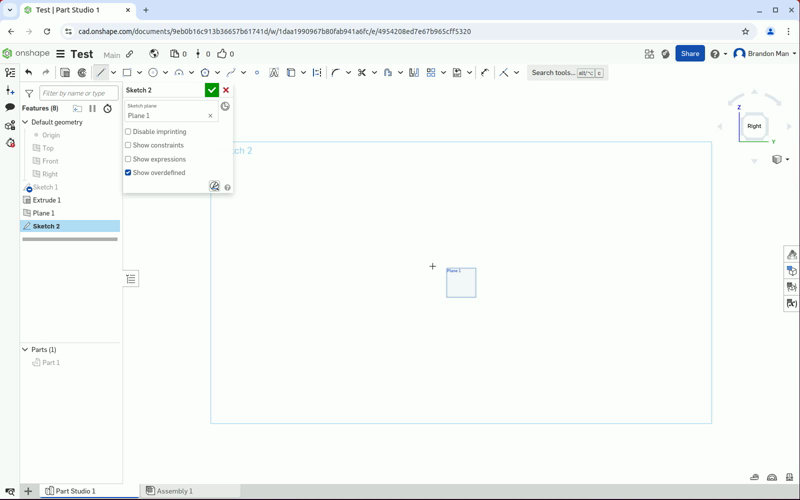
click(432, 265)
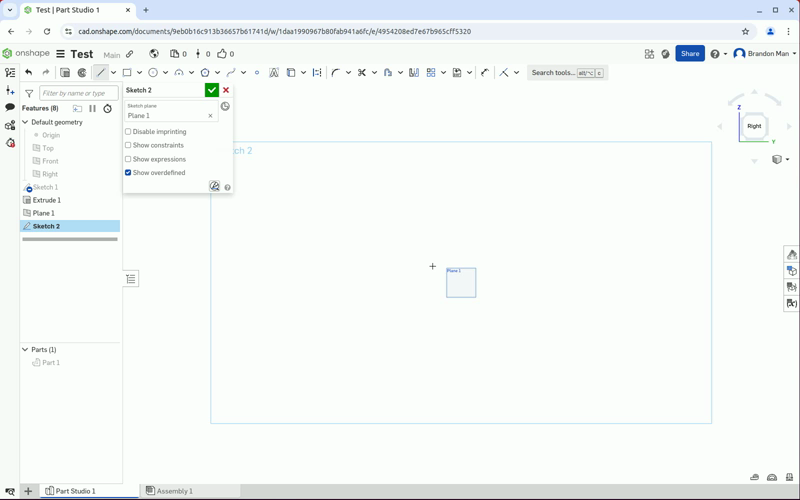
key_up(shift)
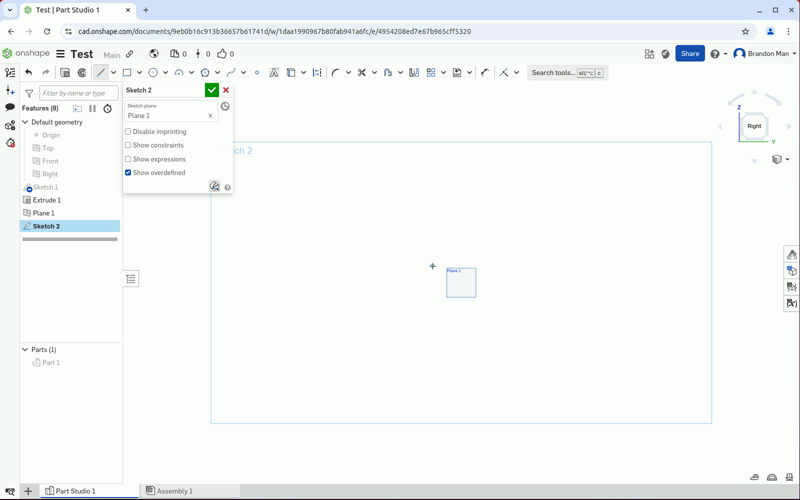
key_down(shift)
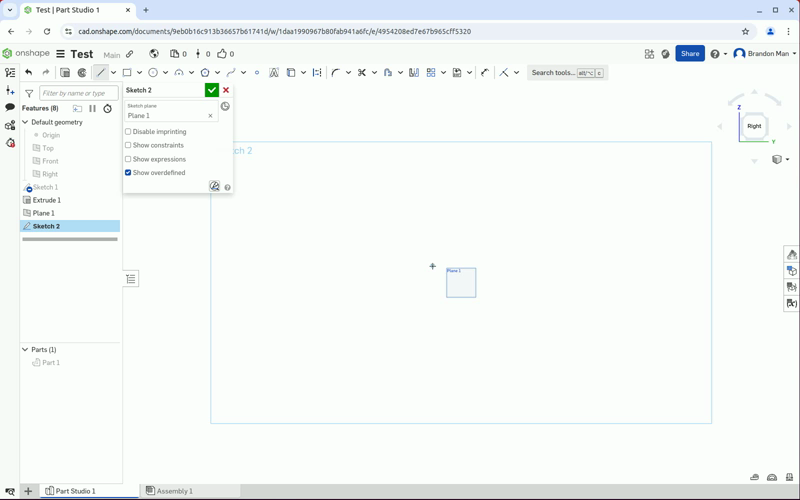
mouse_move(462, 265)
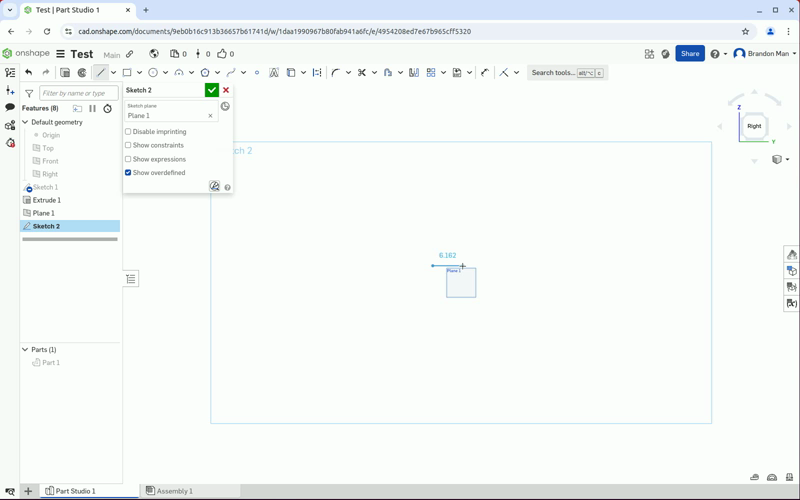
mouse_move(489, 265)
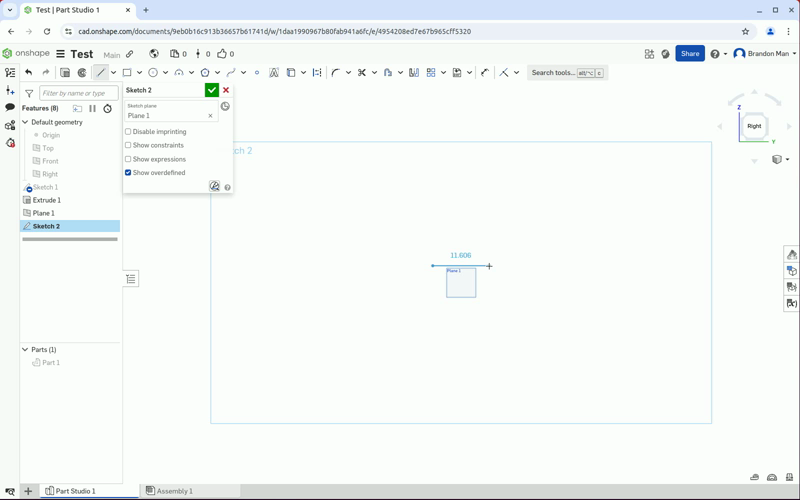
click(489, 265)
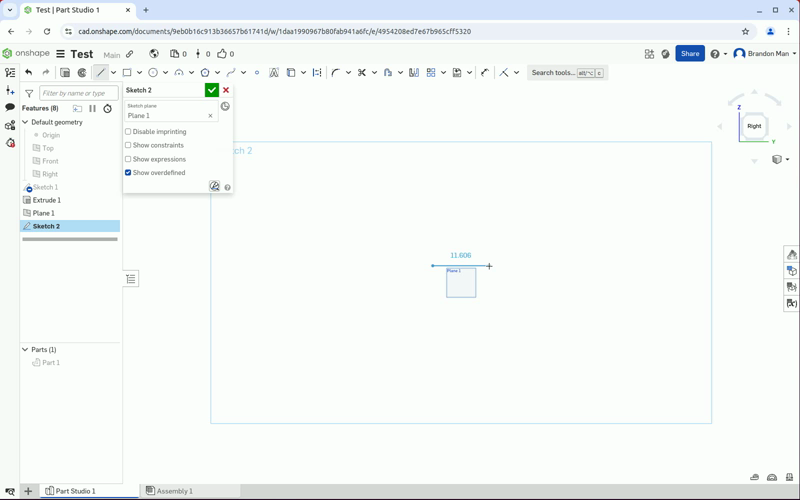
key_up(shift)
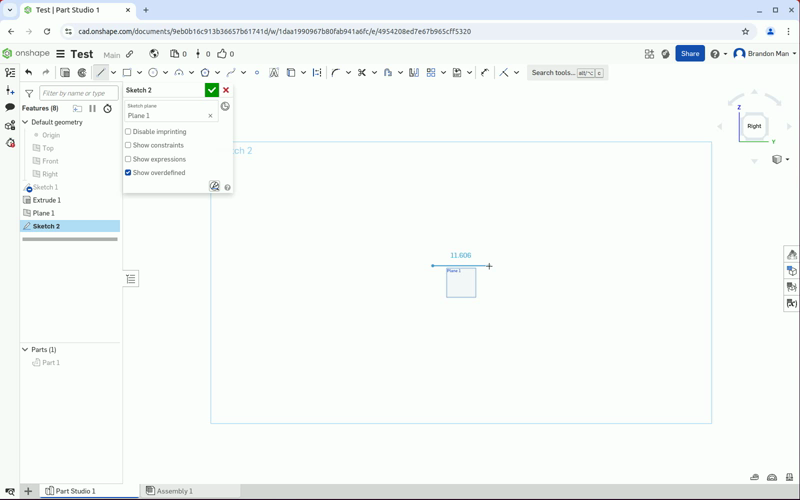
key(esc)
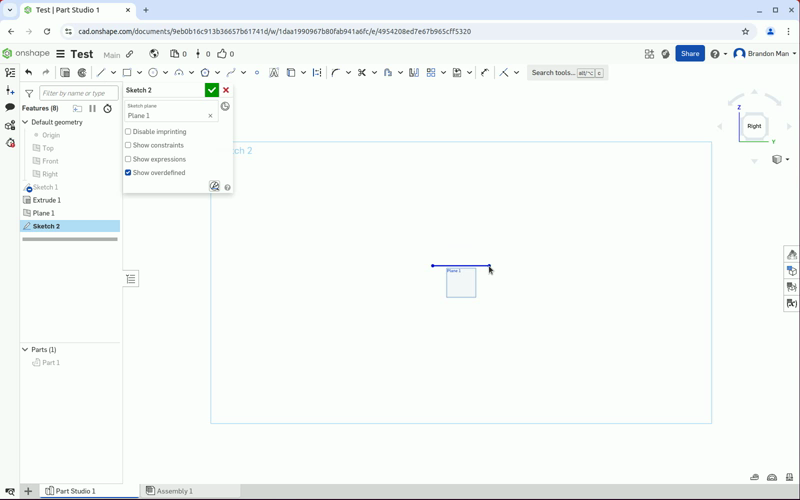
key(a)
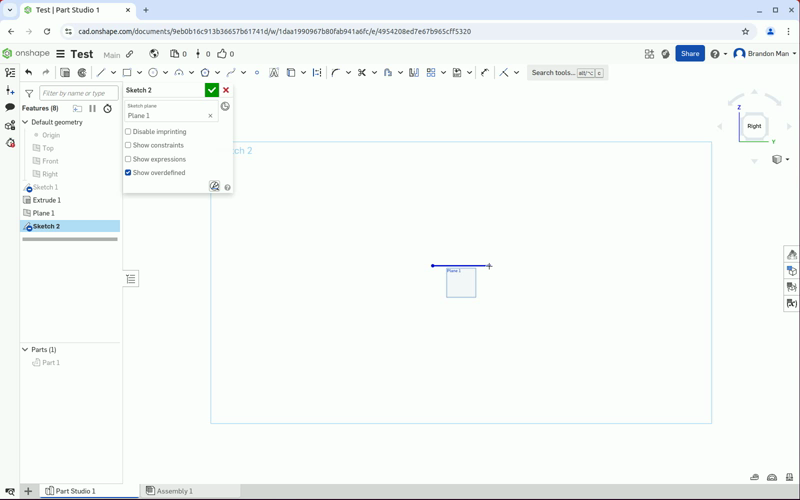
mouse_move(489, 265)
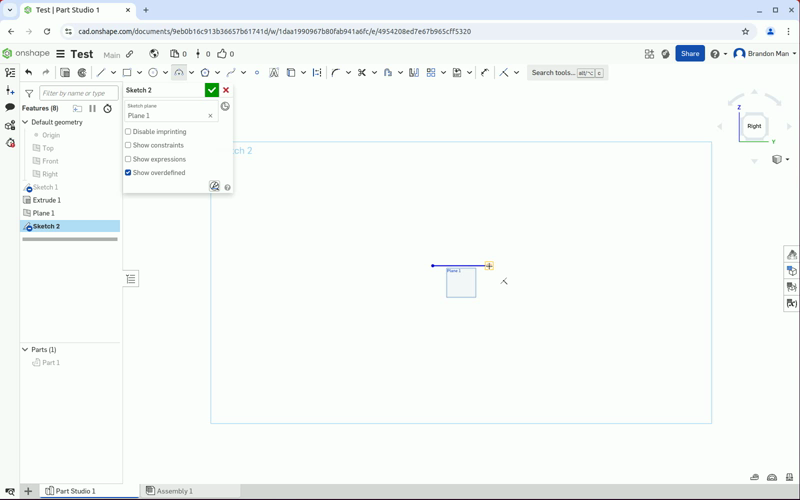
click(489, 265)
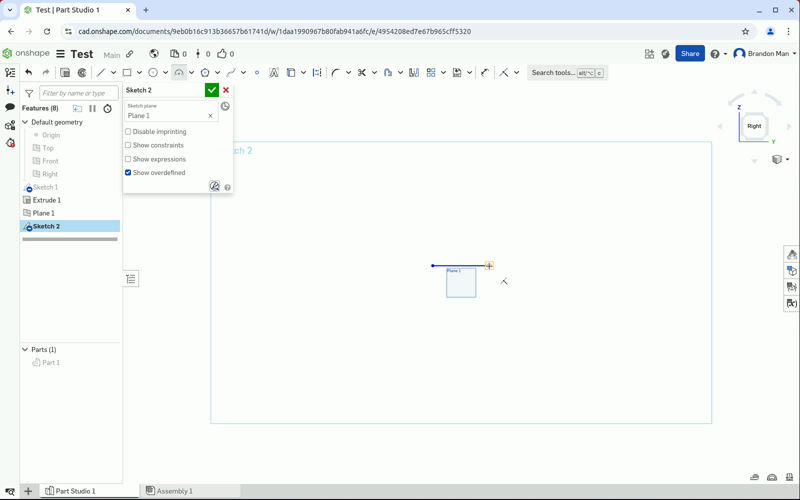
mouse_move(432, 265)
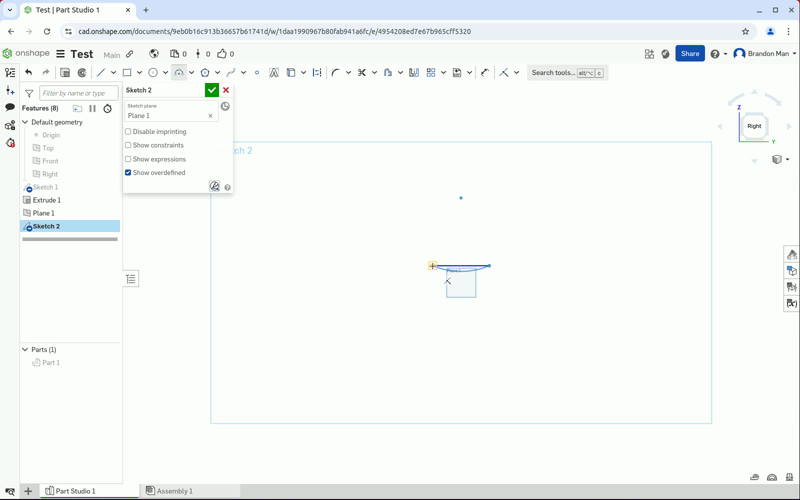
click(432, 265)
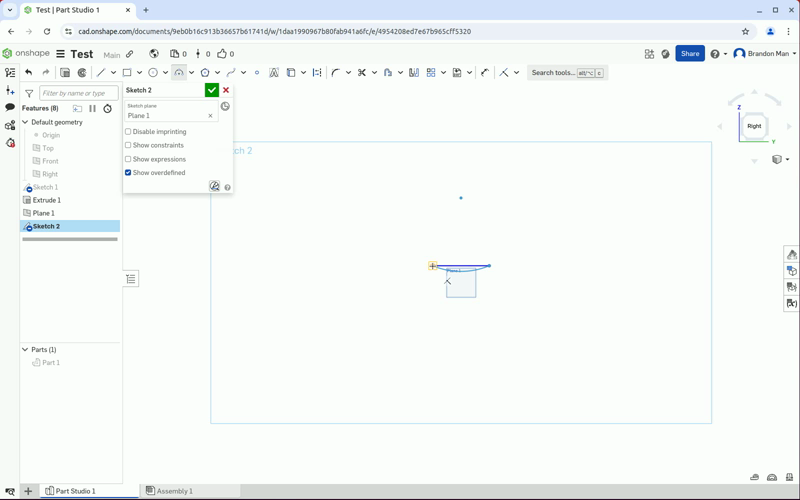
key_down(shift)
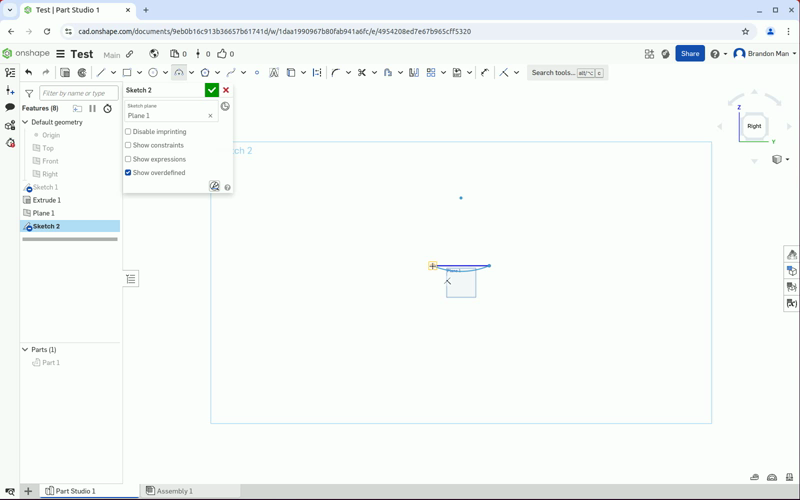
mouse_move(461, 244)
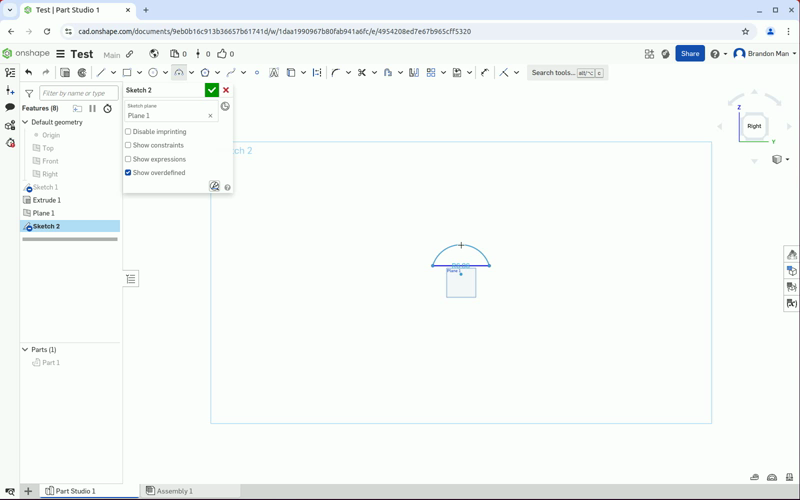
click(461, 244)
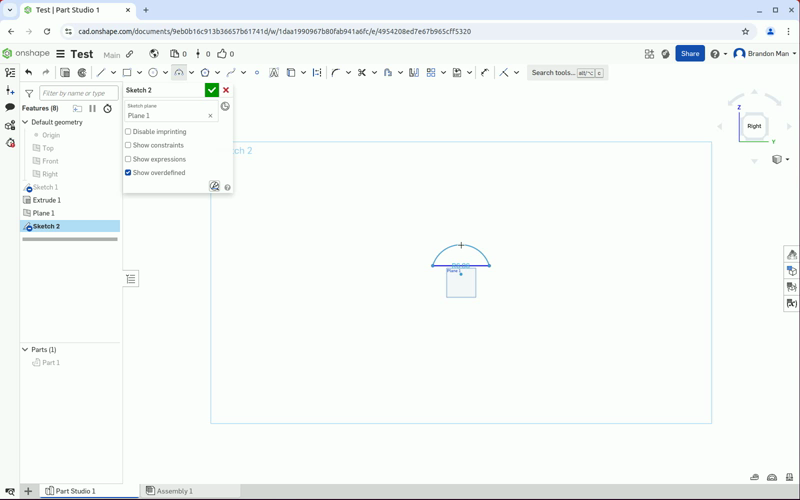
key_up(shift)
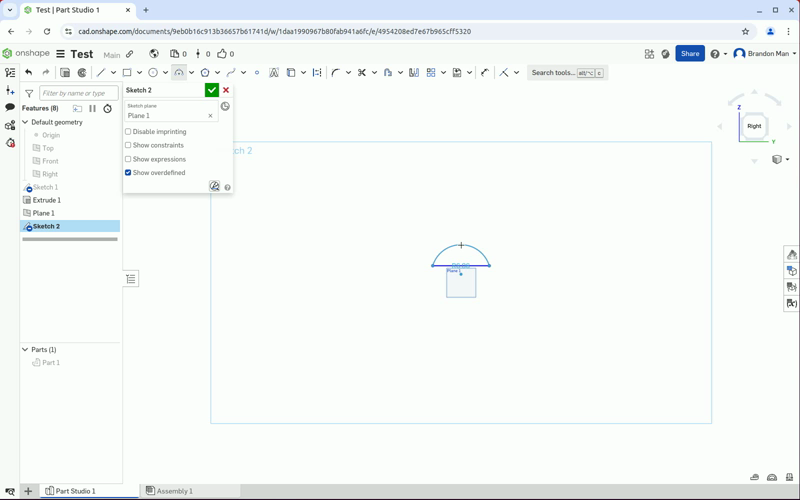
key(esc)
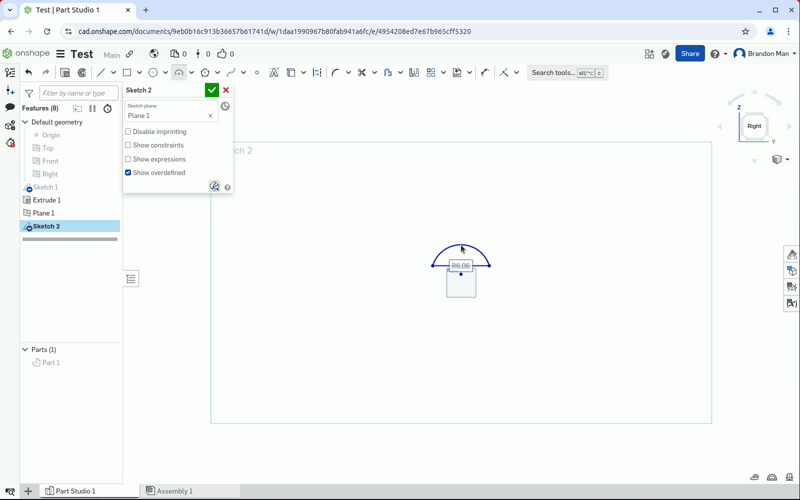
mouse_move(456, 245)
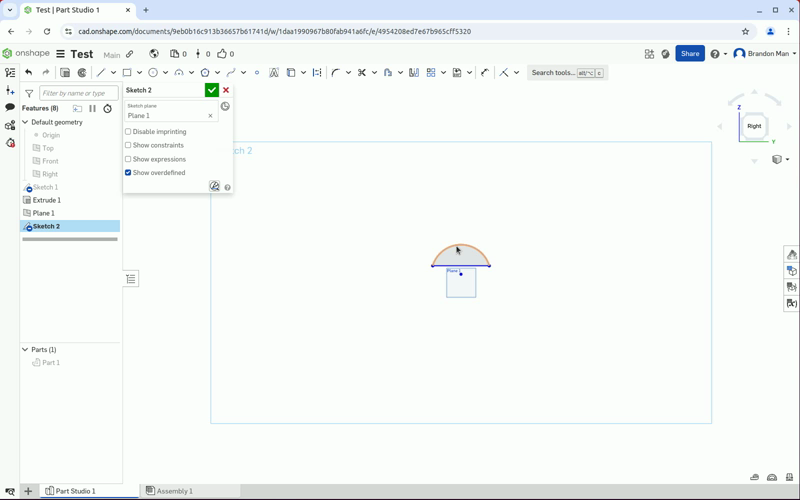
scroll(6)
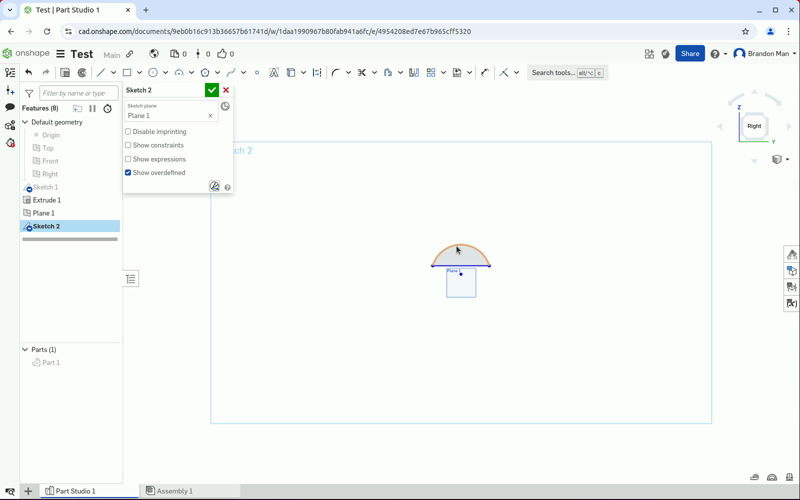
scroll(6)
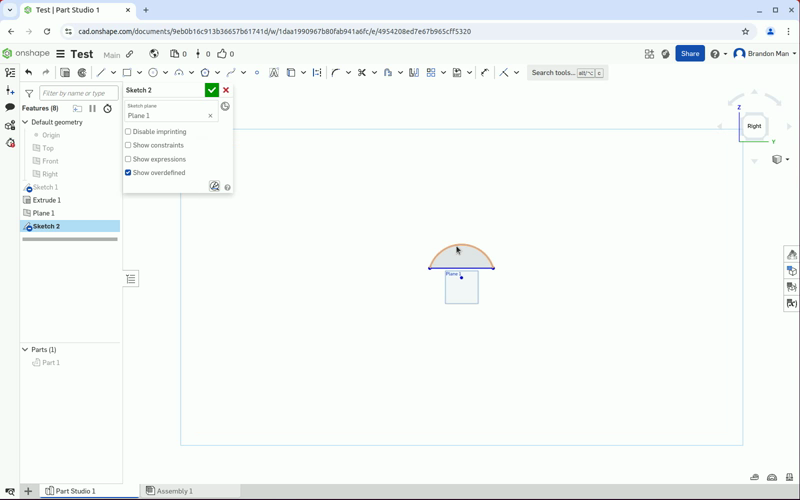
scroll(6)
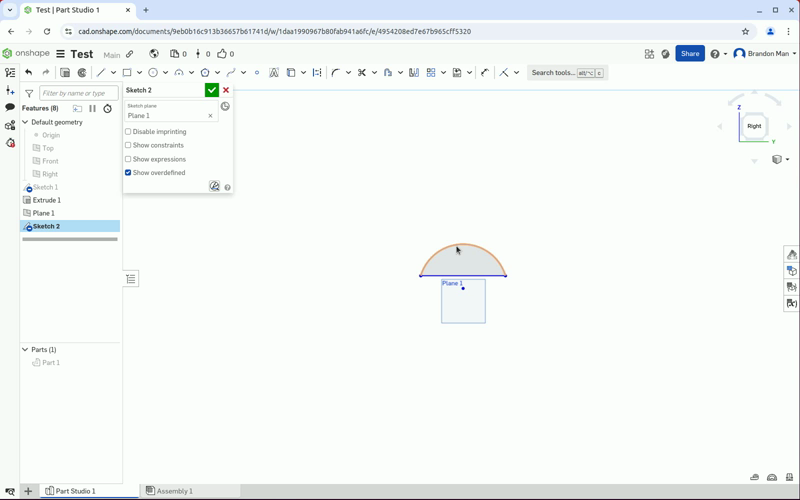
scroll(6)
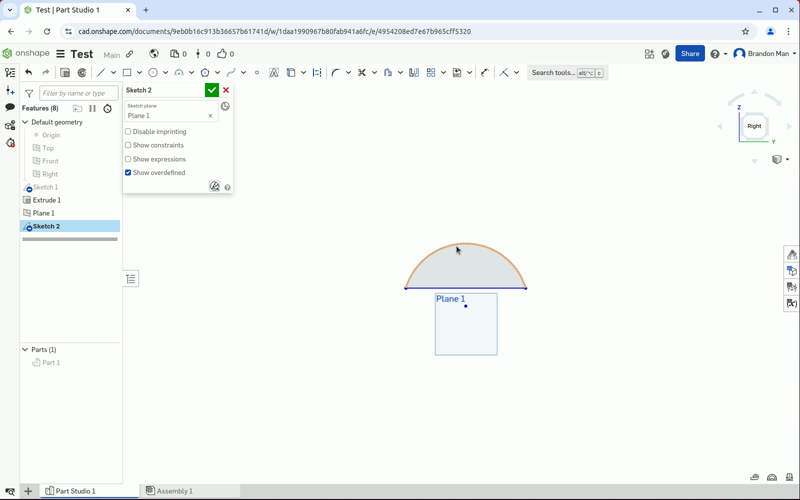
scroll(6)
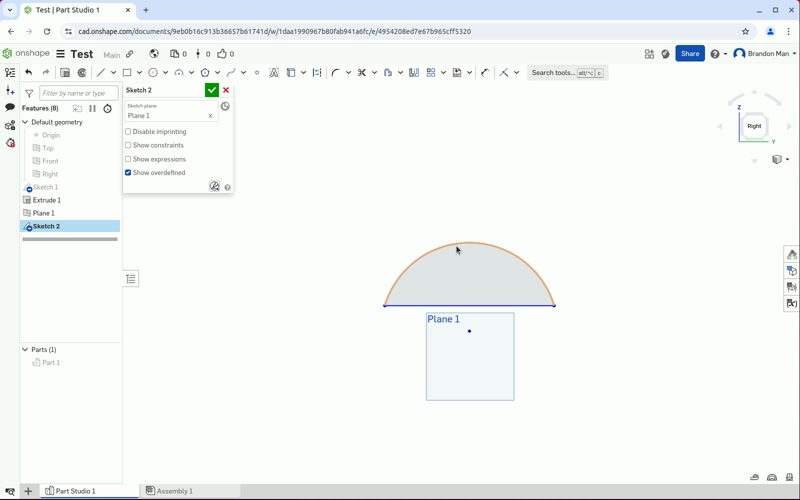
scroll(6)
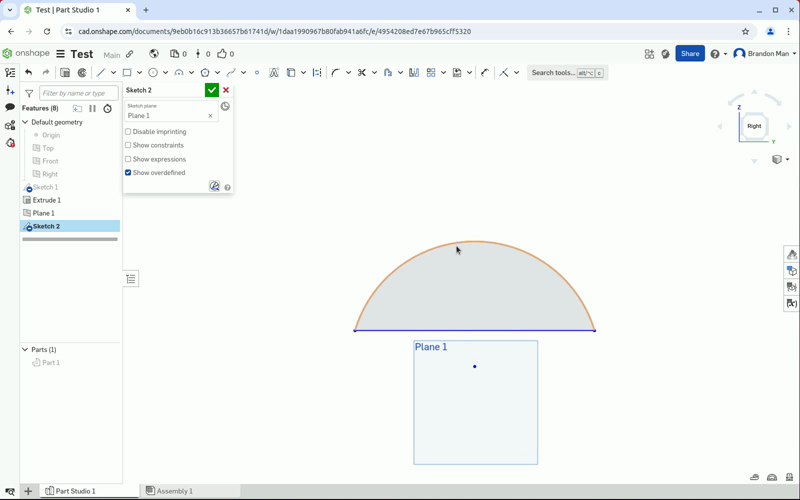
scroll(6)
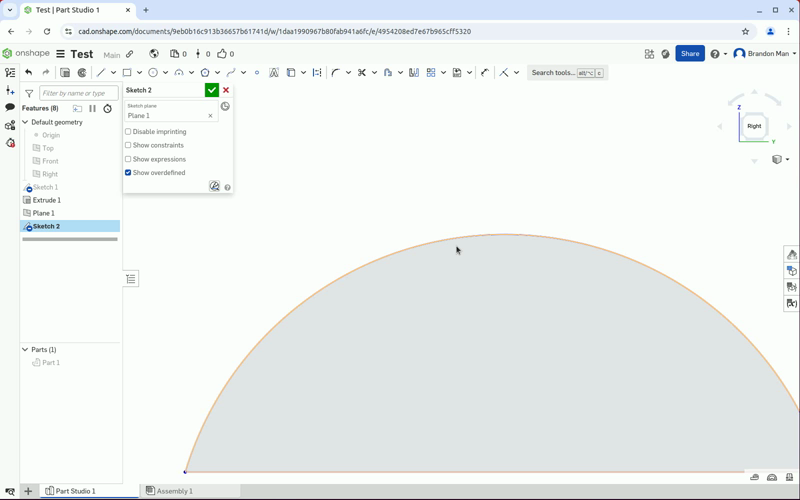
click(456, 245)
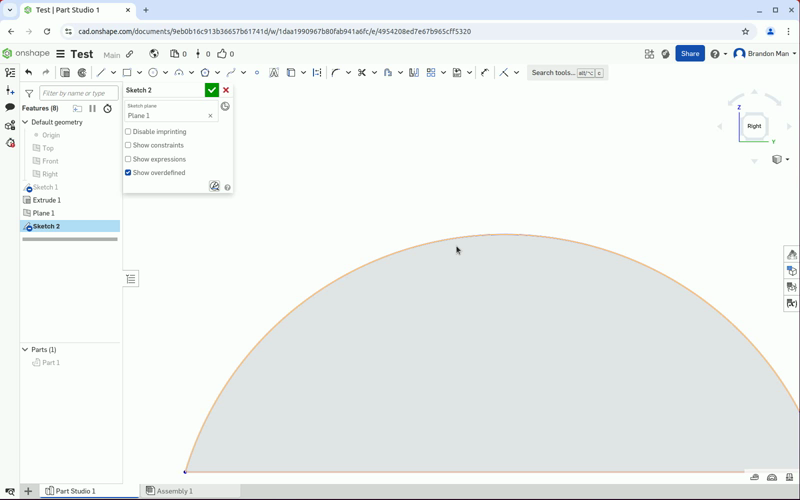
scroll(-6)
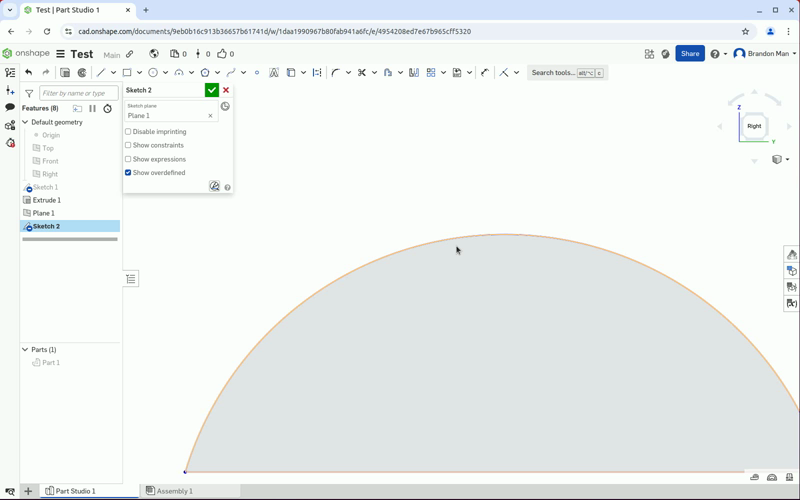
scroll(-6)
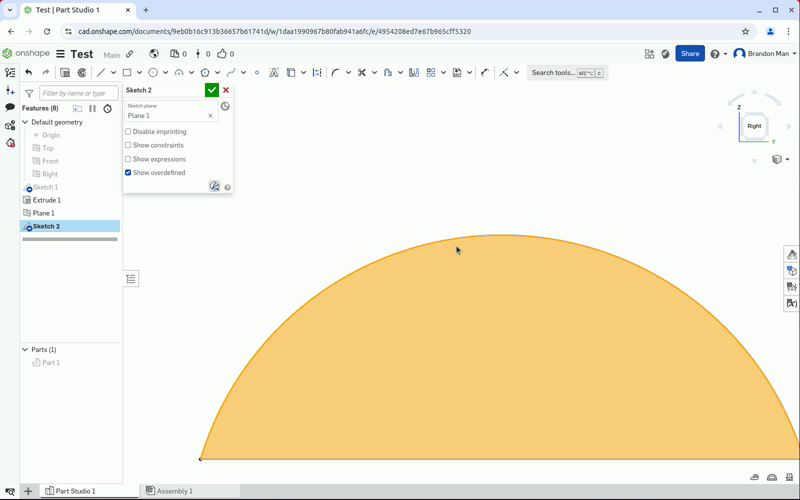
scroll(-6)
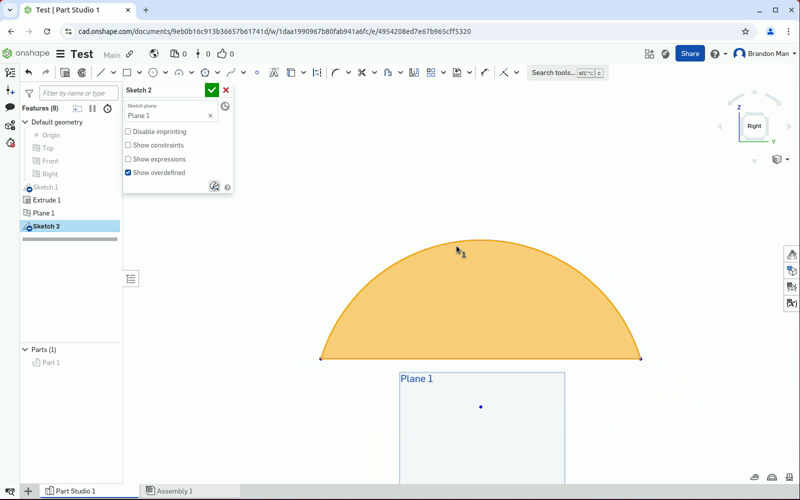
scroll(-6)
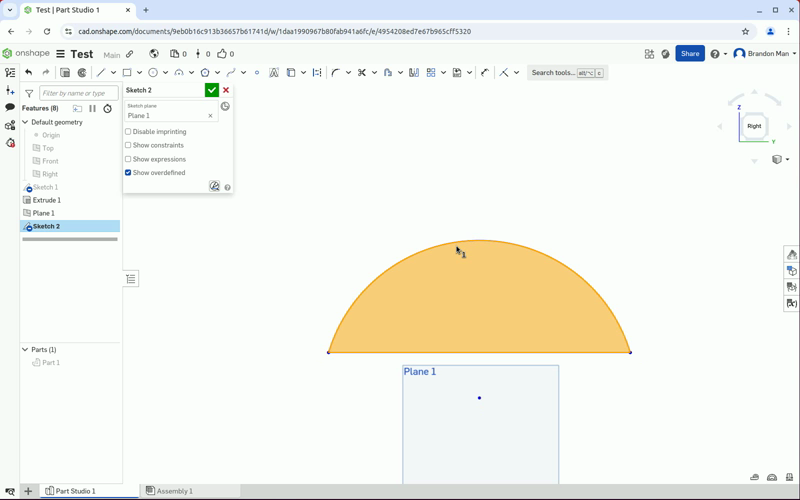
scroll(-6)
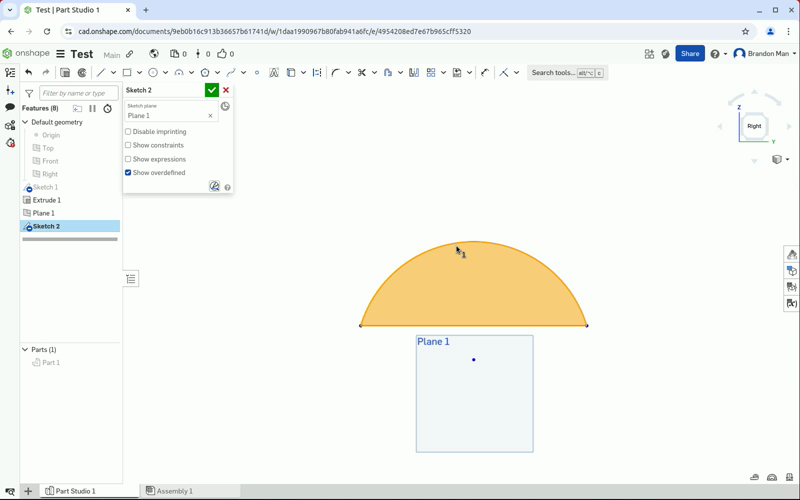
scroll(-6)
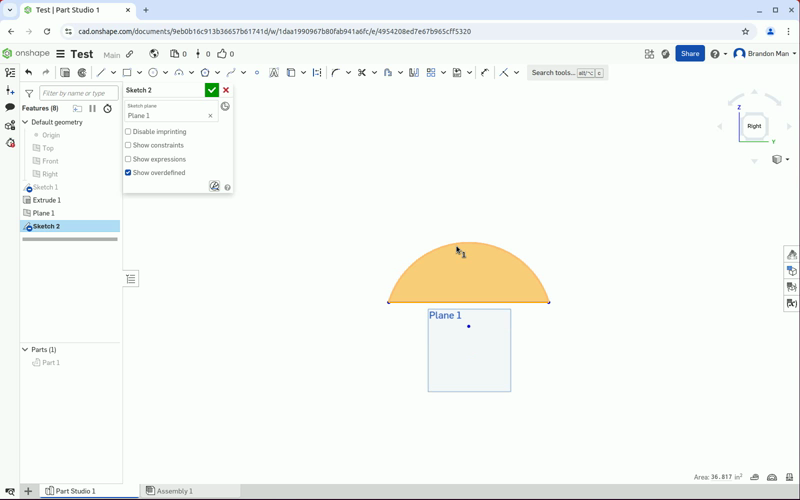
scroll(-6)
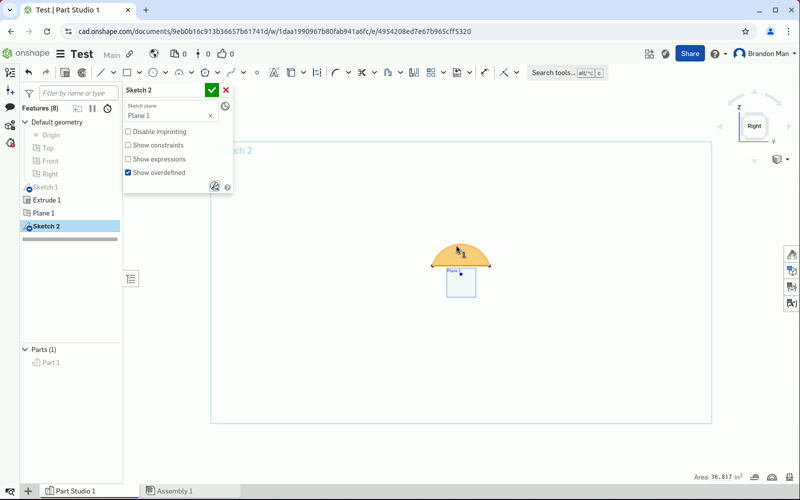
mouse_move(73, 352)
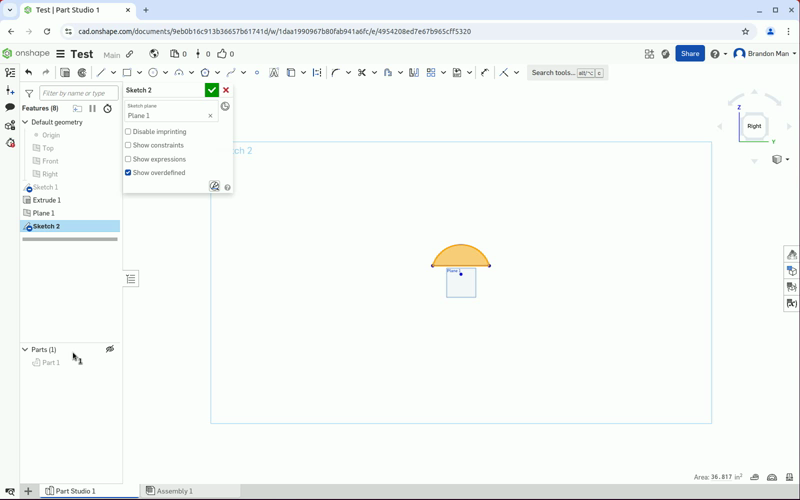
key(shift+y)
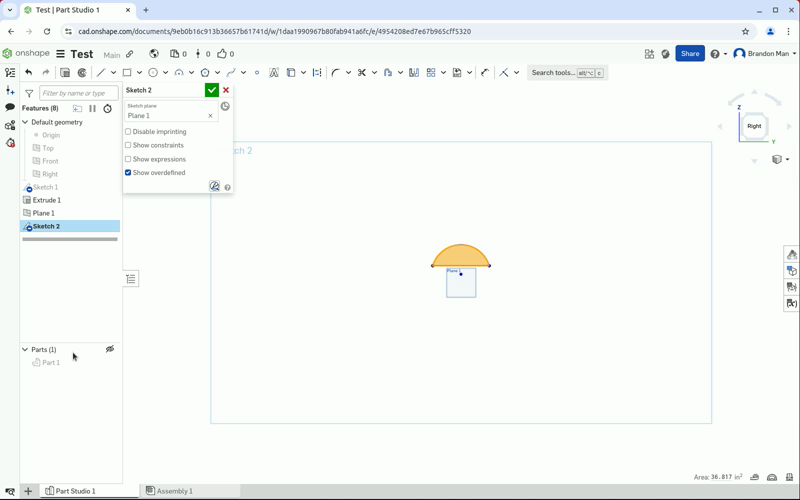
key(shift+e)
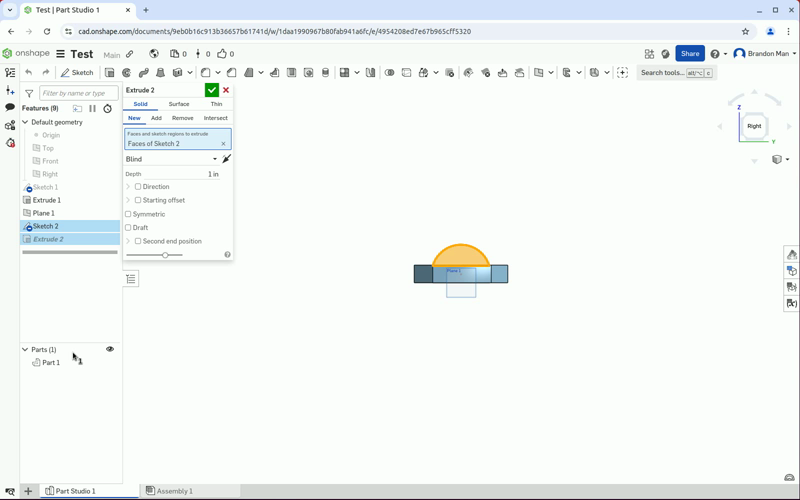
mouse_move(143, 106)
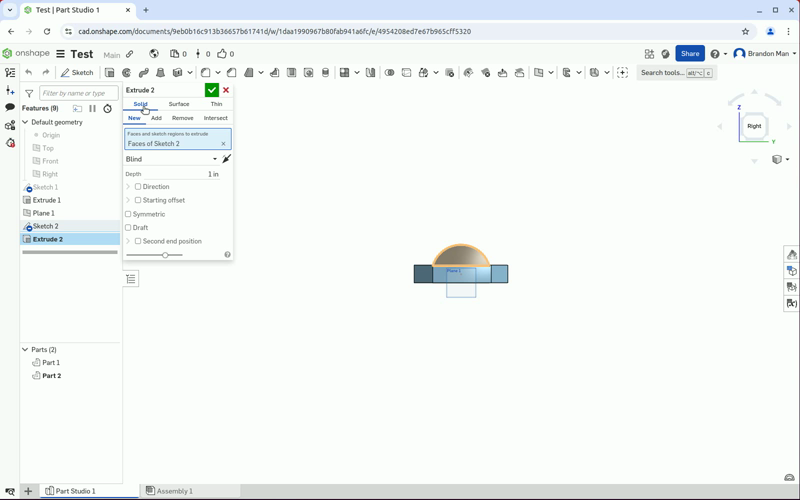
click(143, 106)
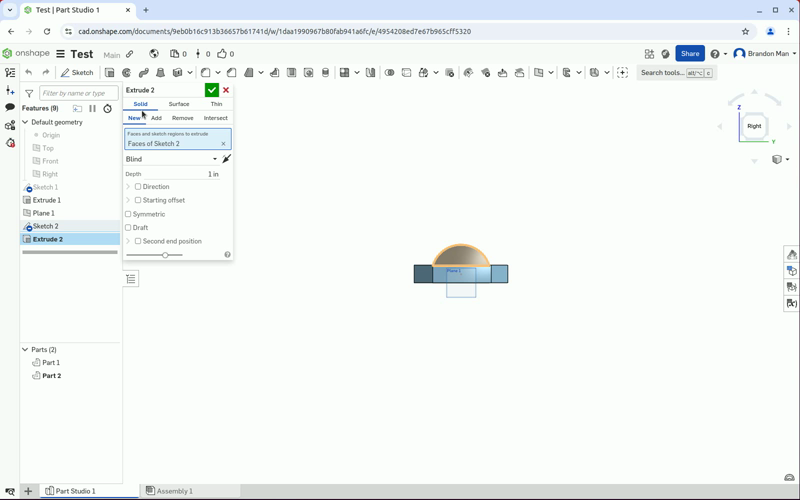
mouse_move(137, 120)
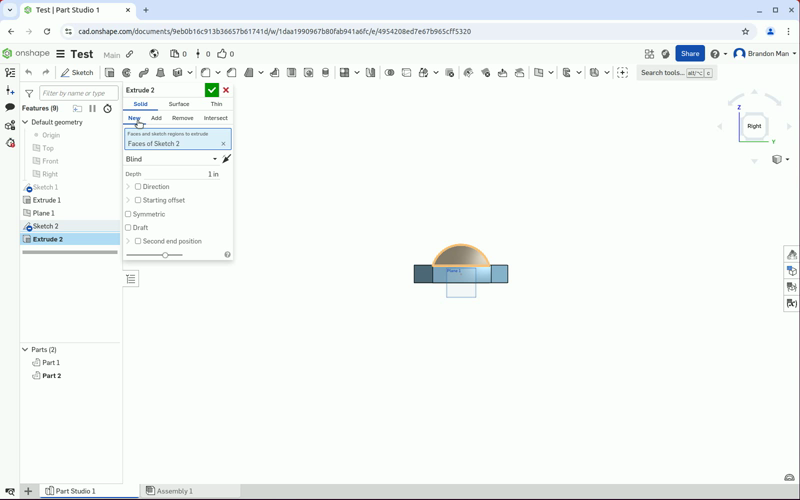
click(137, 120)
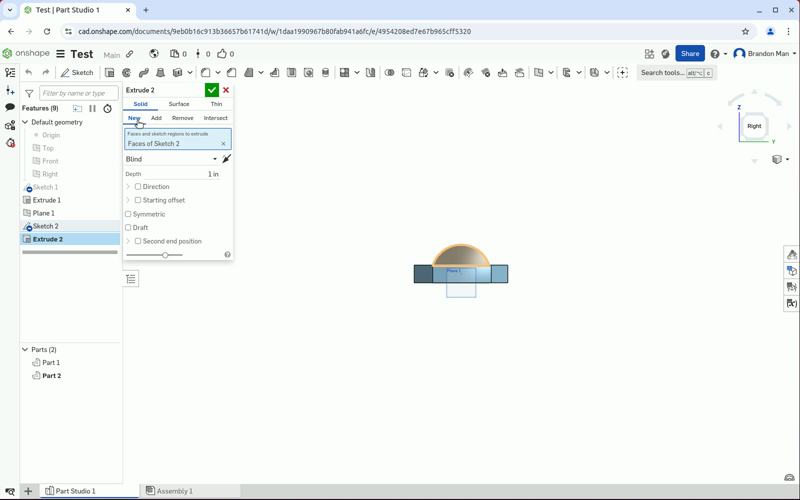
key(tab, 4)
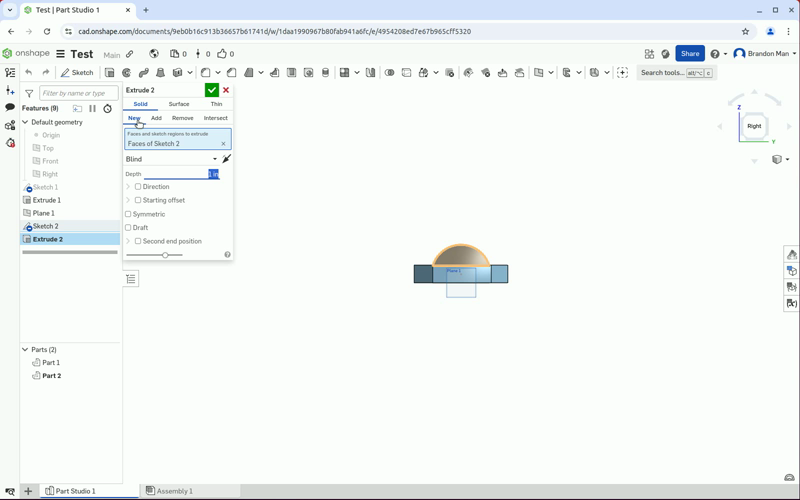
text(12.276)
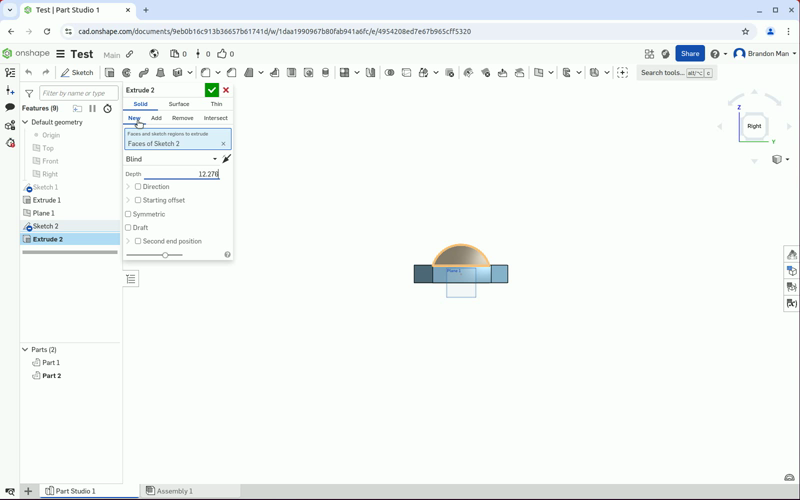
key(enter)
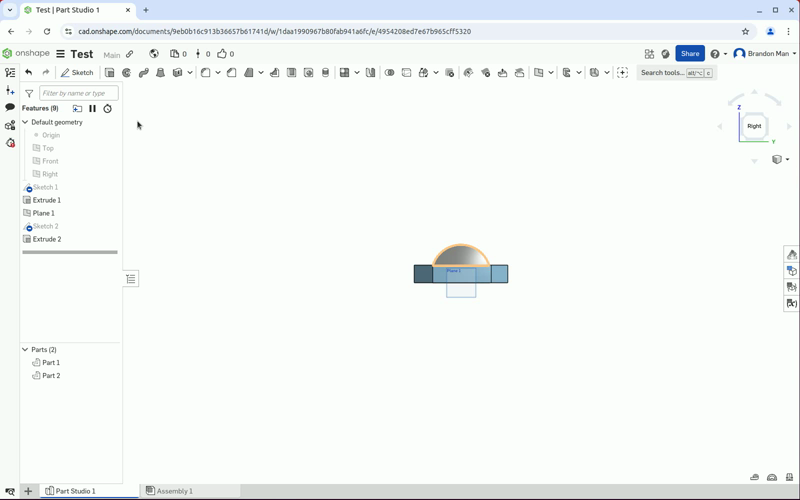
key(shift+h)
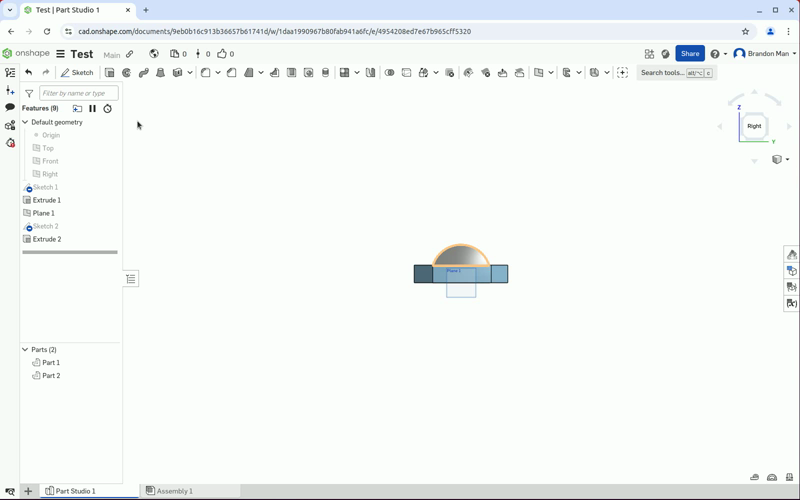
key(shift+h)
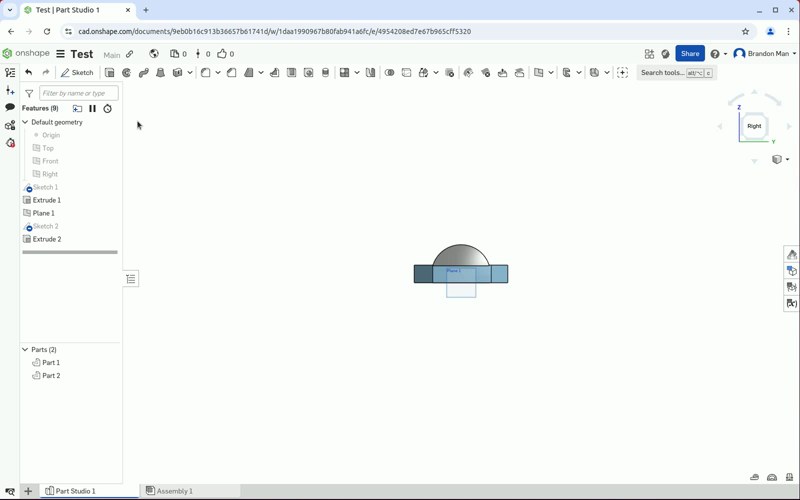
mouse_move(73, 189)
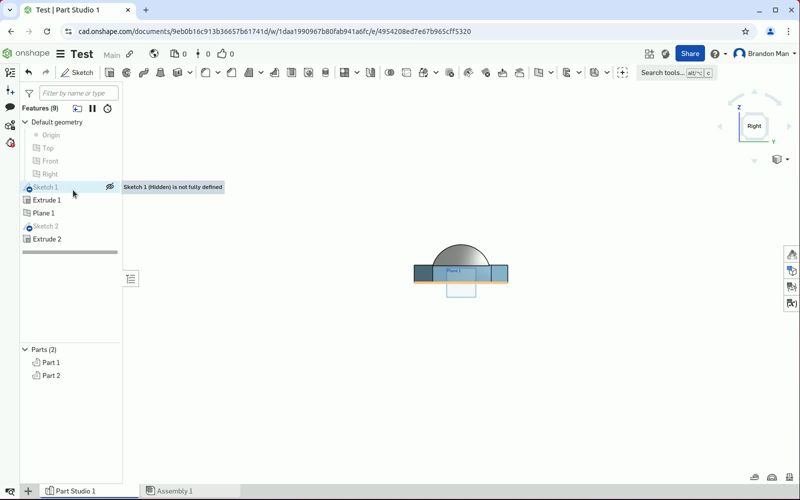
click(73, 189)
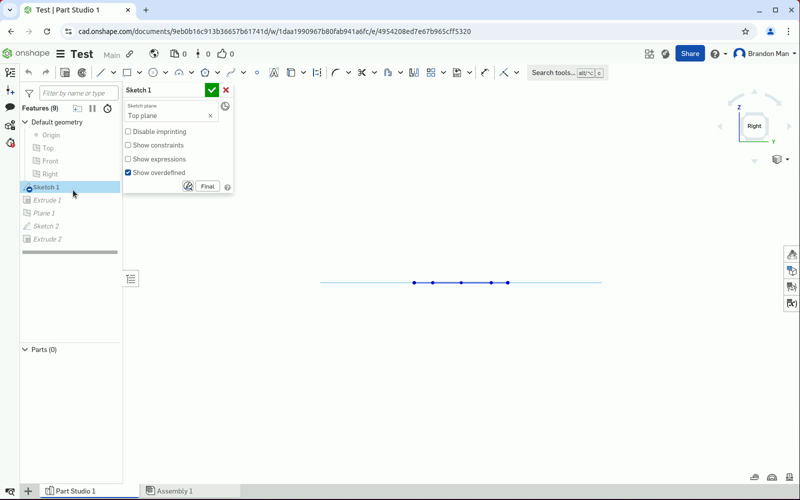
mouse_move(229, 92)
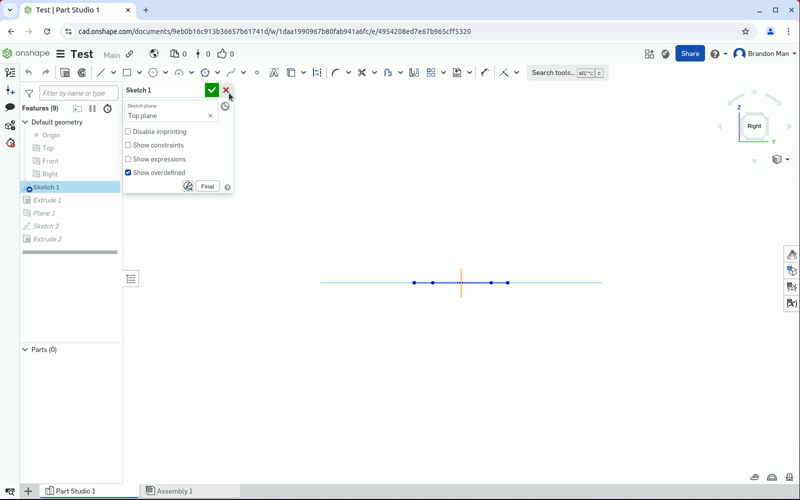
click(229, 92)
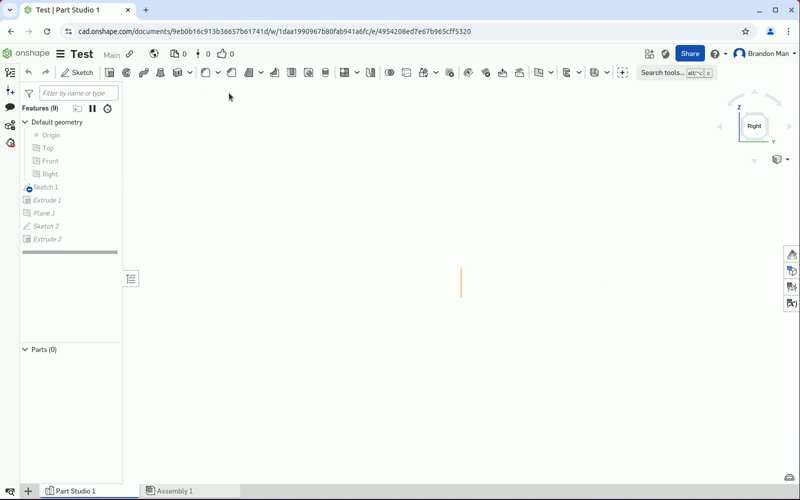
key(shift+s)
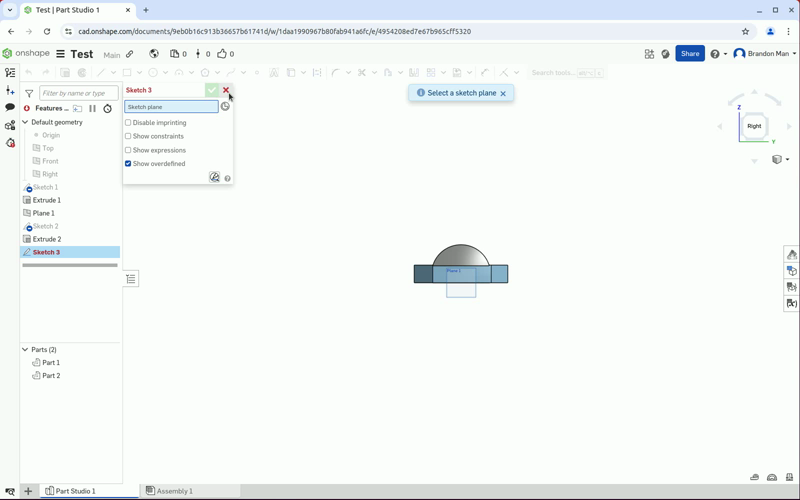
mouse_move(73, 215)
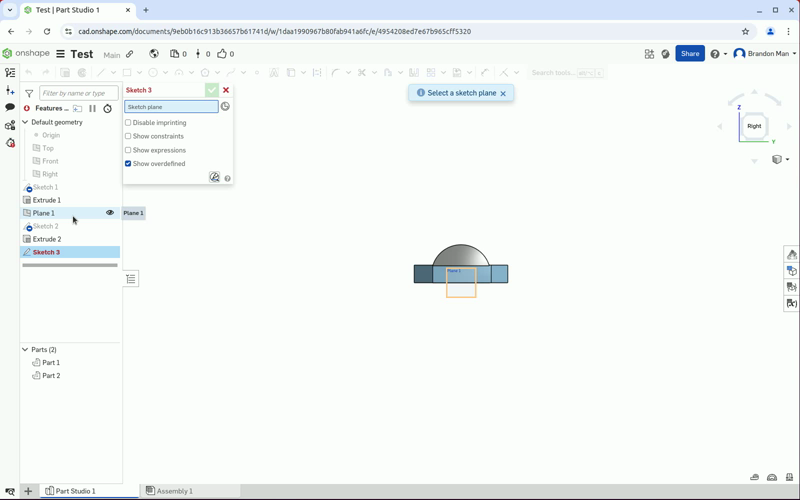
click(73, 215)
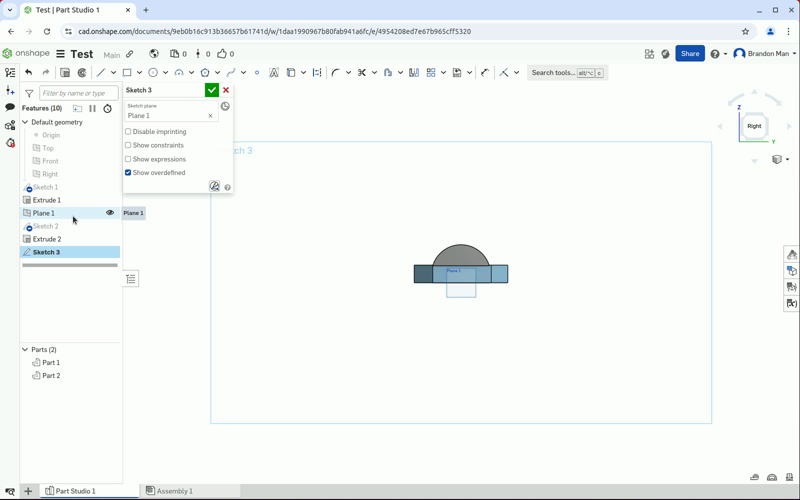
mouse_move(73, 352)
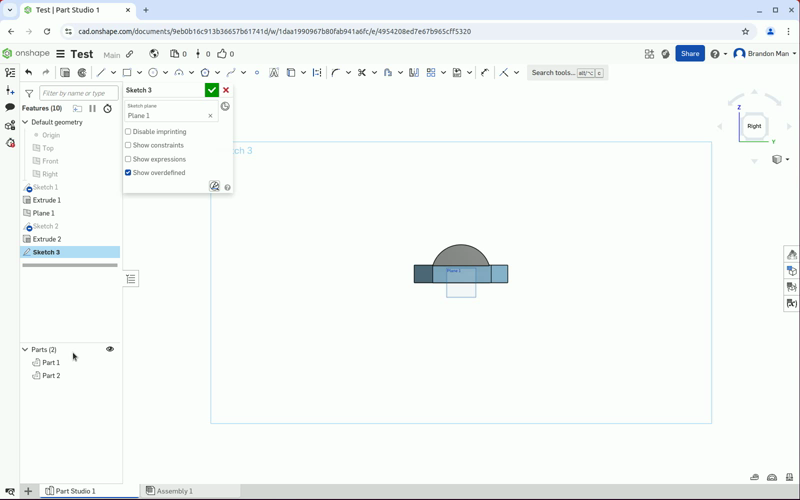
key(y)
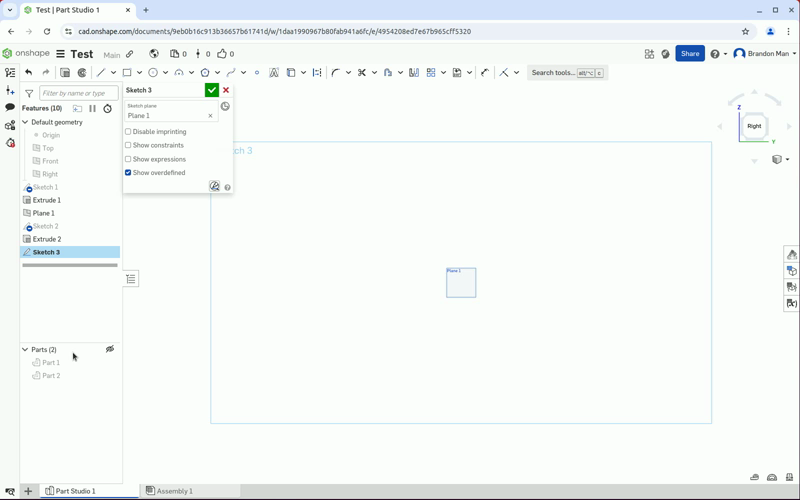
key(a)
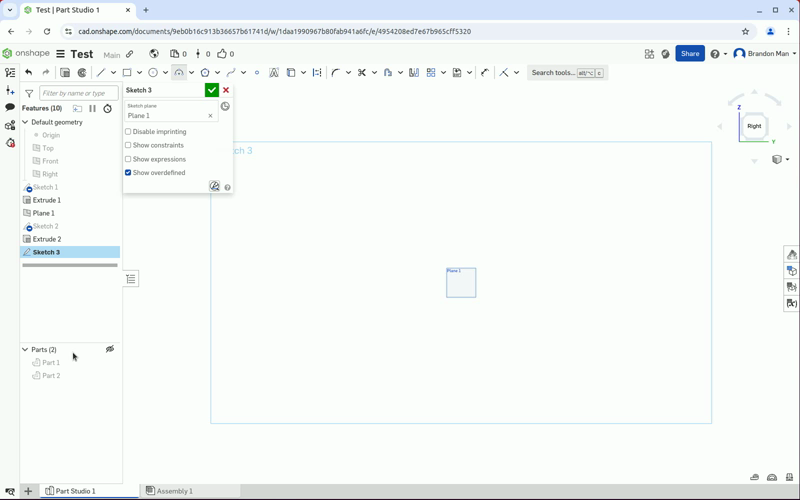
key_down(shift)
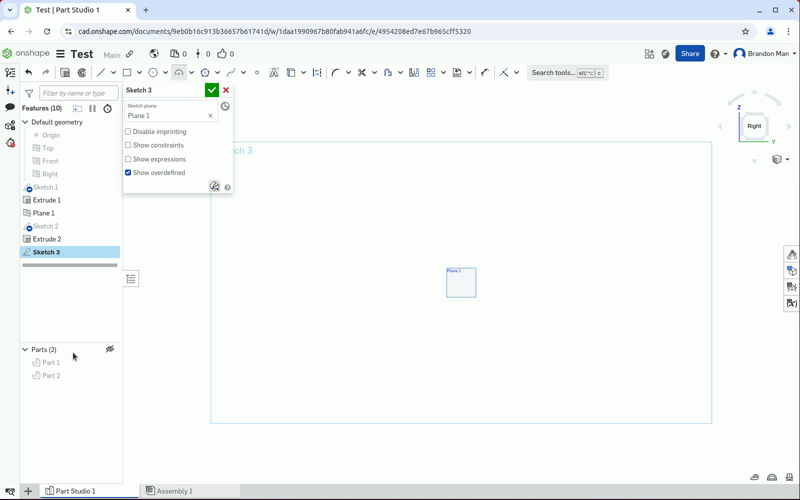
mouse_move(432, 282)
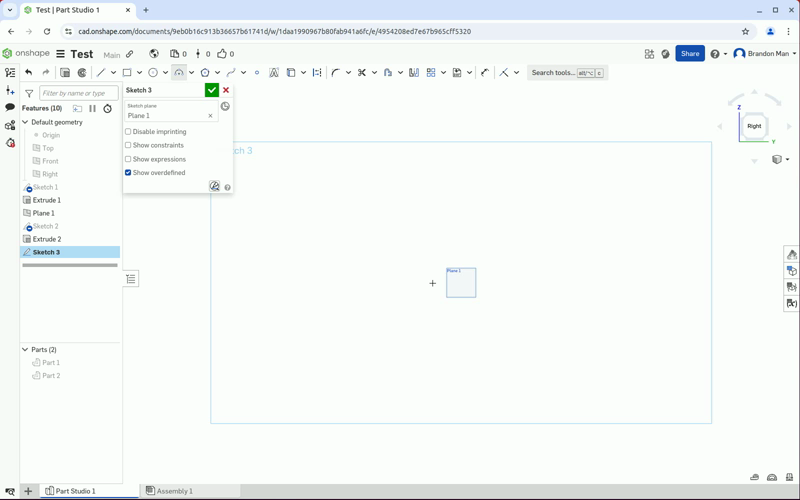
click(432, 282)
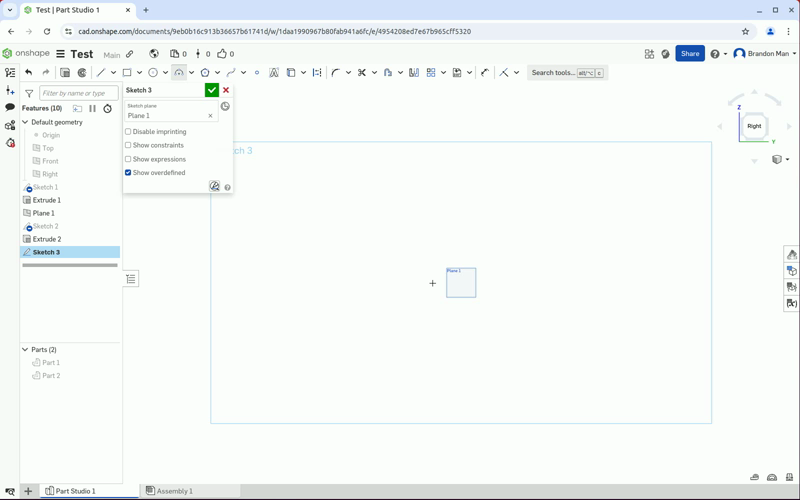
key_up(shift)
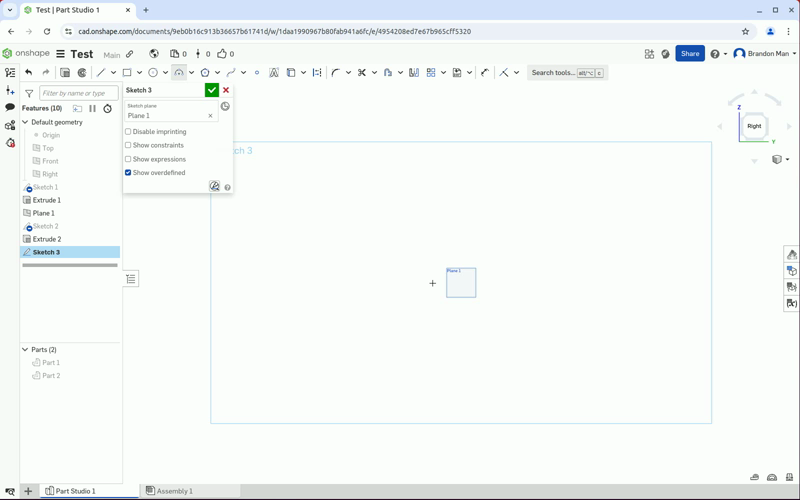
key_down(shift)
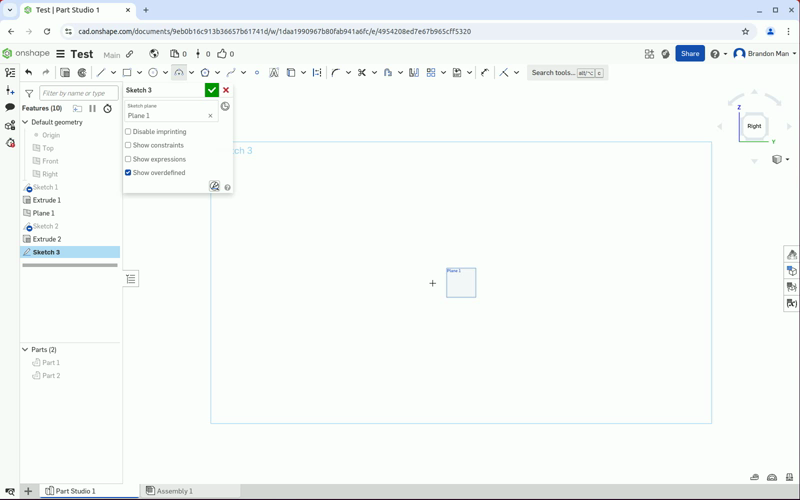
mouse_move(489, 282)
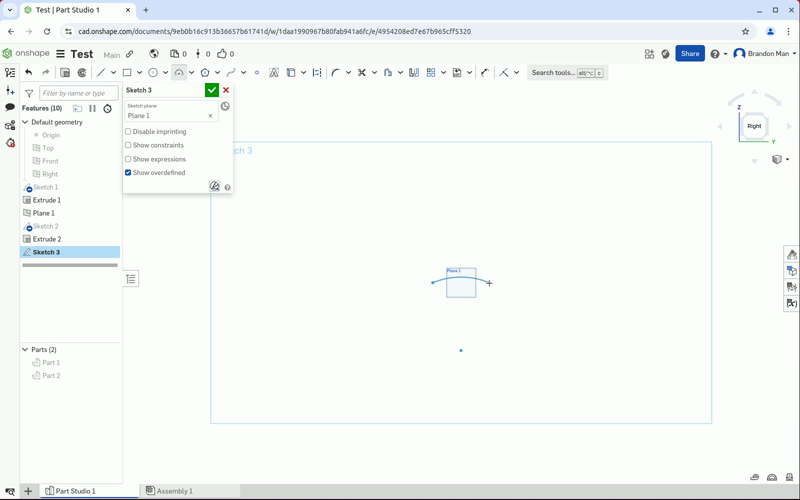
click(489, 282)
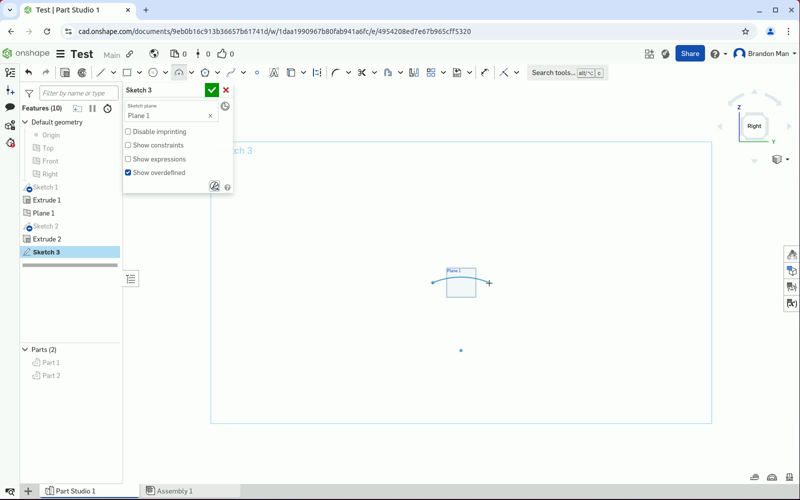
mouse_move(461, 303)
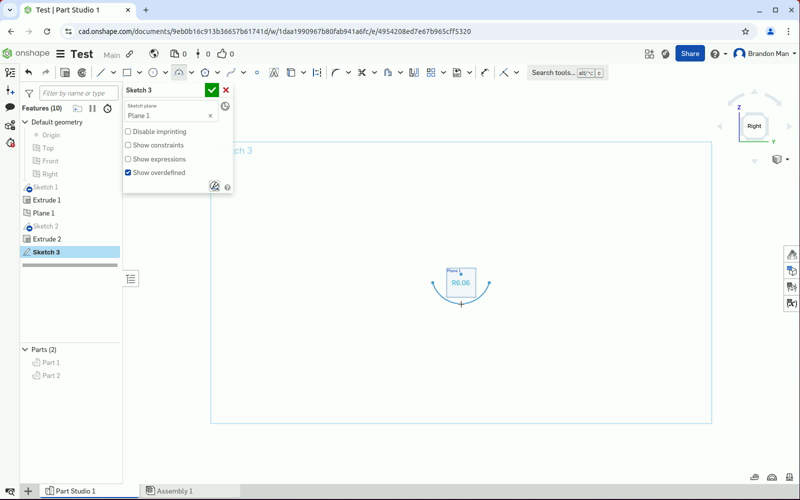
click(461, 303)
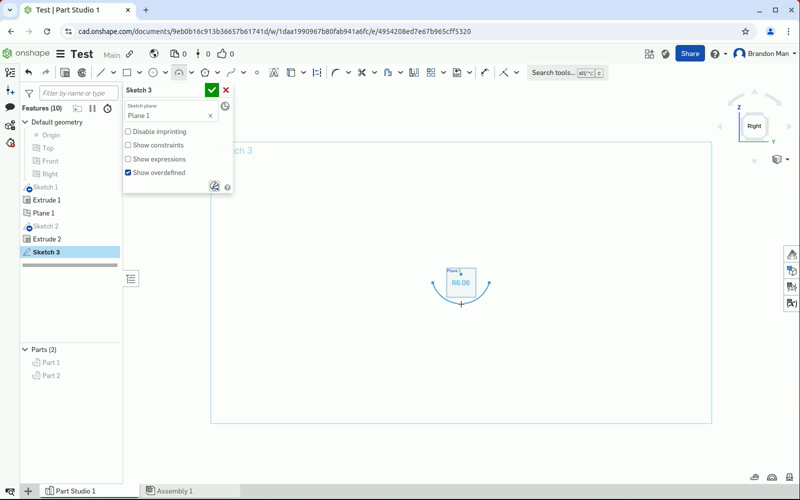
key_up(shift)
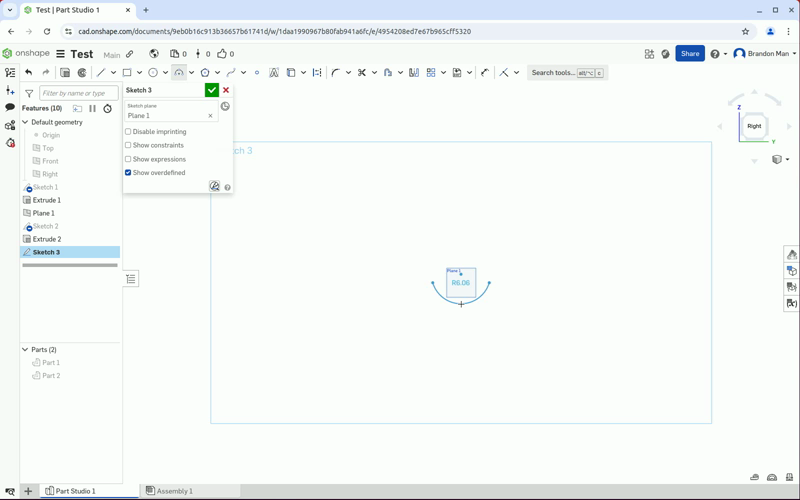
key(esc)
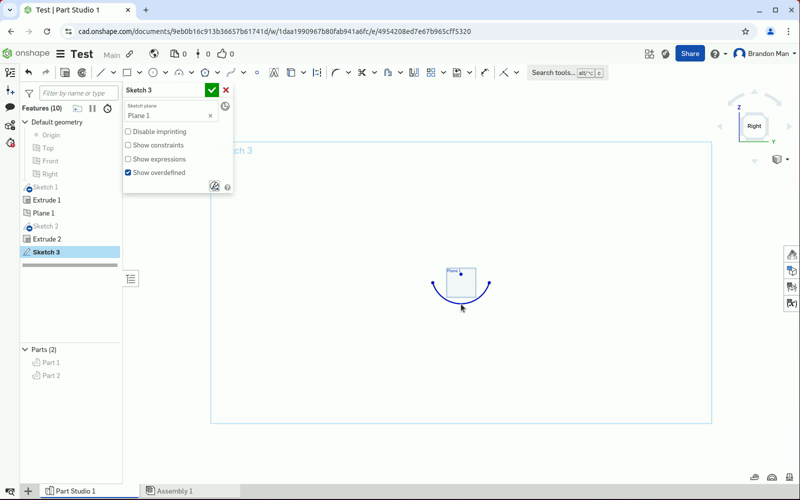
key(l)
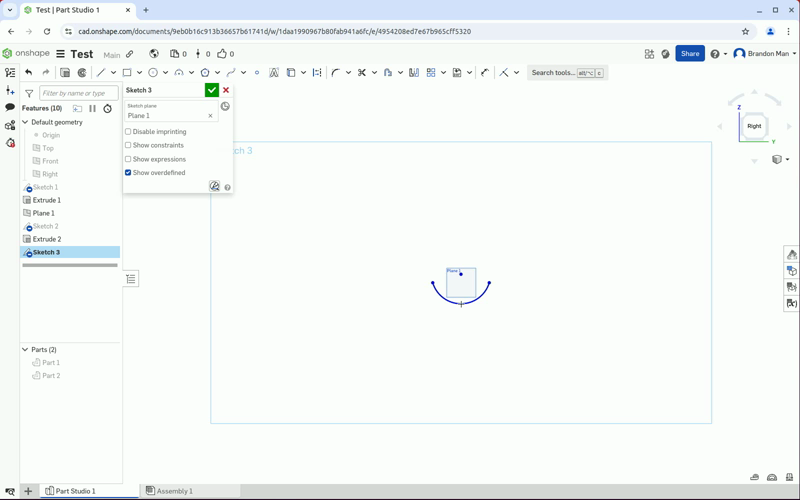
mouse_move(489, 282)
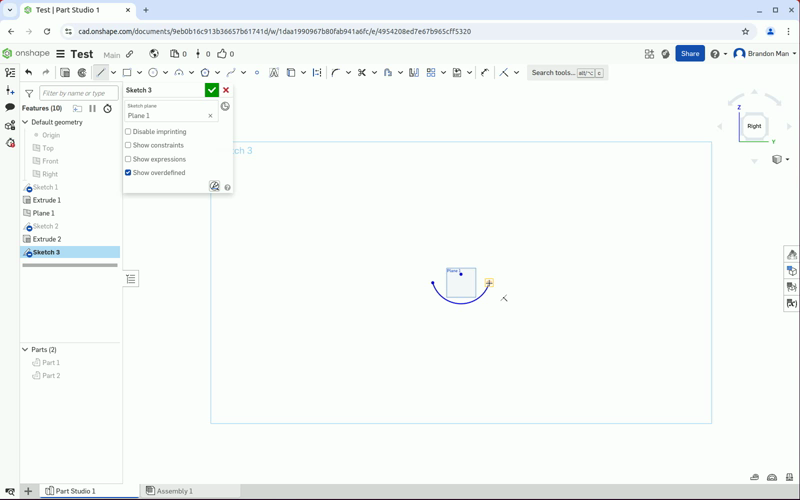
click(489, 282)
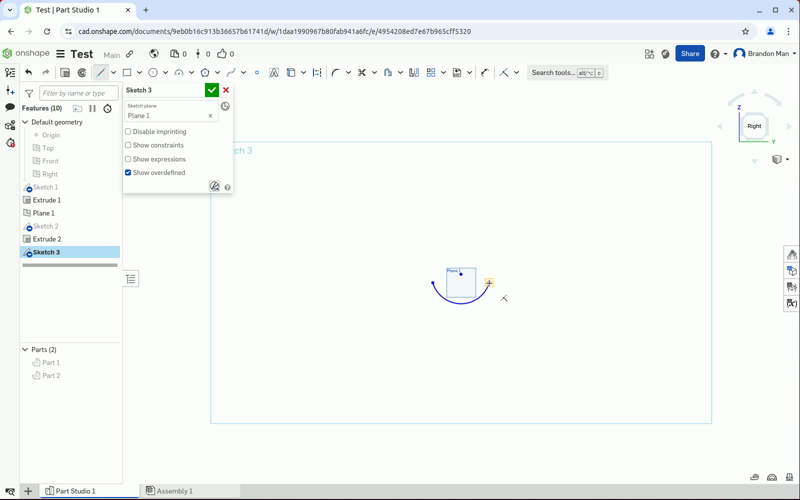
mouse_move(519, 282)
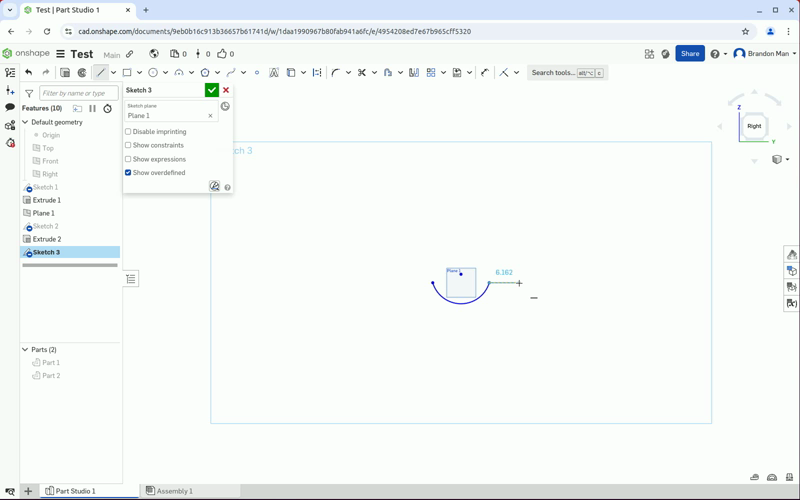
key_down(shift)
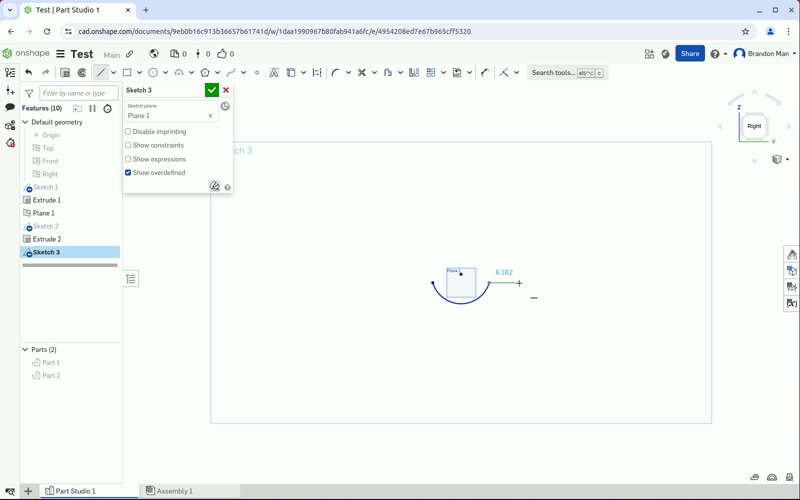
mouse_move(432, 282)
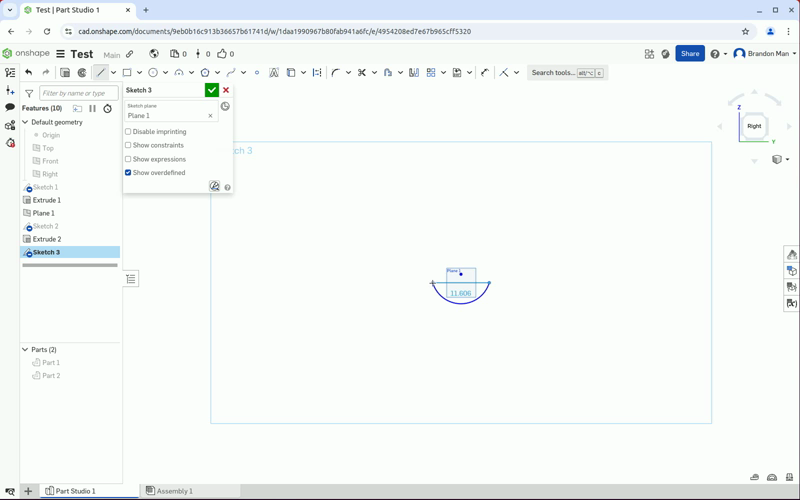
key_up(shift)
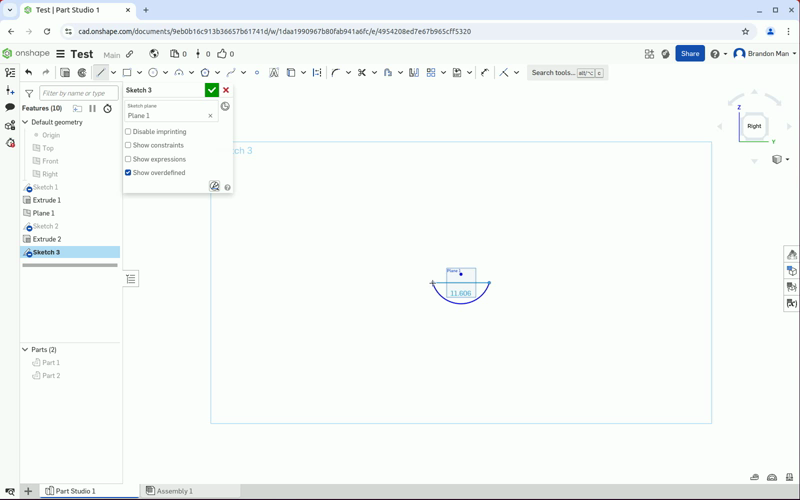
click(432, 282)
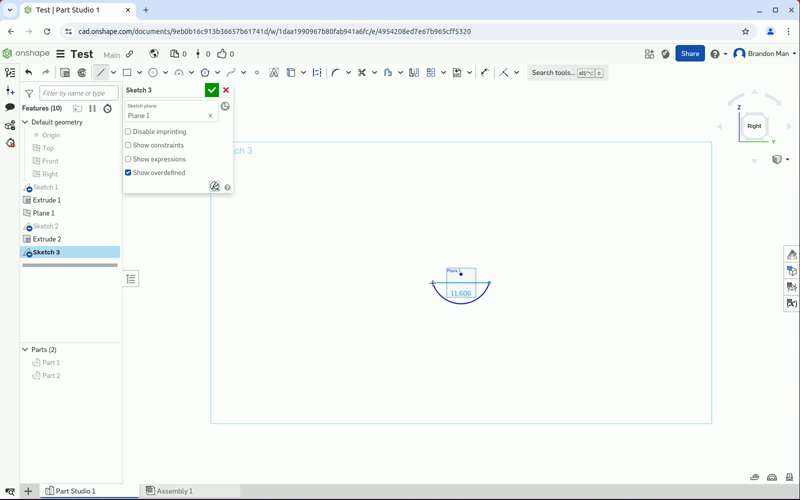
key(esc)
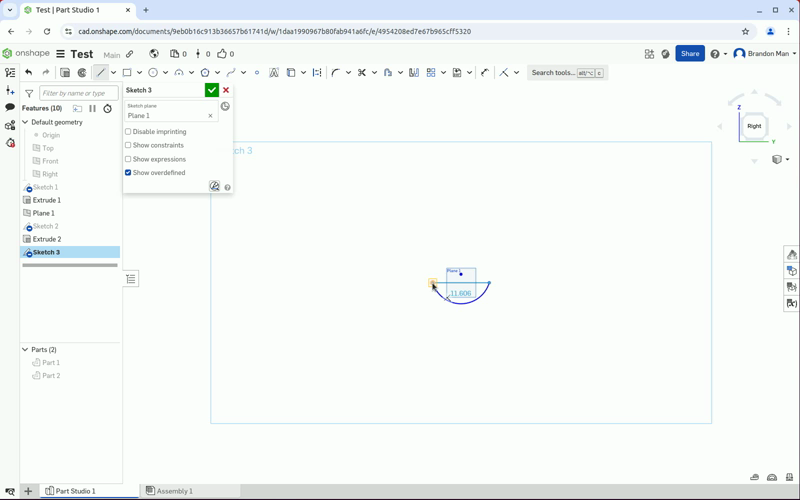
mouse_move(454, 293)
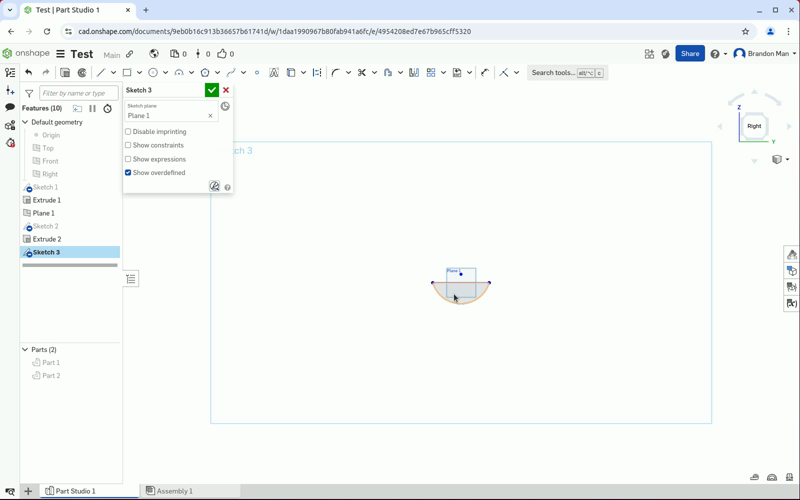
scroll(6)
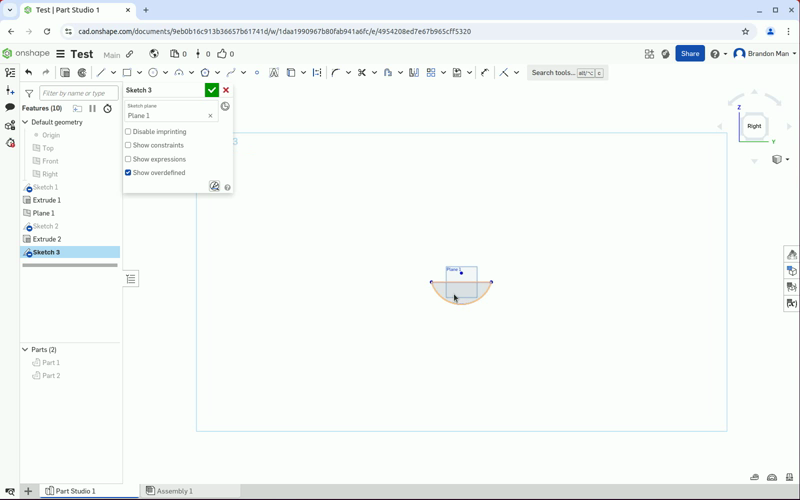
scroll(6)
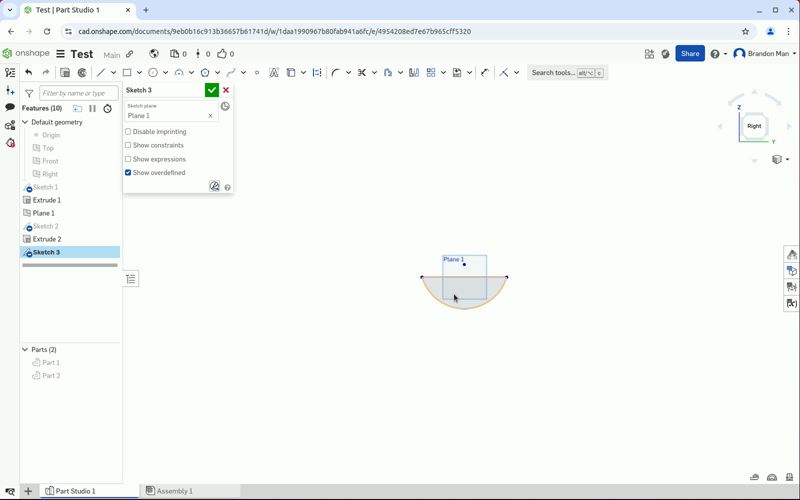
scroll(6)
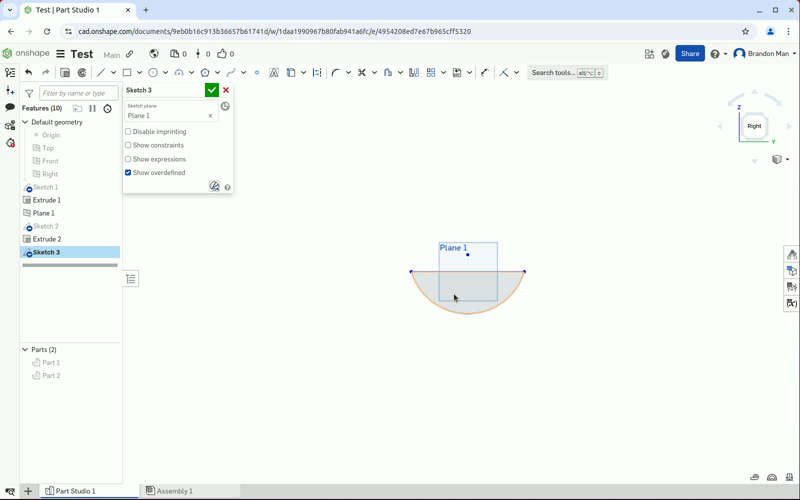
scroll(6)
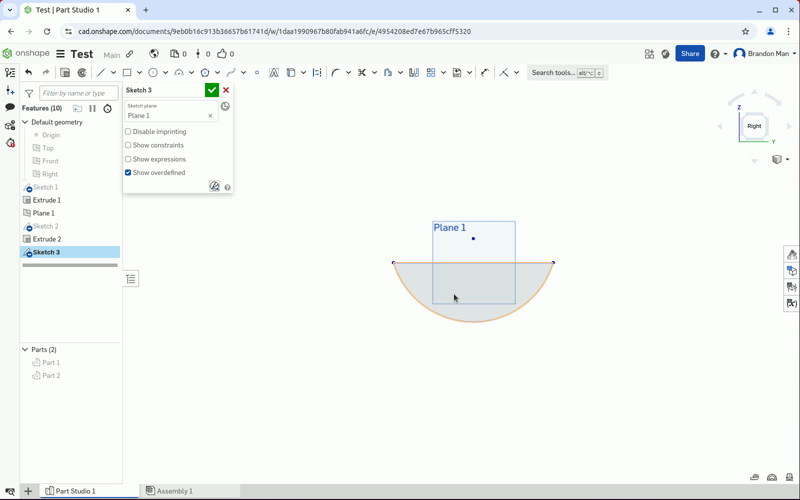
scroll(6)
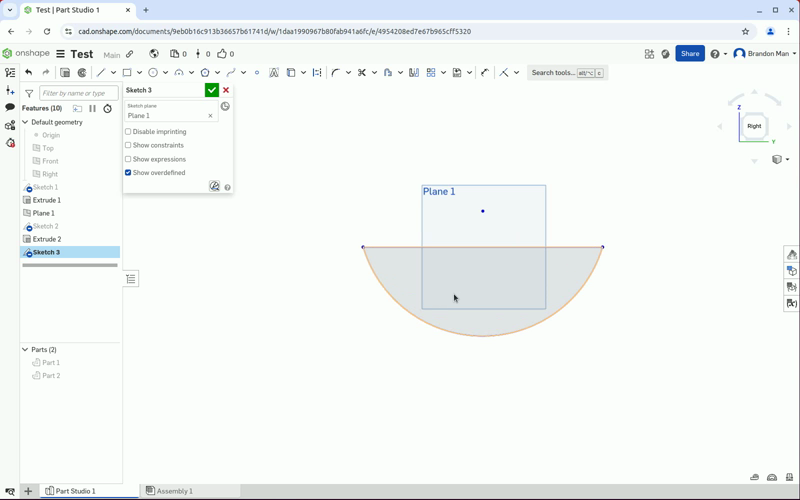
scroll(6)
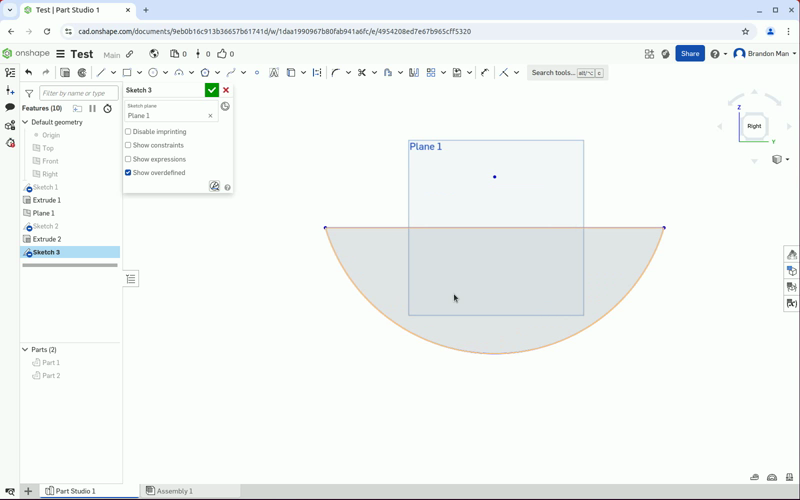
scroll(6)
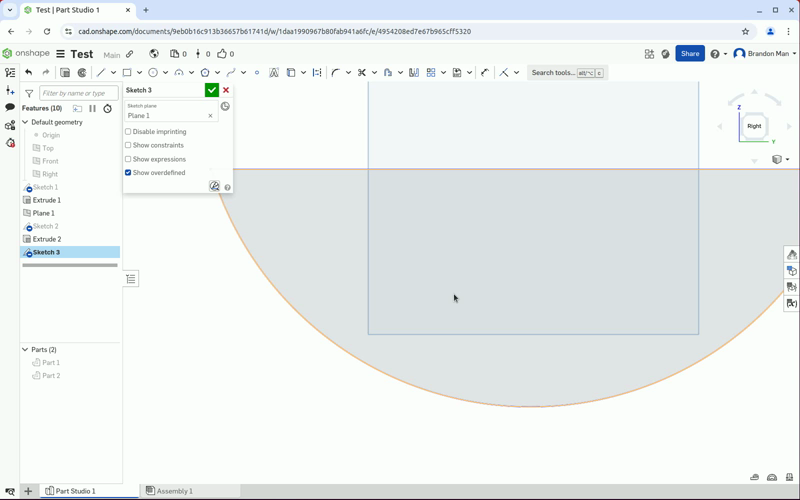
click(454, 293)
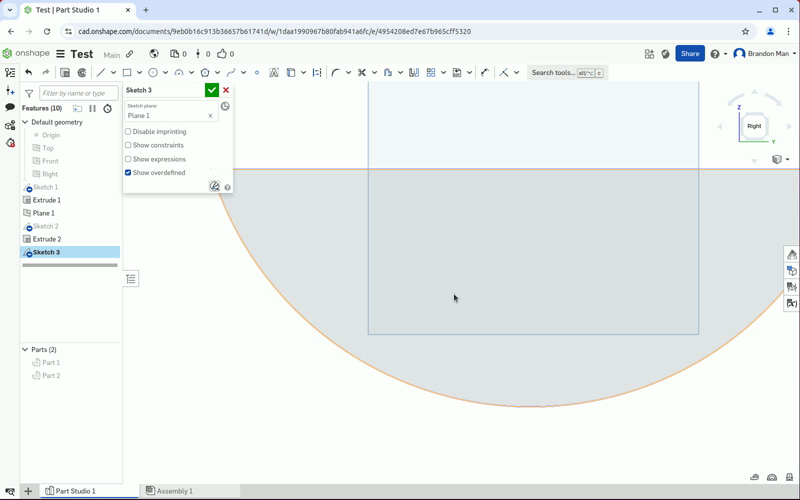
scroll(-6)
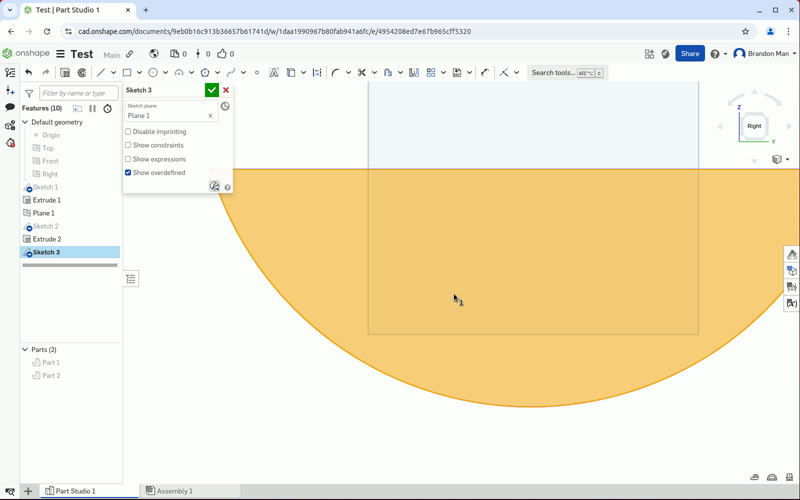
scroll(-6)
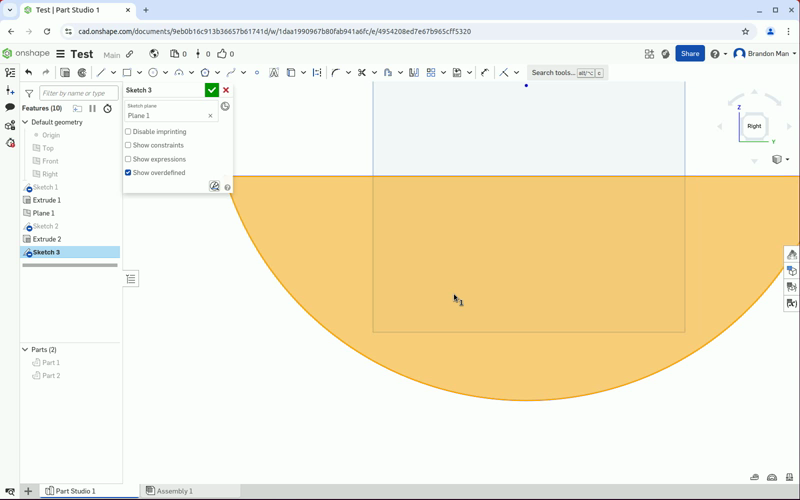
scroll(-6)
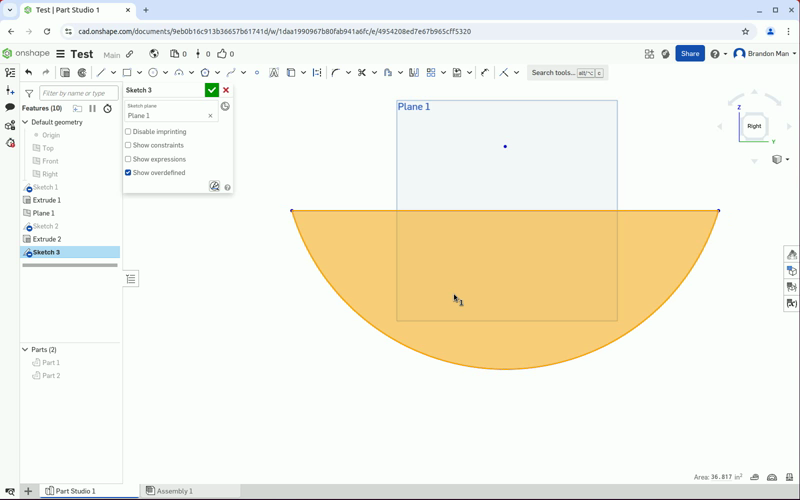
scroll(-6)
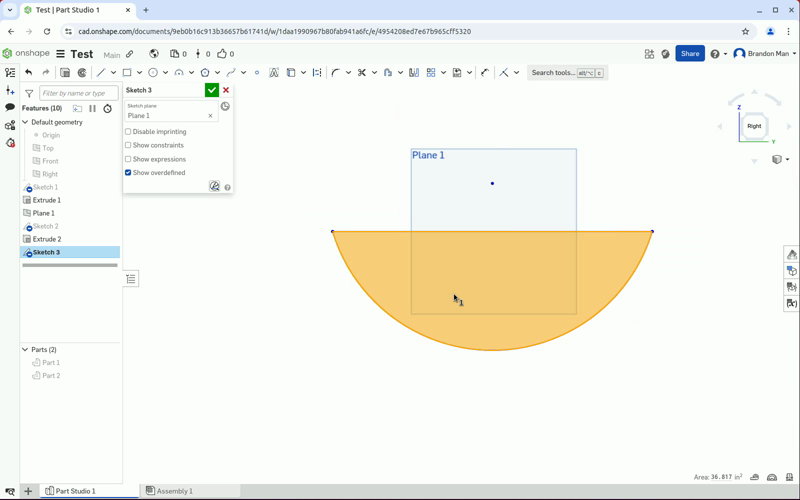
scroll(-6)
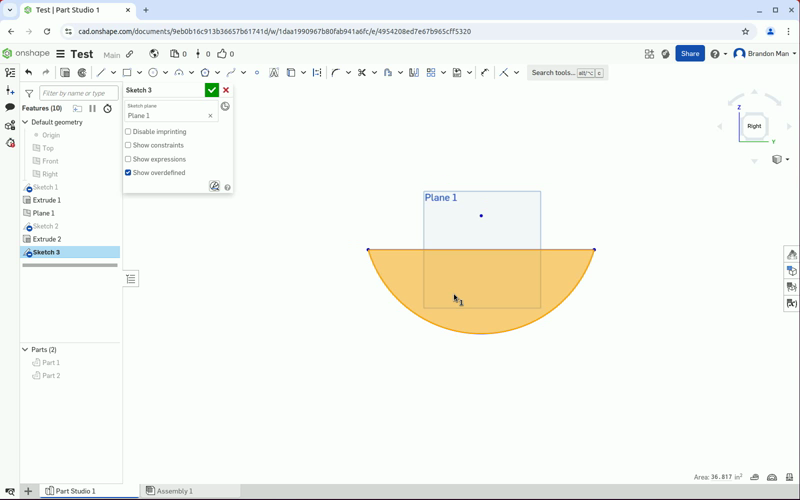
scroll(-6)
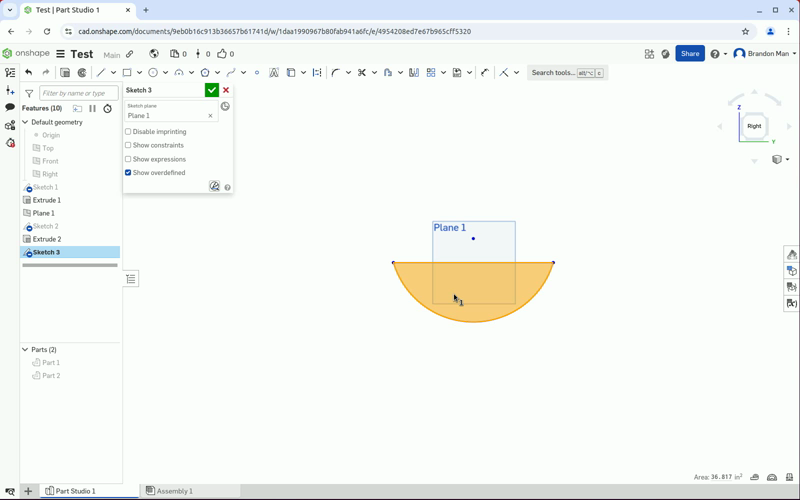
scroll(-6)
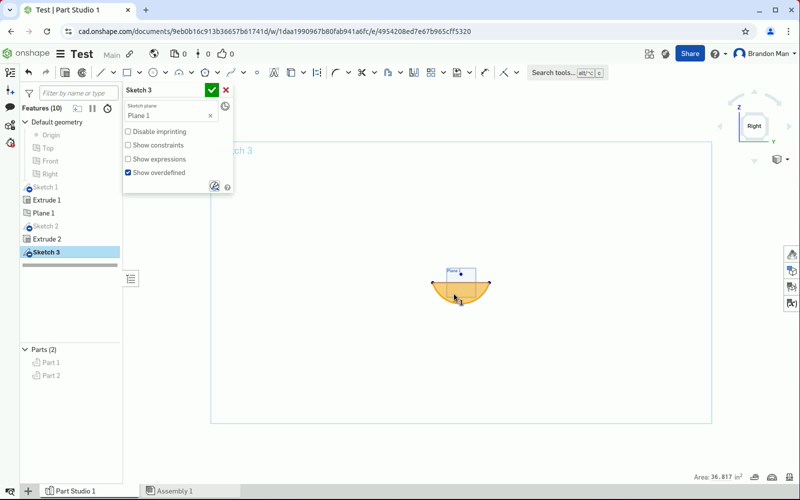
mouse_move(73, 352)
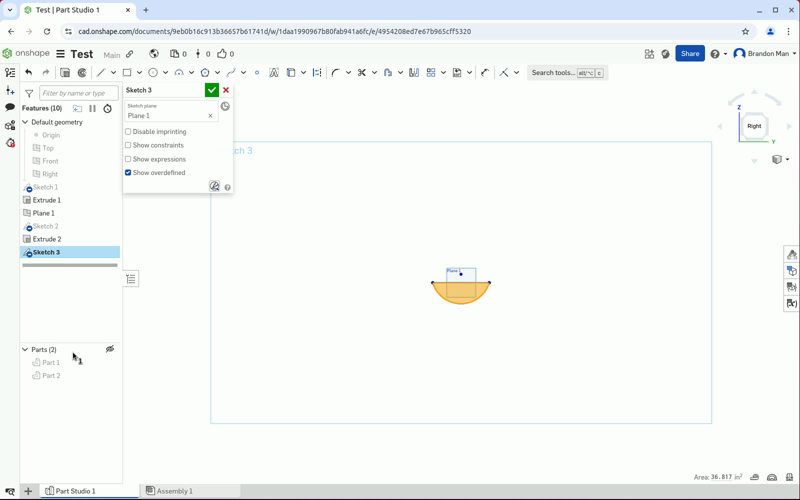
key(shift+y)
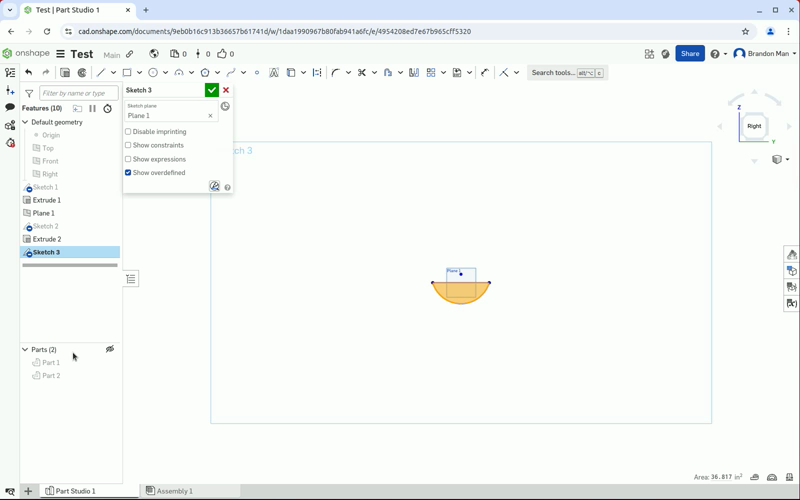
key(shift+e)
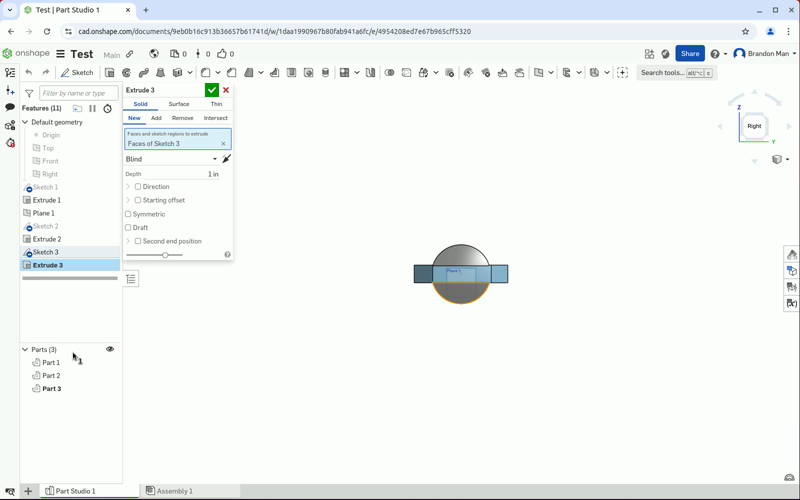
mouse_move(143, 106)
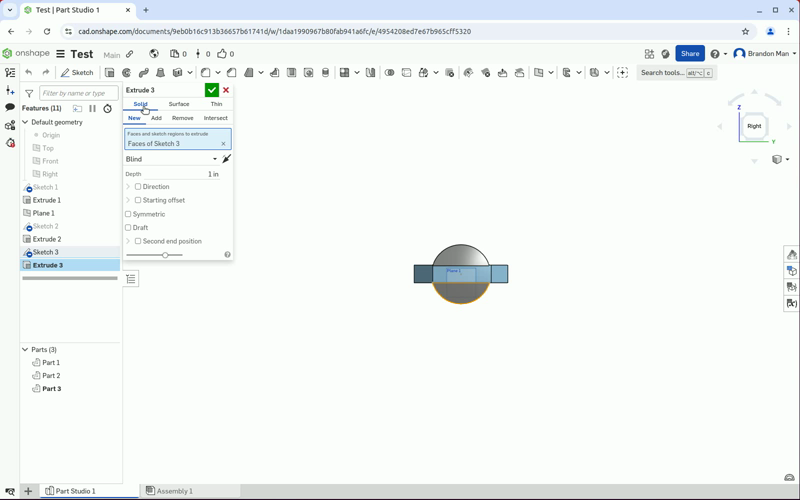
click(143, 106)
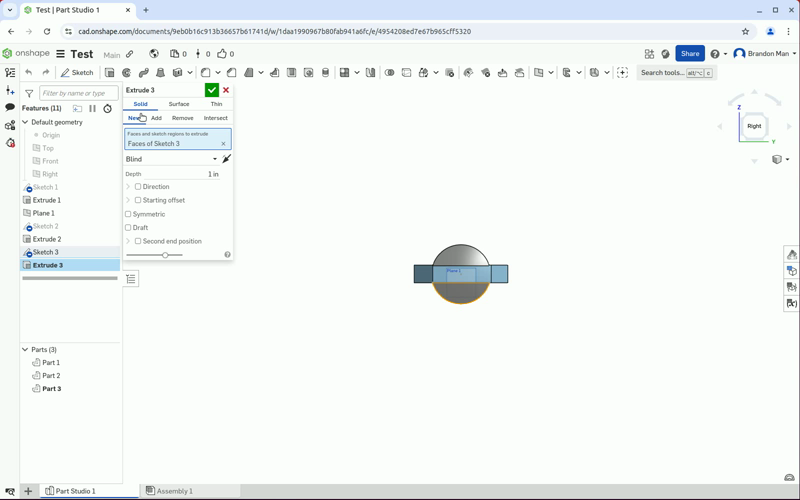
mouse_move(137, 120)
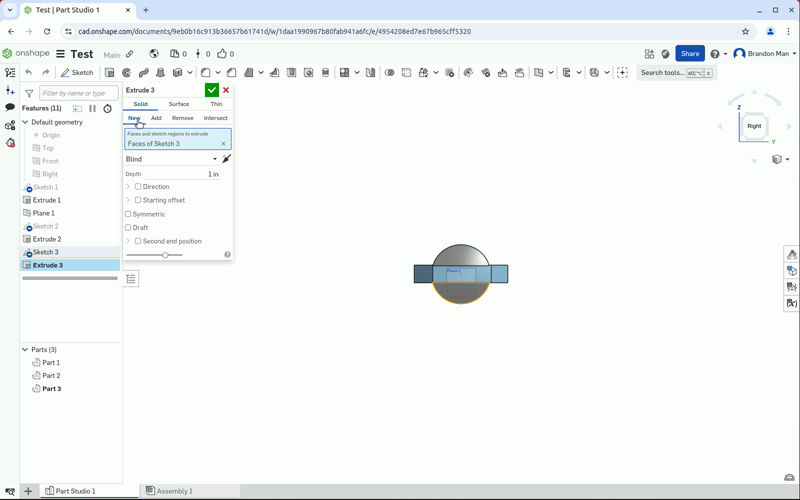
click(137, 120)
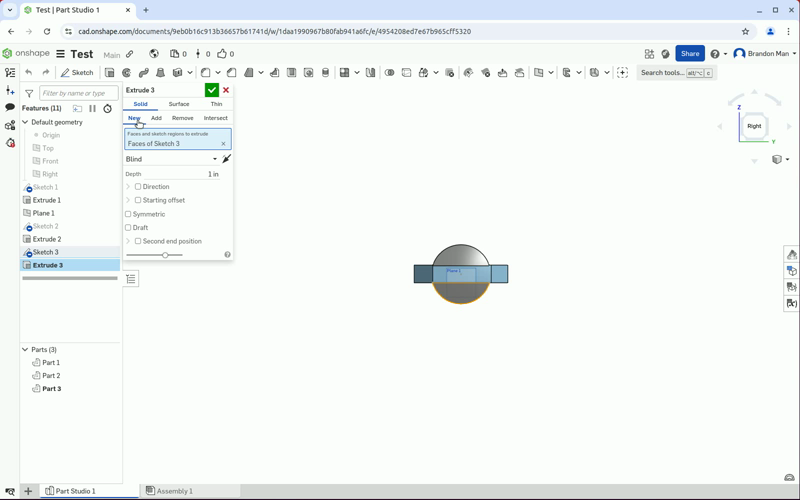
key(tab, 4)
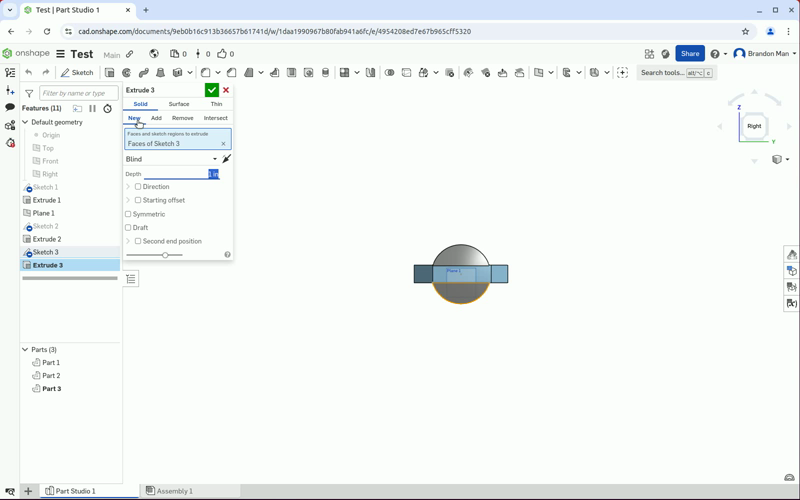
text(12.276)
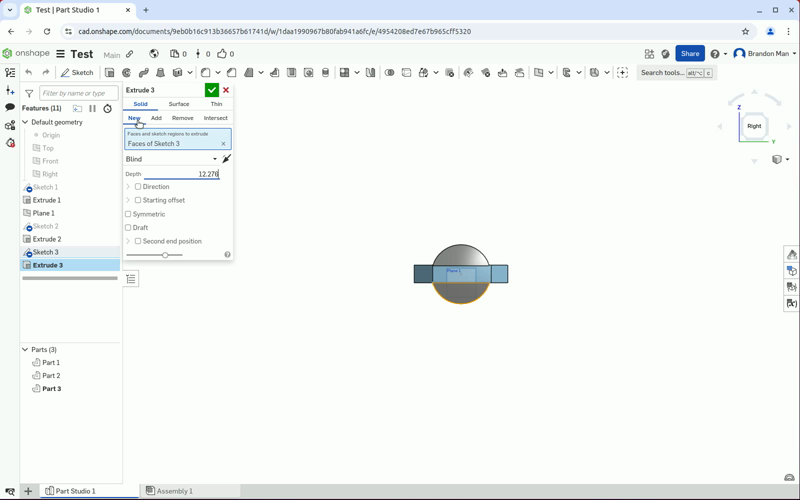
key(enter)
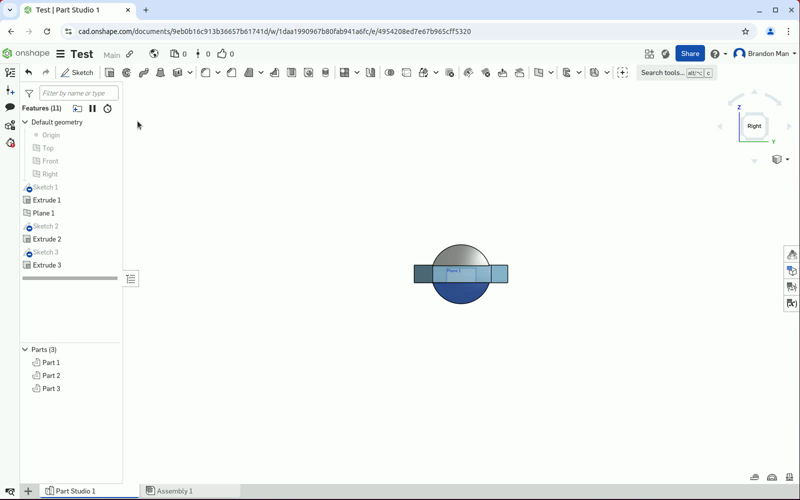
key(shift+h)
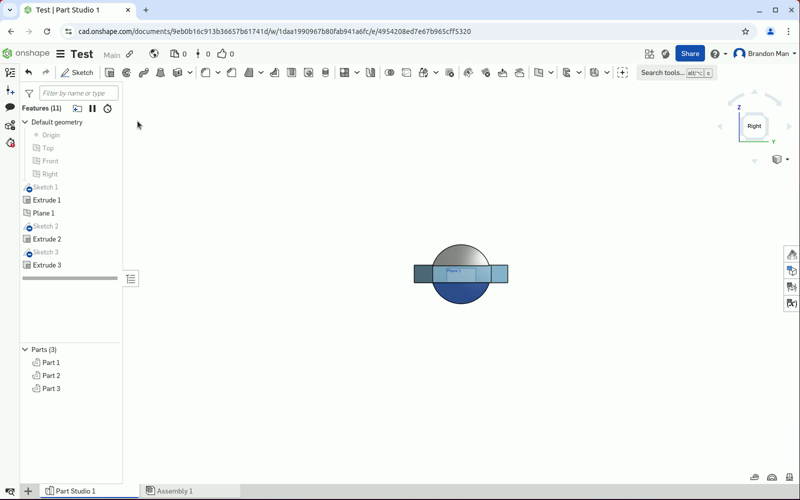
key(shift+h)
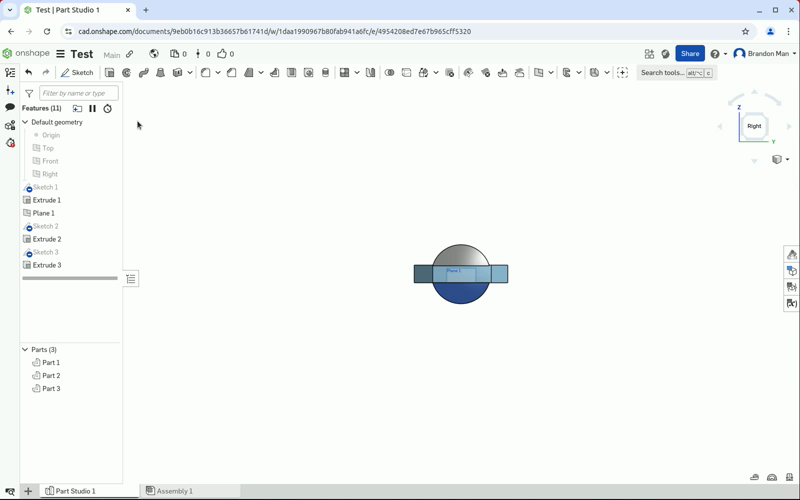
mouse_move(73, 189)
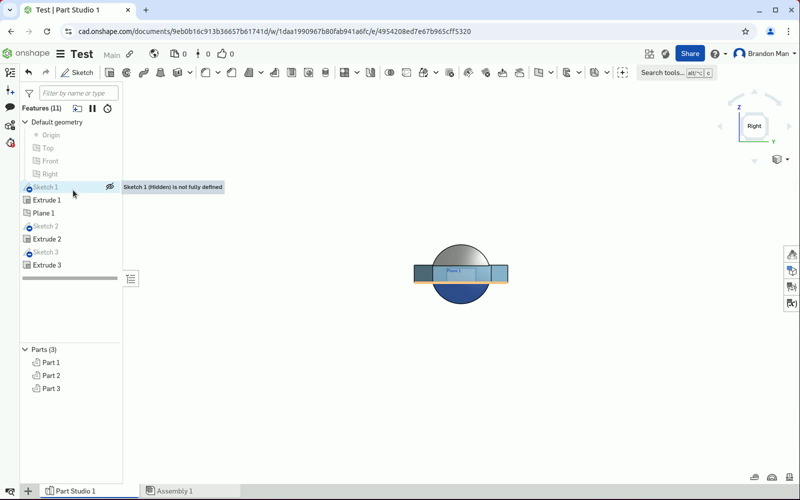
click(73, 189)
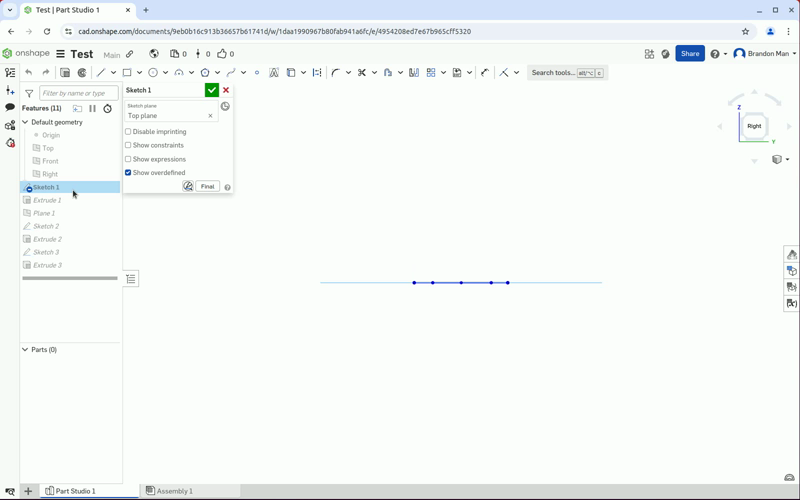
mouse_move(229, 92)
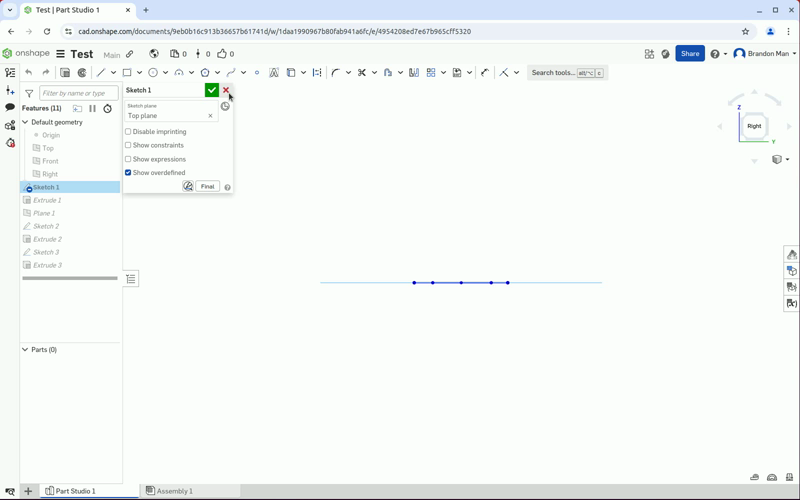
click(229, 92)
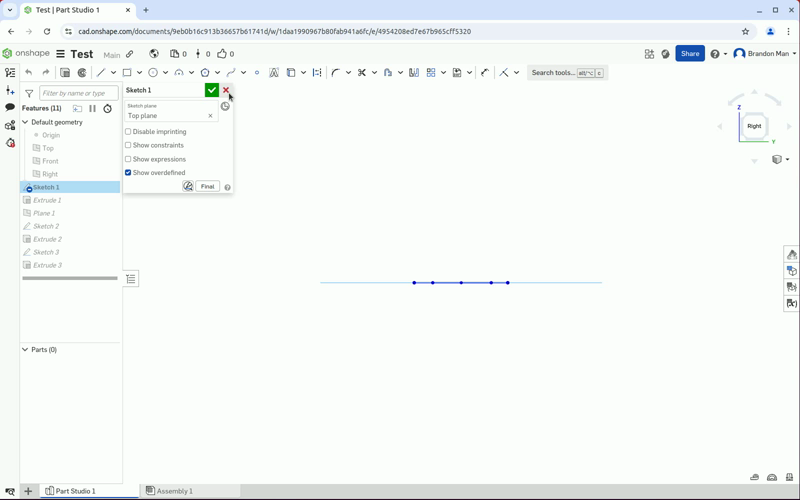
key(shift+s)
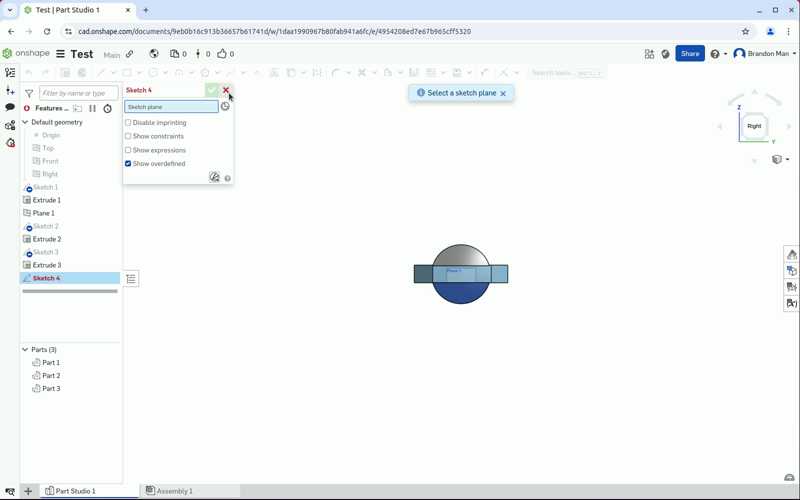
mouse_move(73, 215)
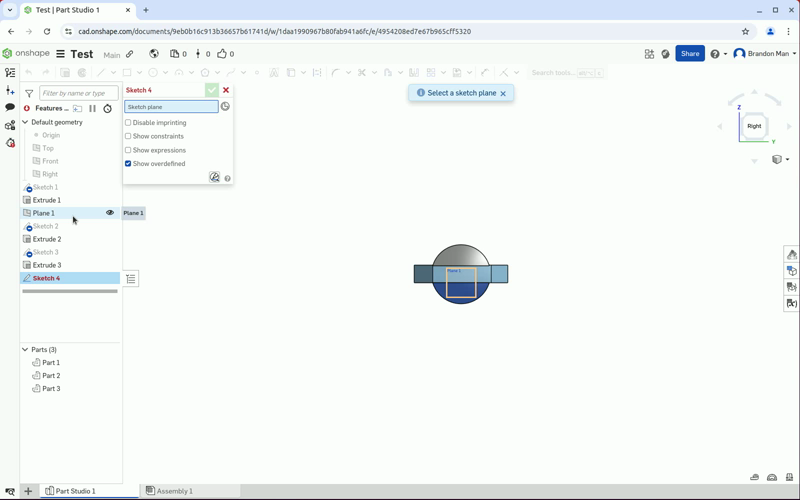
click(73, 215)
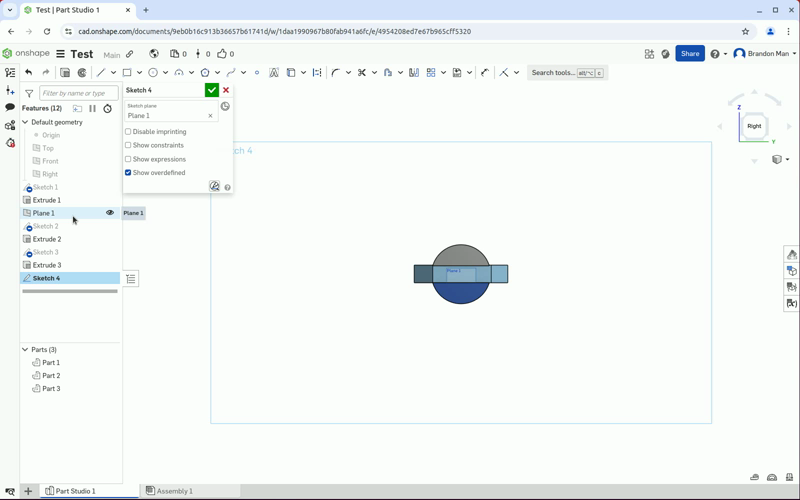
mouse_move(73, 352)
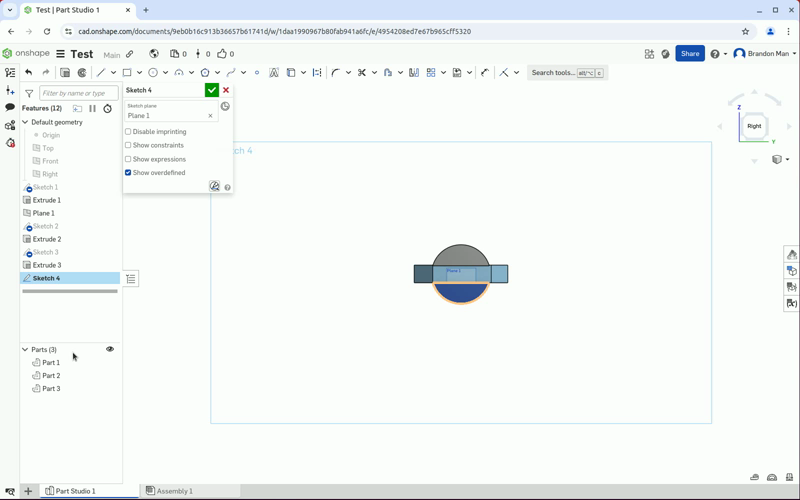
key(y)
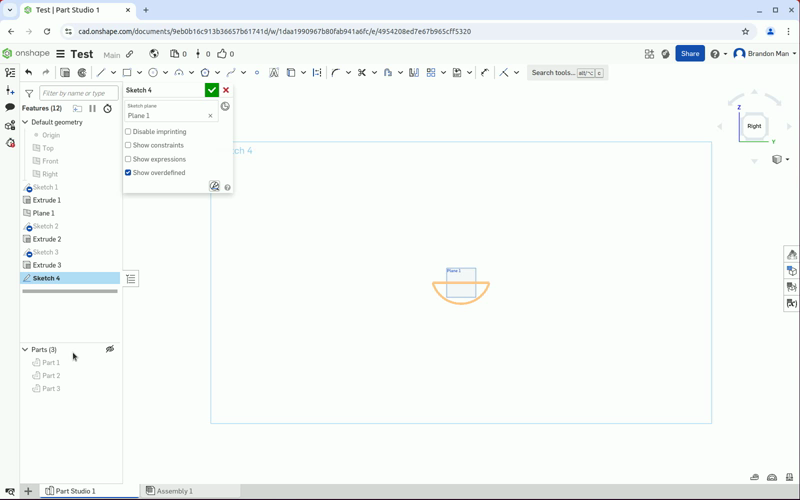
key(l)
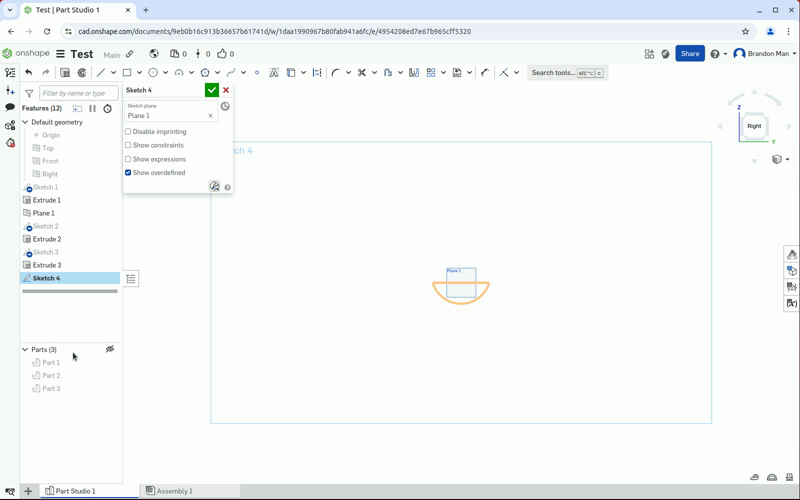
key_down(shift)
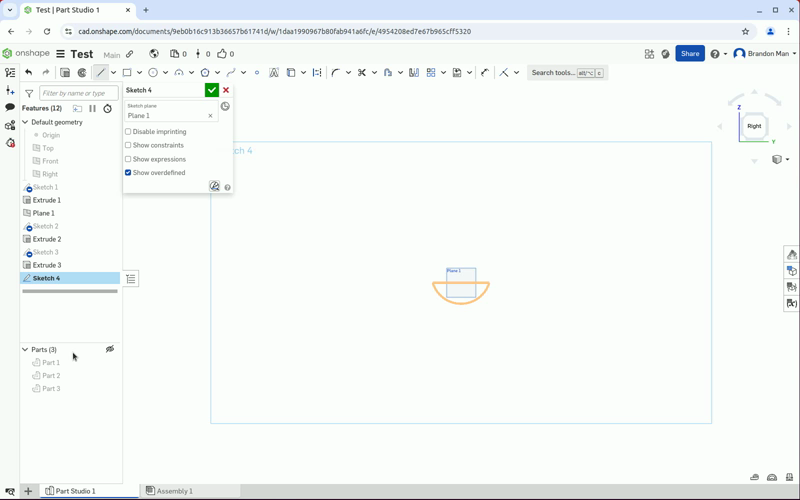
mouse_move(432, 282)
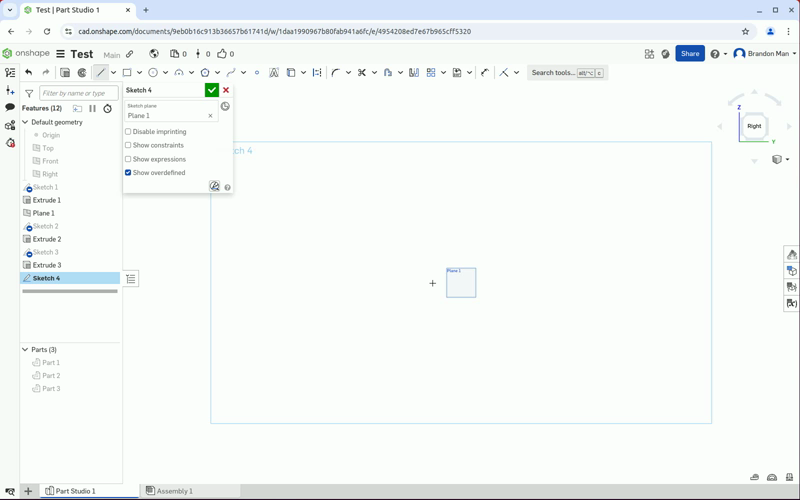
click(432, 282)
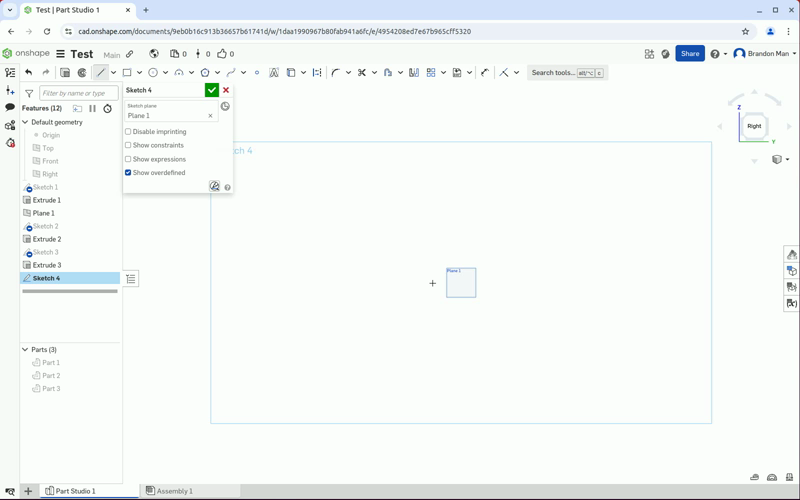
key_up(shift)
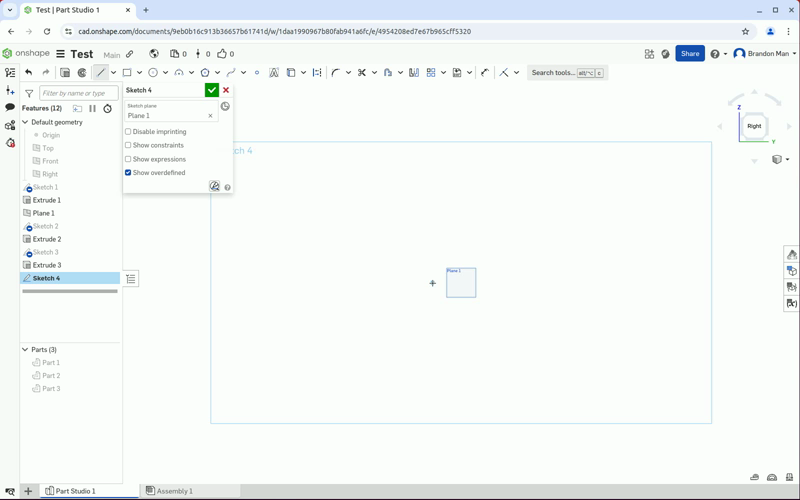
key_down(shift)
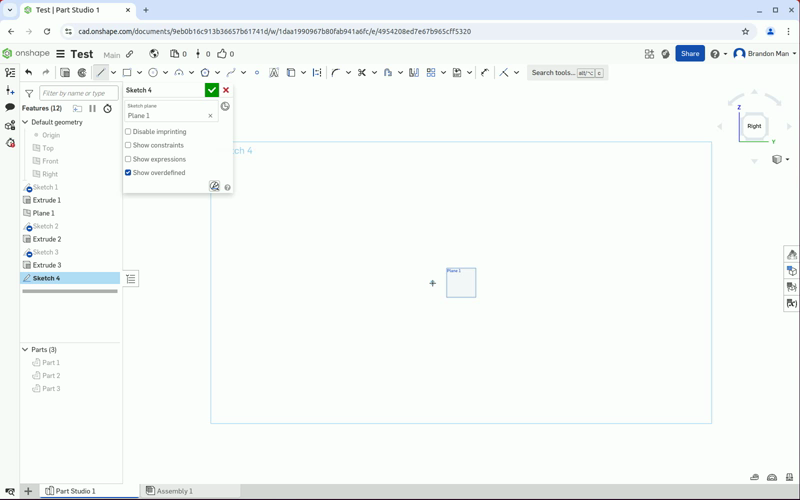
mouse_move(462, 282)
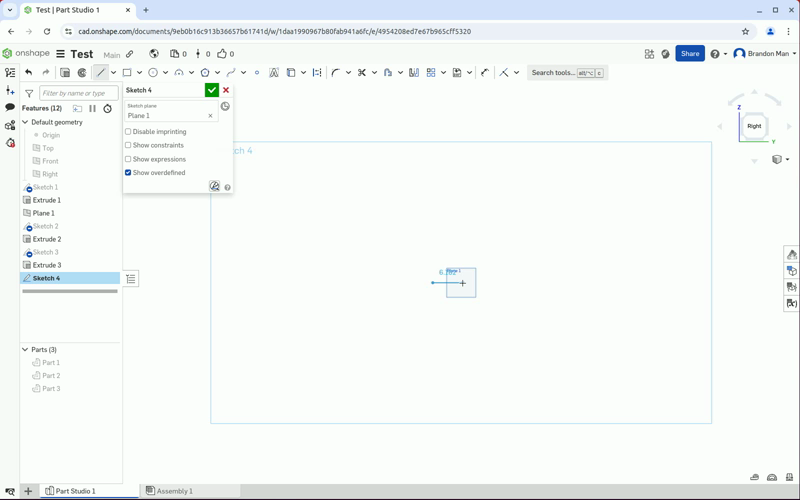
mouse_move(489, 282)
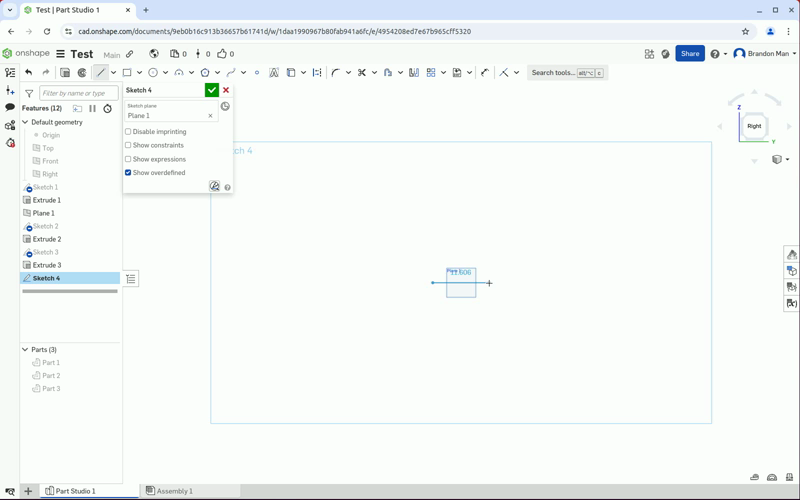
click(489, 282)
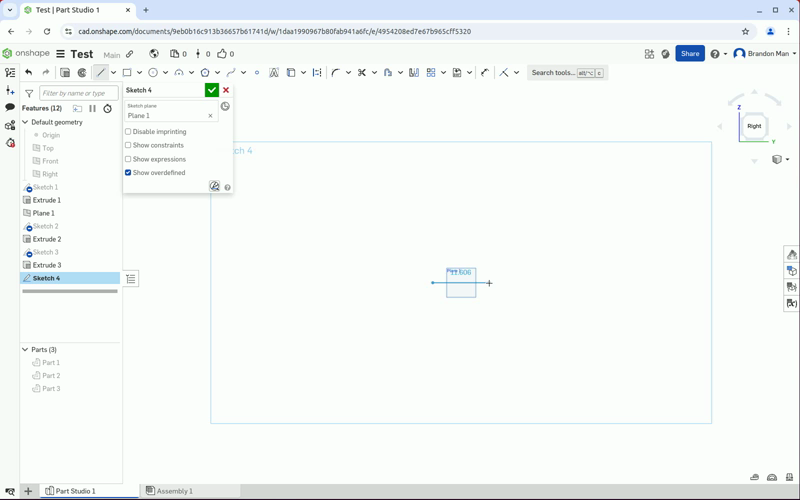
key_up(shift)
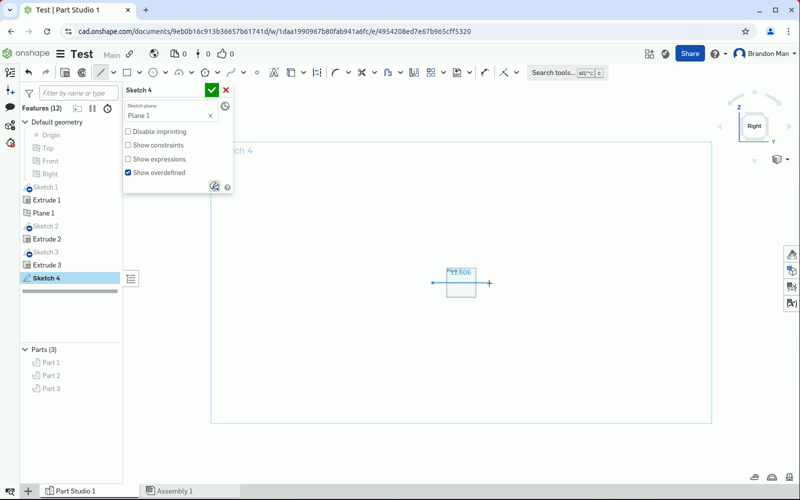
key(esc)
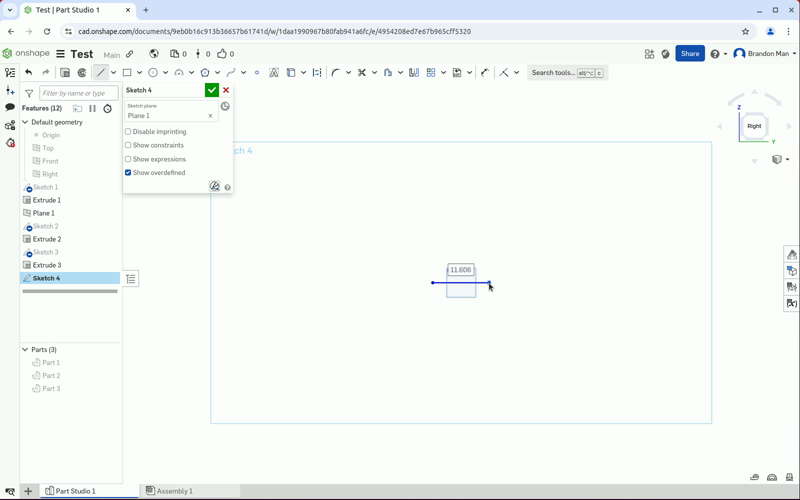
key(a)
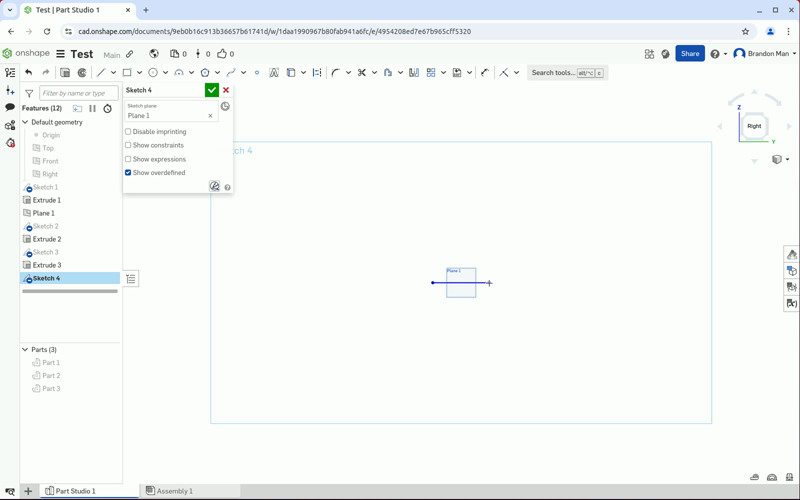
mouse_move(489, 282)
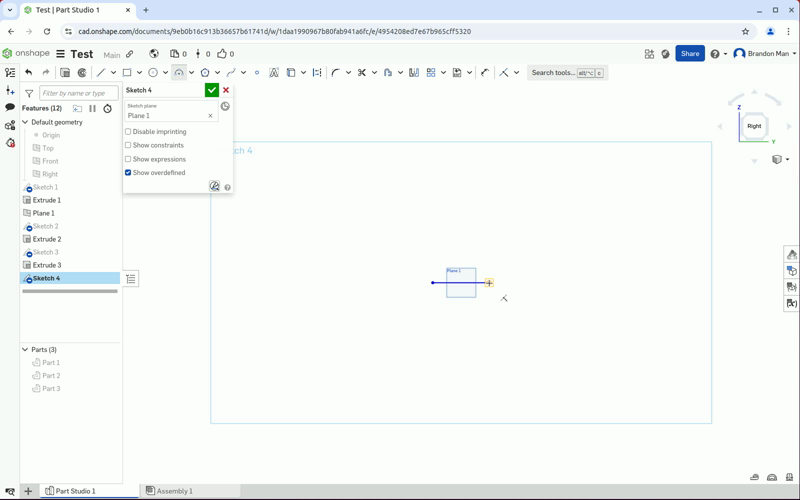
click(489, 282)
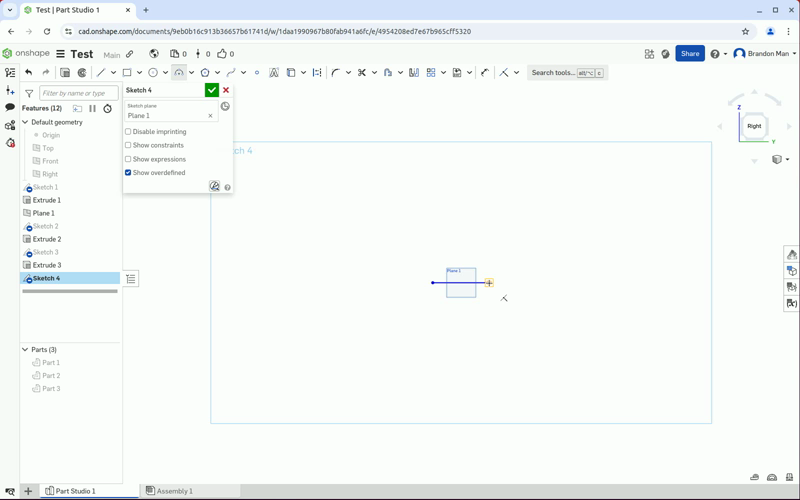
key_down(shift)
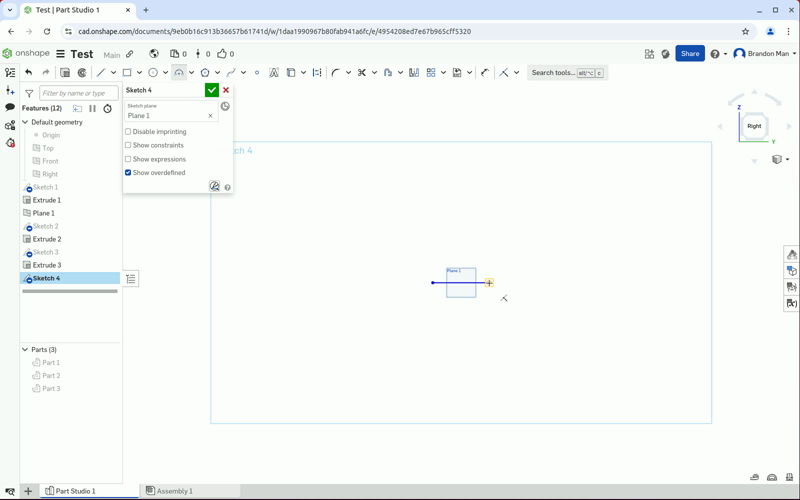
mouse_move(489, 265)
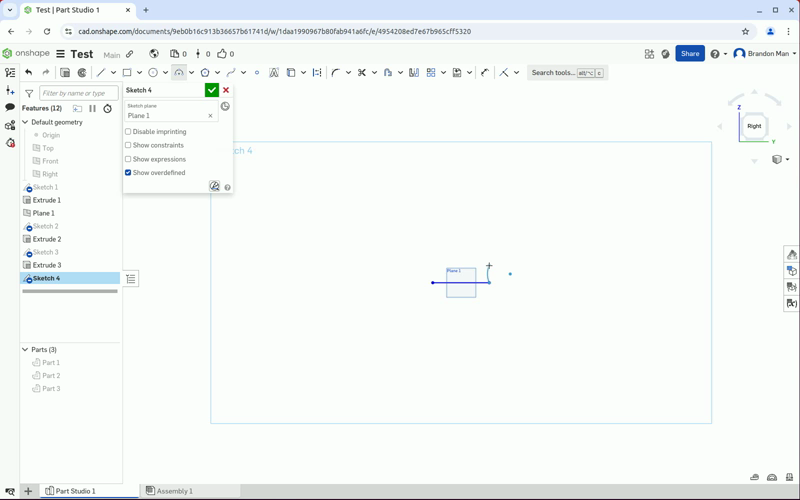
click(489, 265)
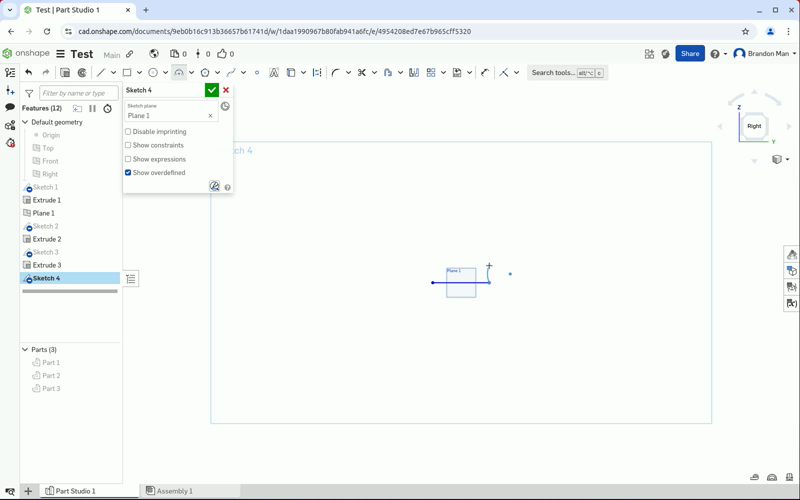
mouse_move(490, 273)
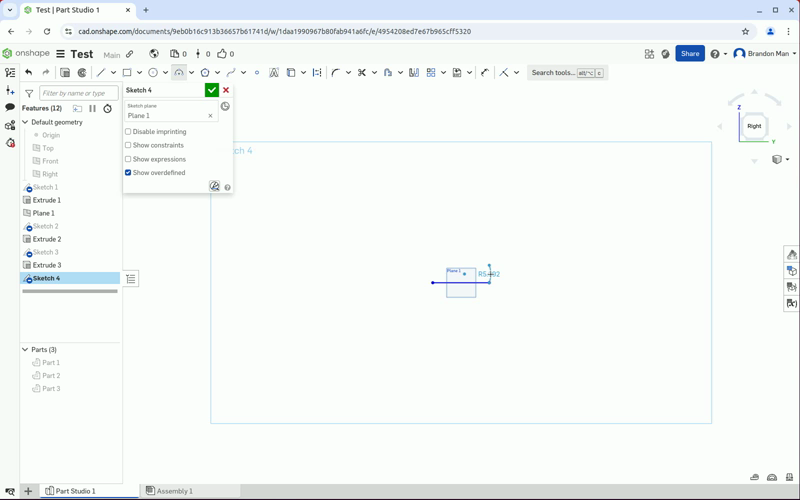
click(490, 273)
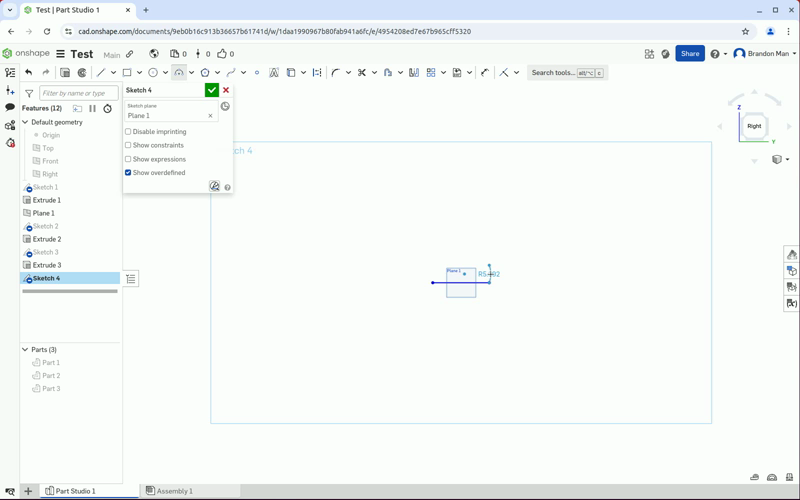
key_up(shift)
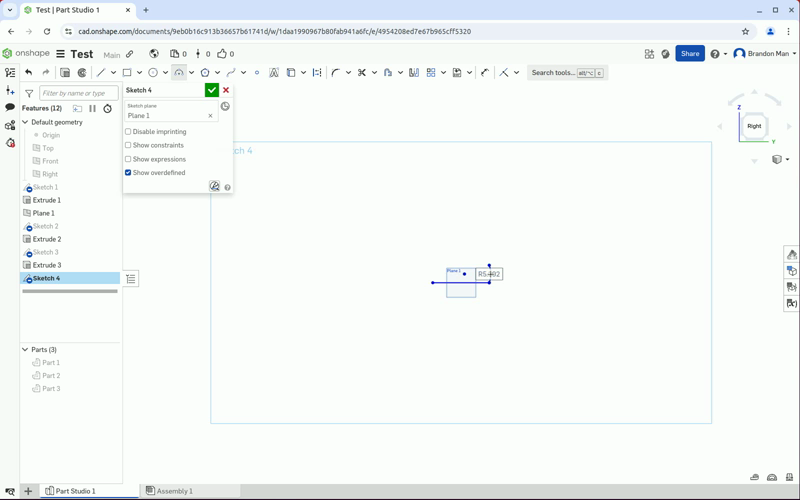
key(esc)
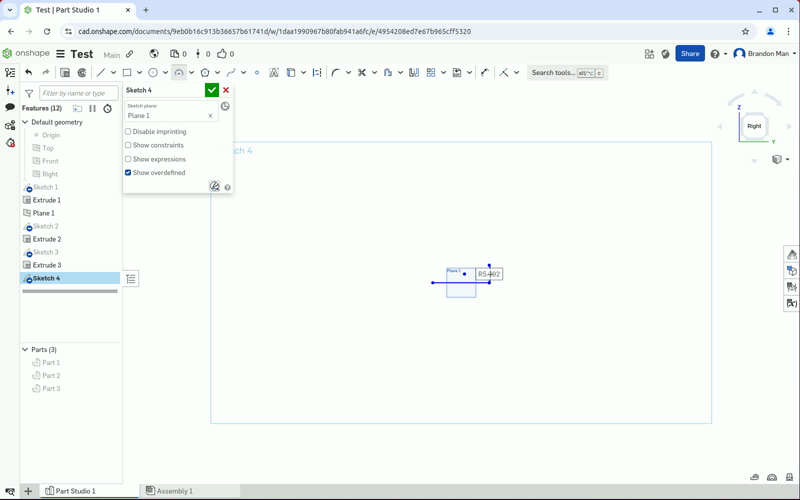
key(l)
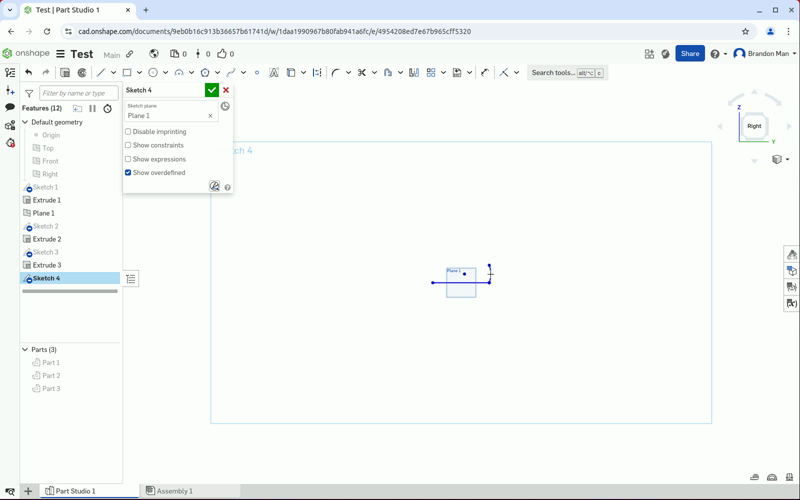
mouse_move(489, 265)
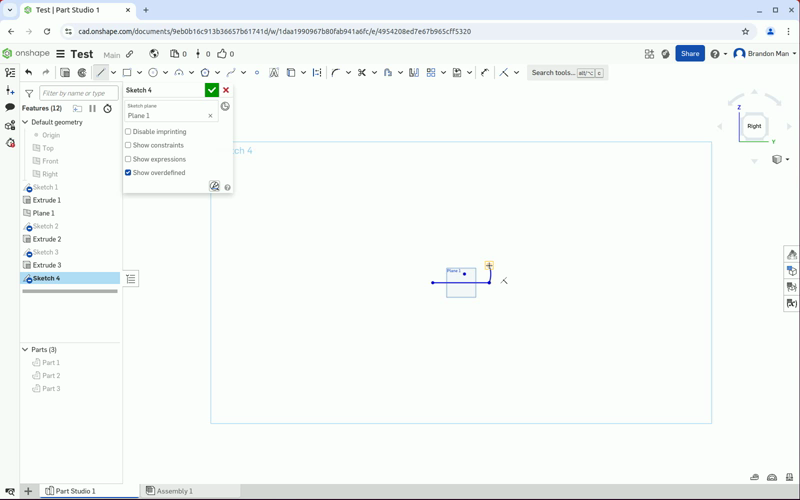
click(489, 265)
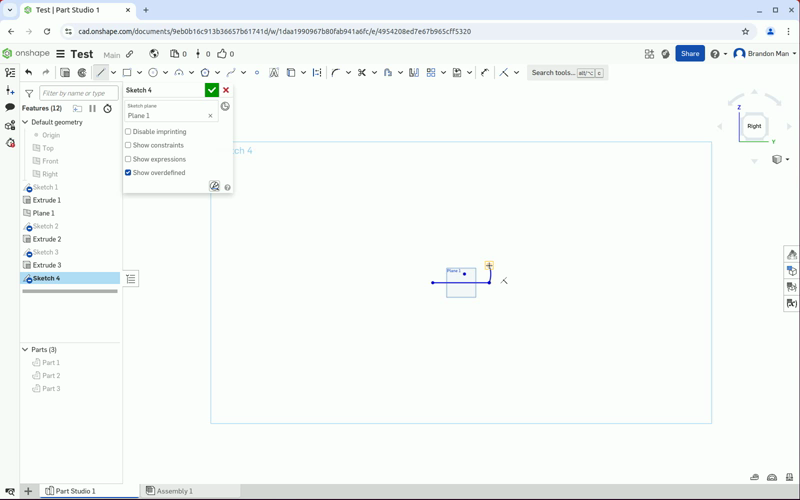
key_down(shift)
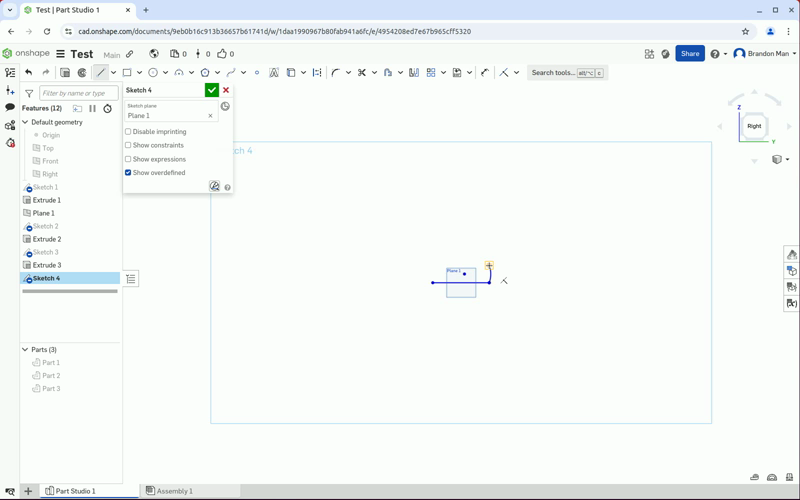
mouse_move(519, 265)
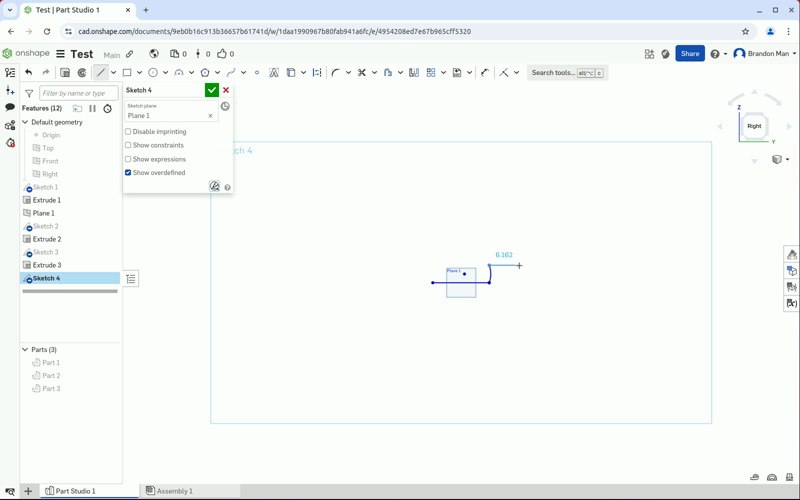
mouse_move(432, 265)
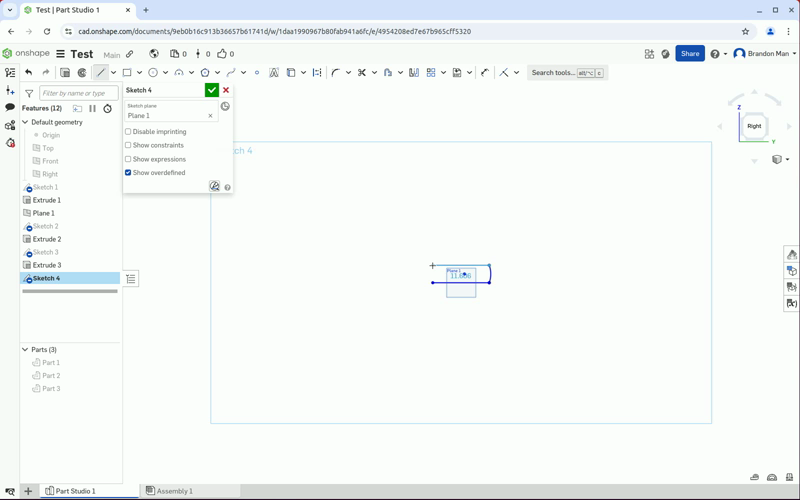
click(432, 265)
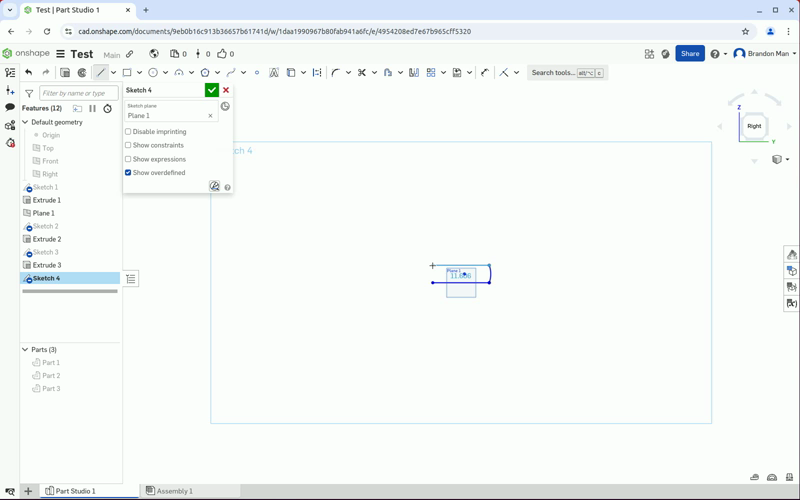
key_up(shift)
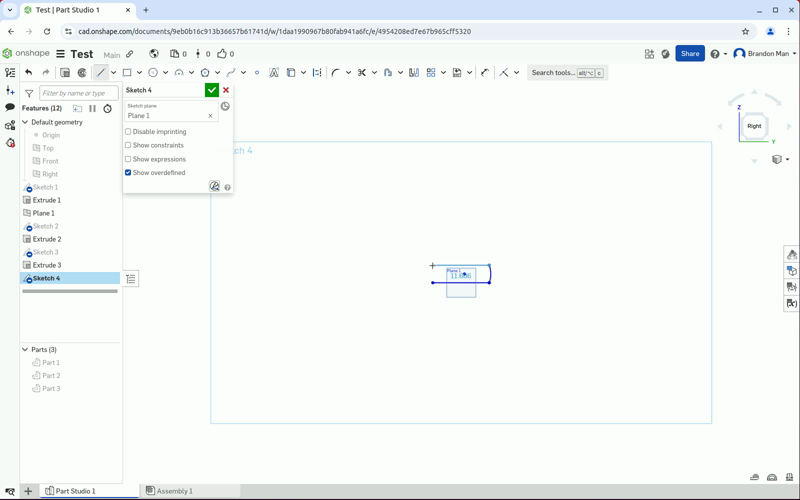
key(esc)
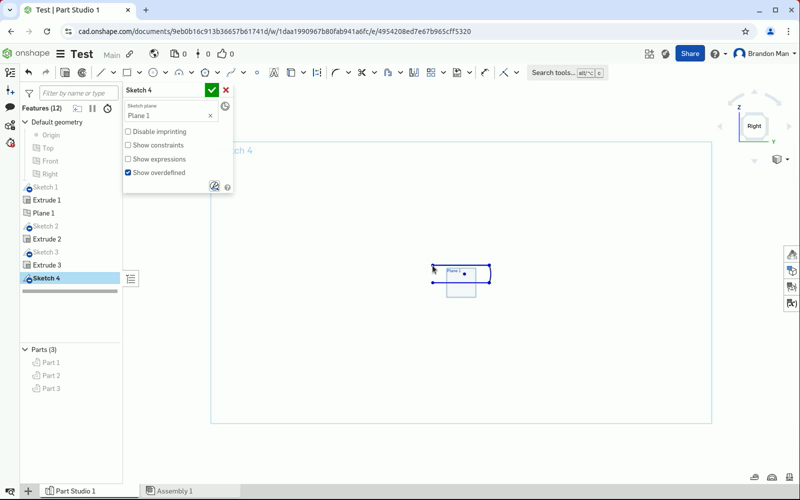
key(a)
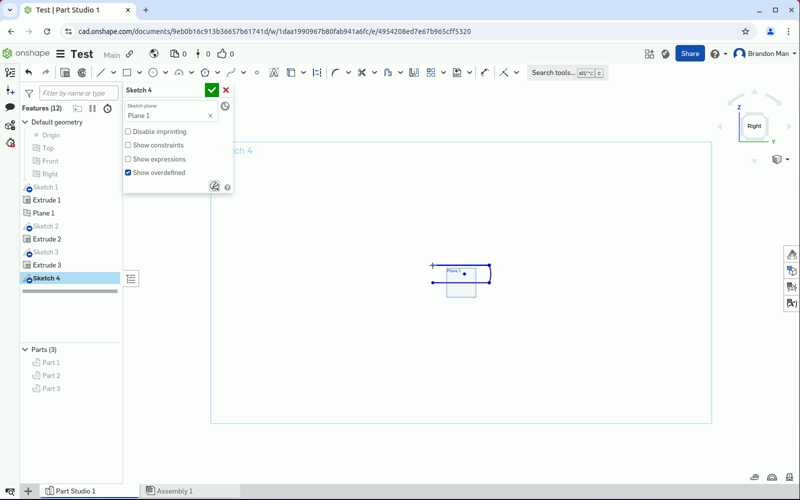
mouse_move(432, 265)
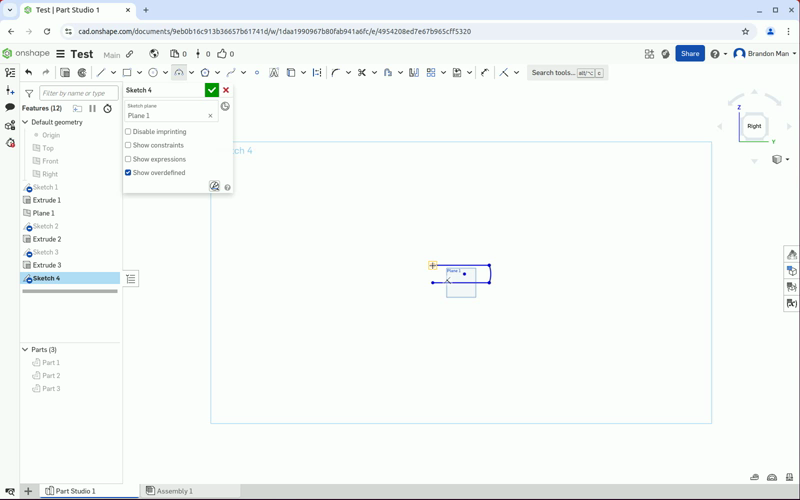
click(432, 265)
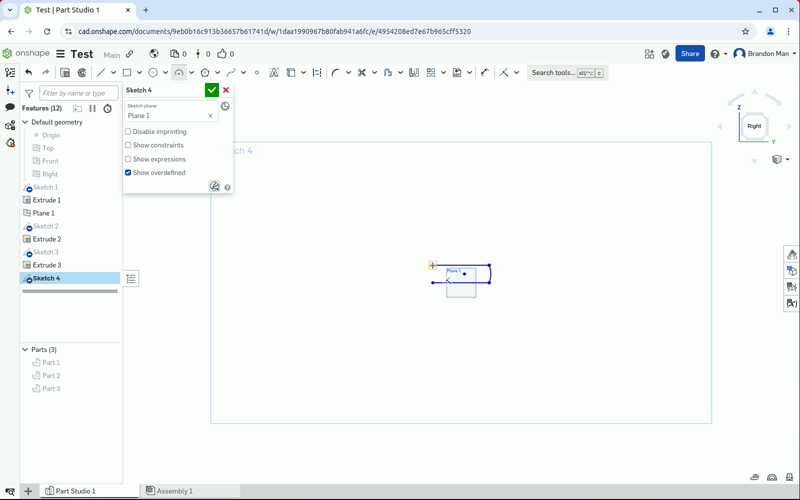
mouse_move(432, 282)
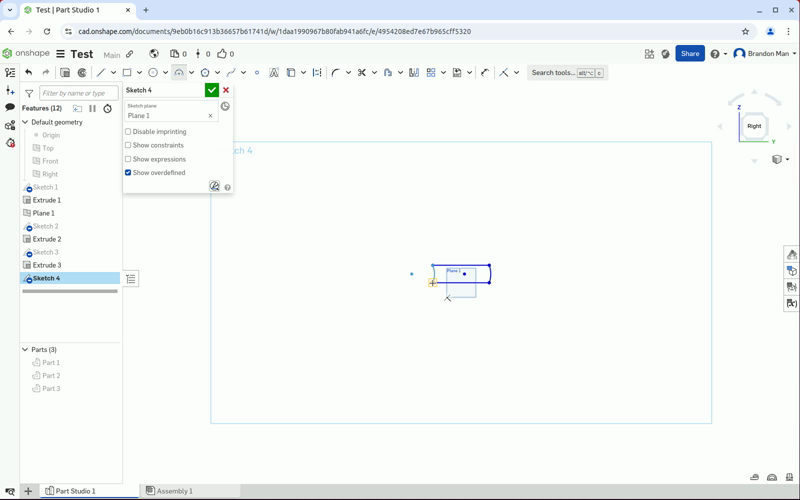
click(432, 282)
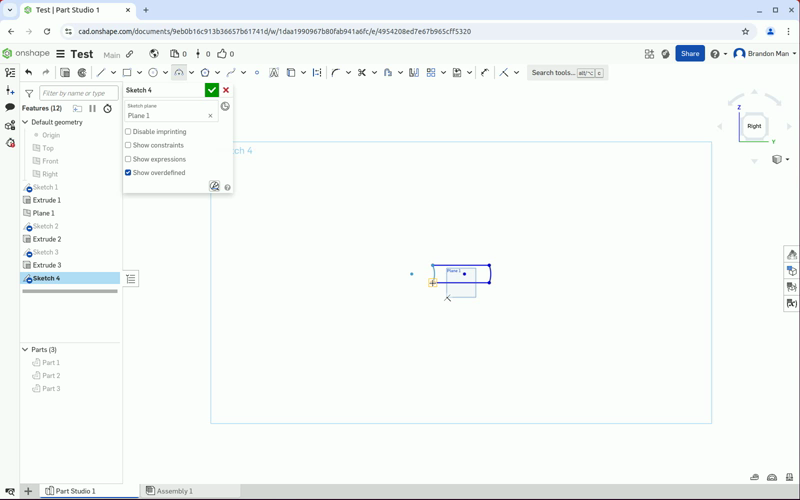
key_down(shift)
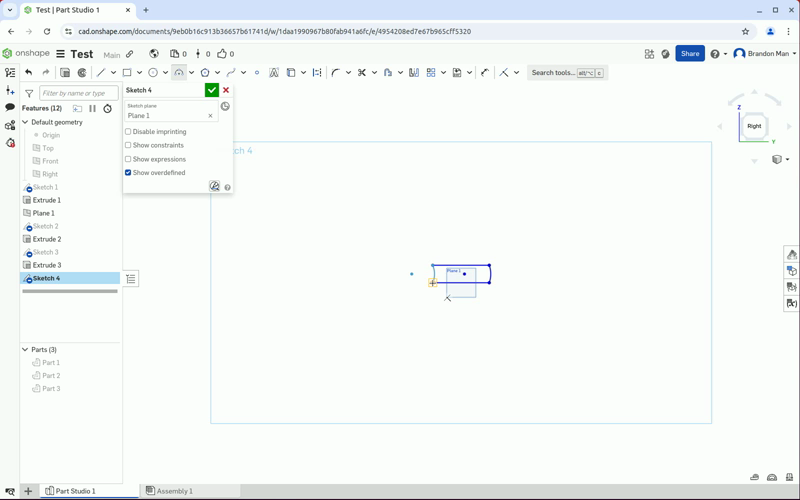
mouse_move(431, 273)
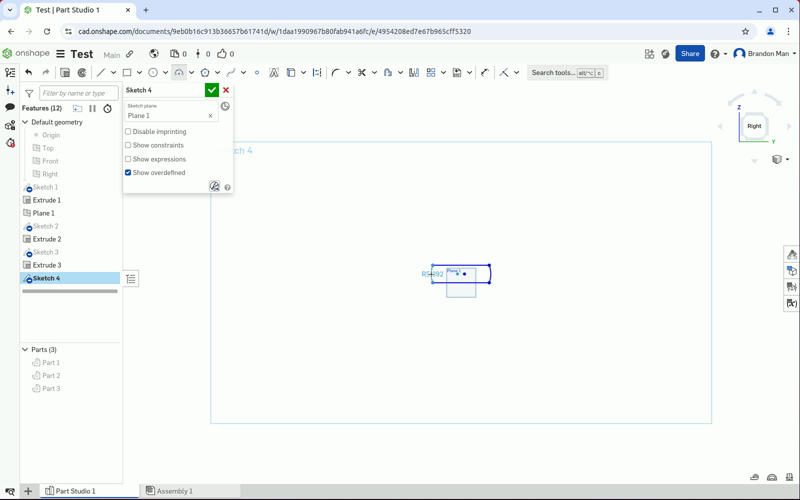
click(431, 273)
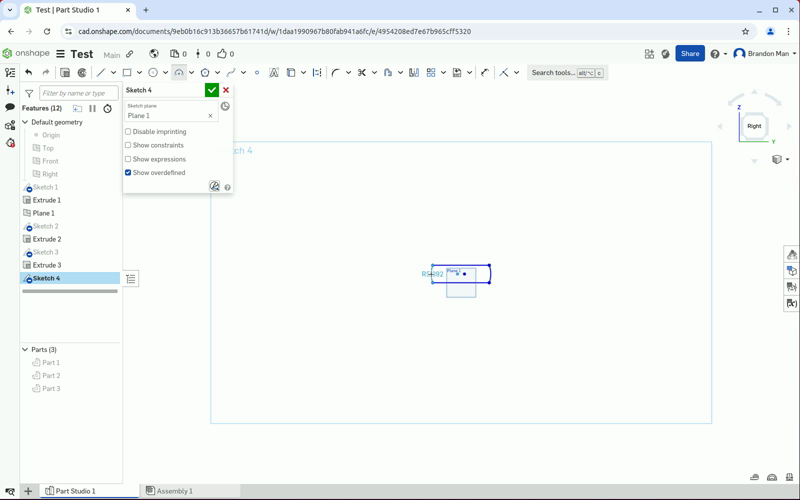
key_up(shift)
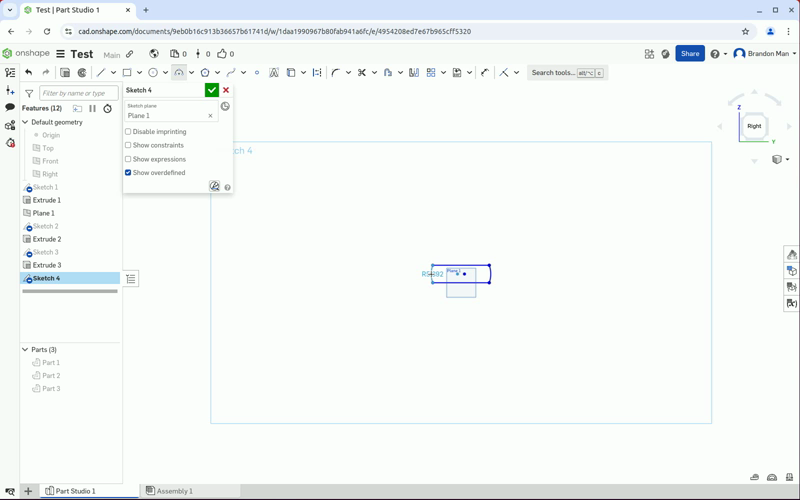
key(esc)
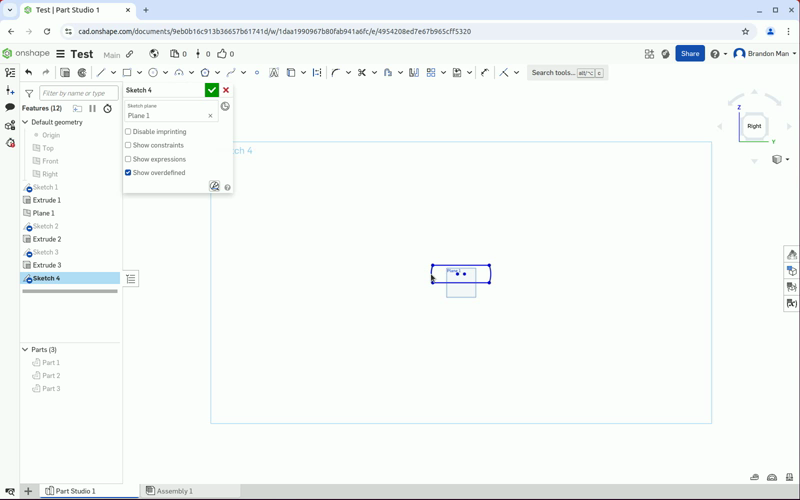
mouse_move(453, 273)
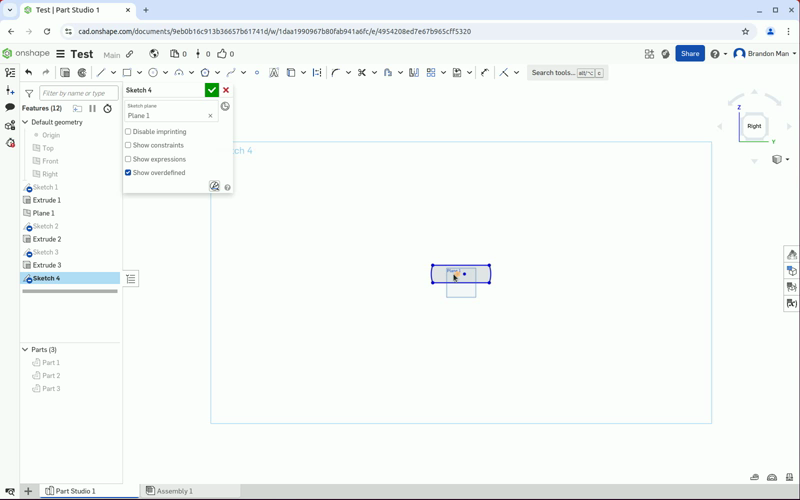
scroll(6)
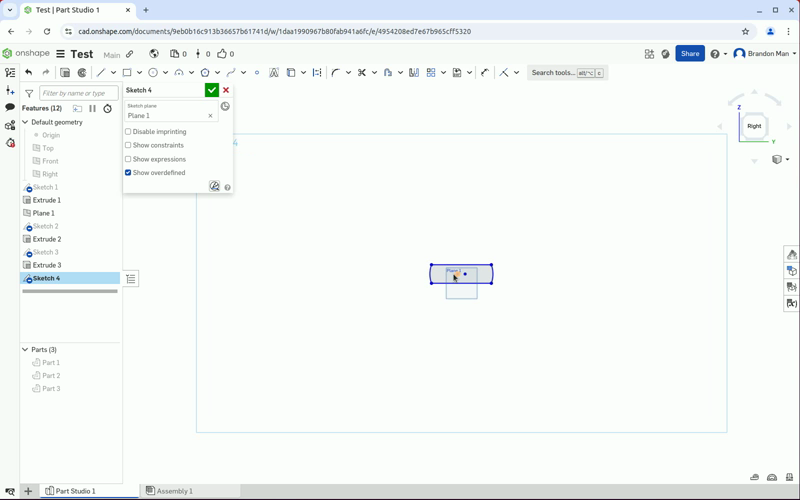
scroll(6)
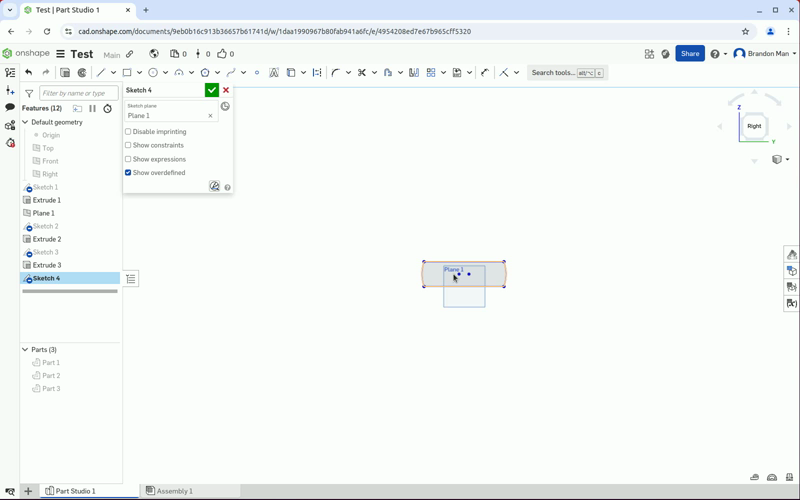
scroll(6)
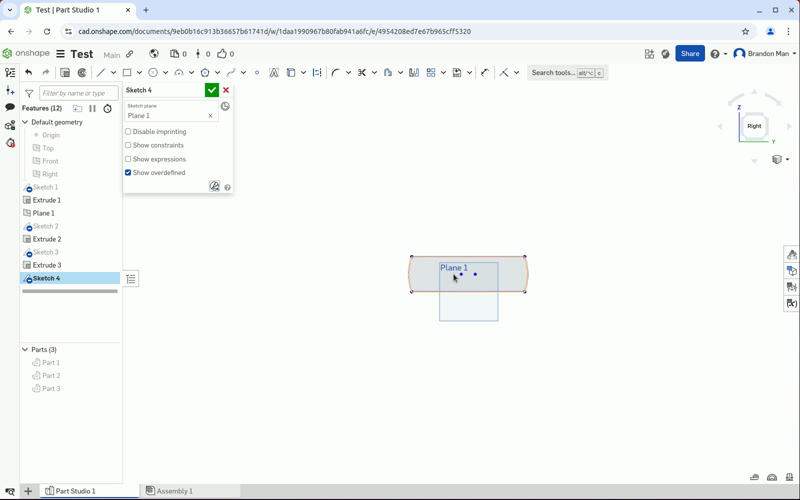
scroll(6)
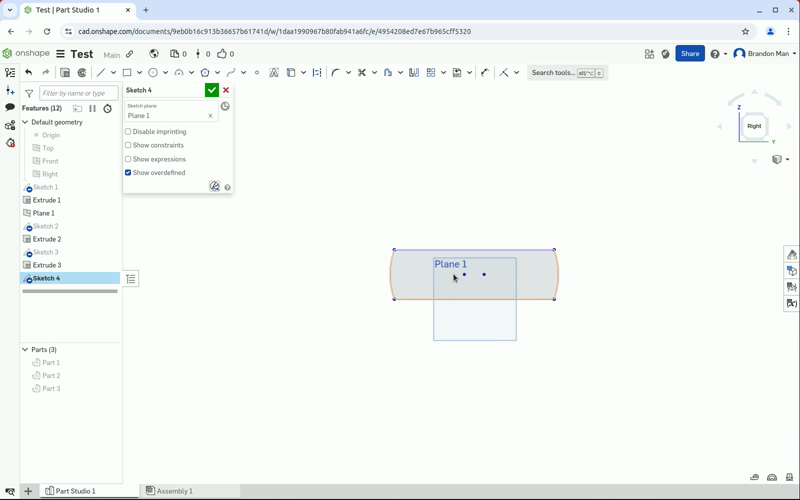
scroll(6)
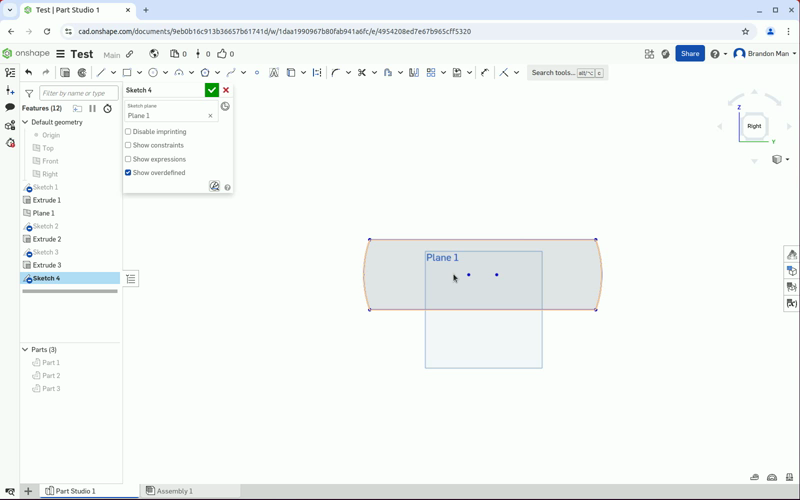
scroll(6)
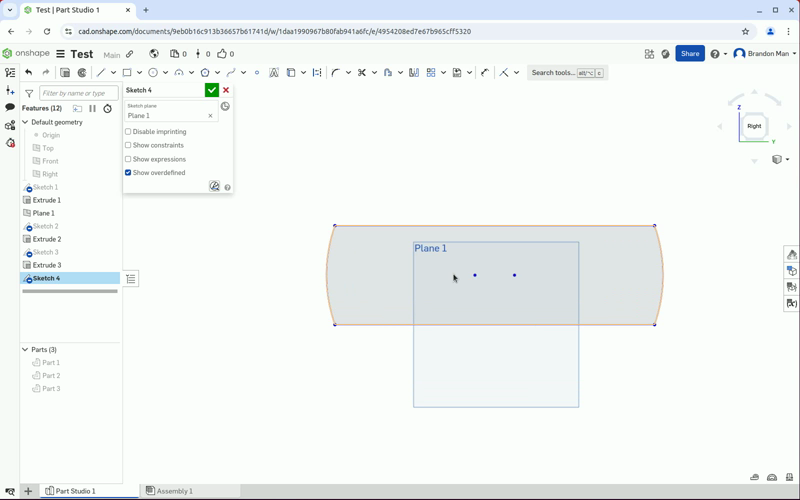
scroll(6)
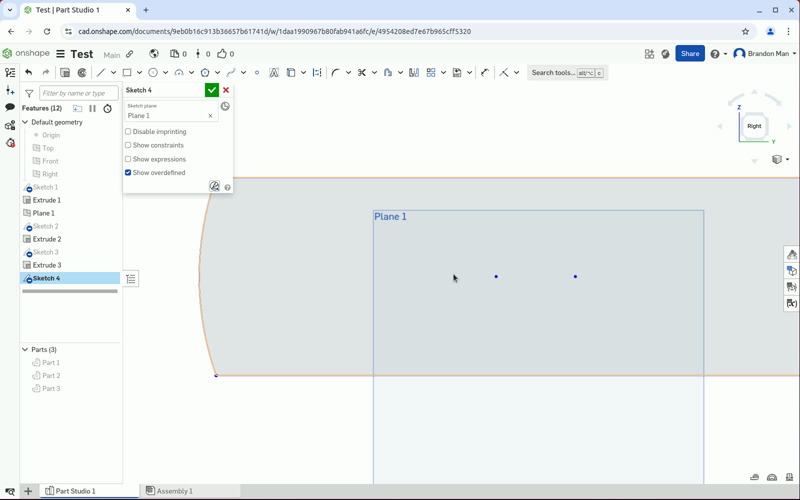
click(453, 273)
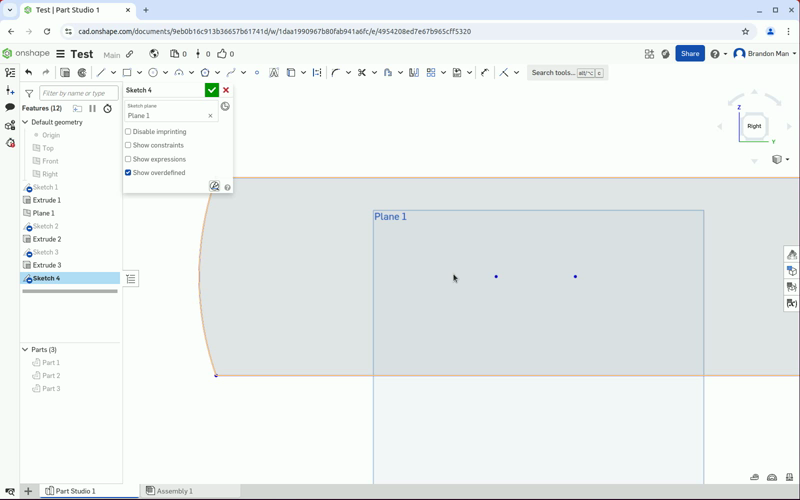
scroll(-6)
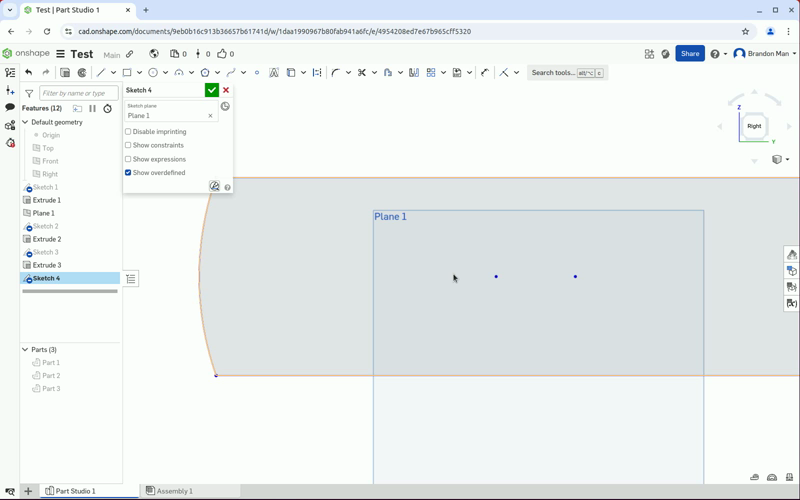
scroll(-6)
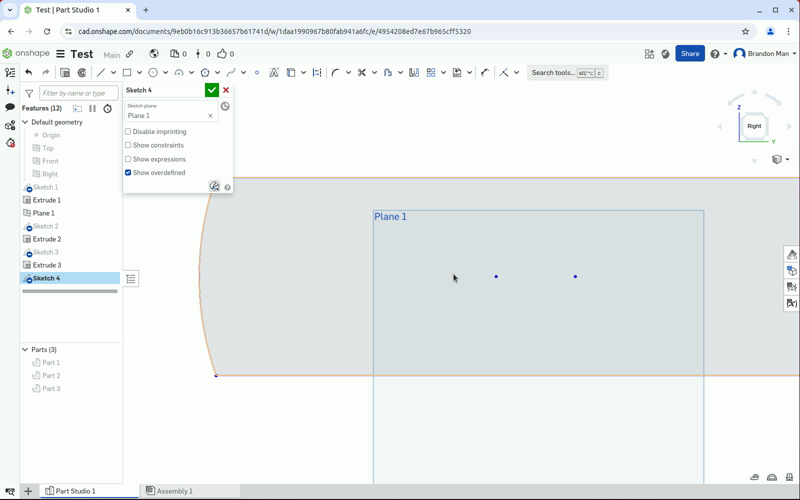
scroll(-6)
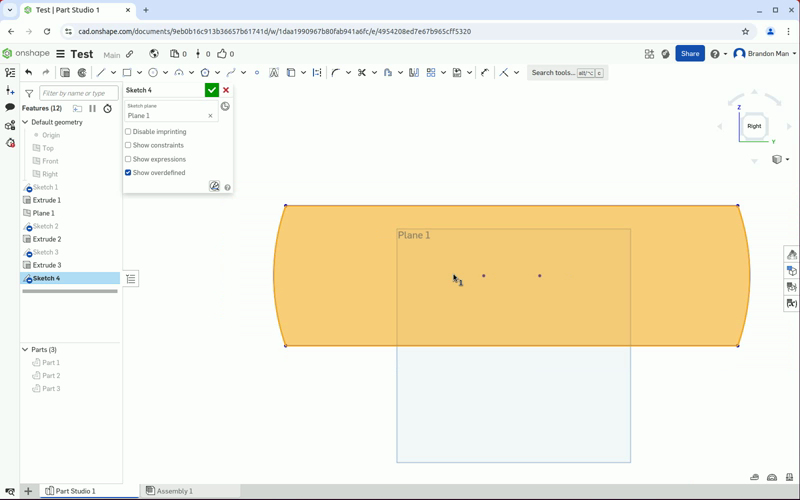
scroll(-6)
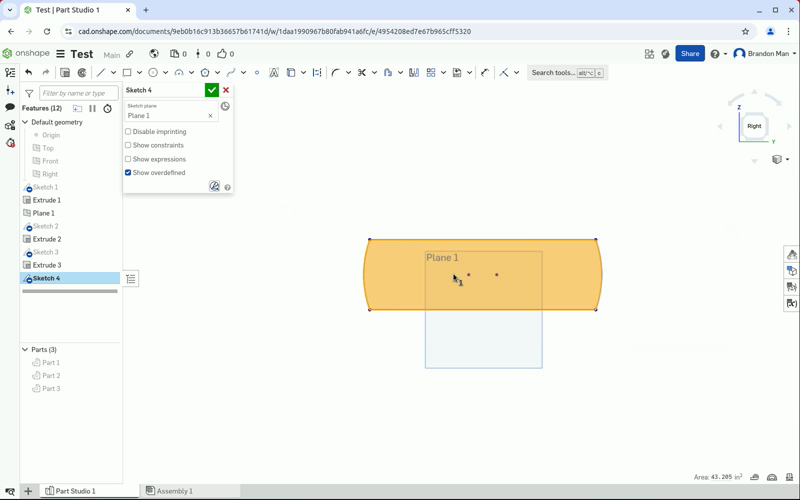
scroll(-6)
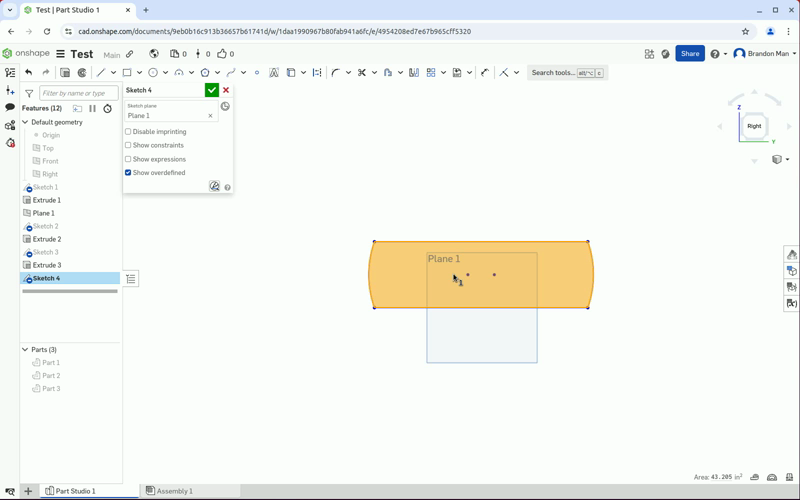
scroll(-6)
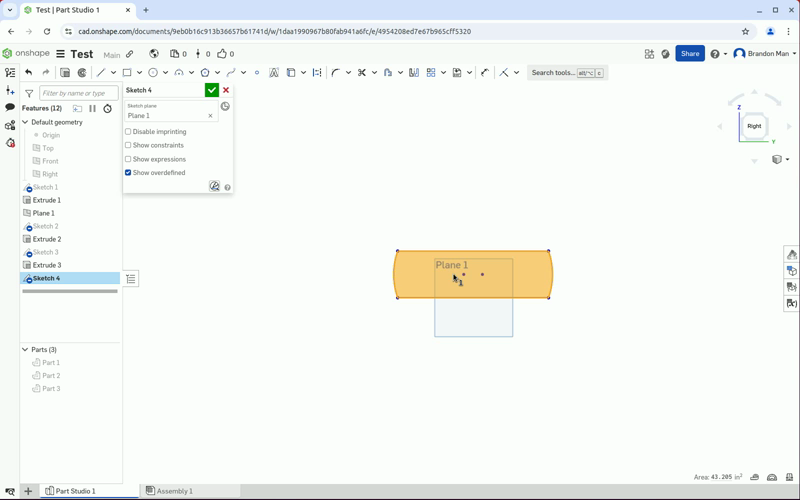
scroll(-6)
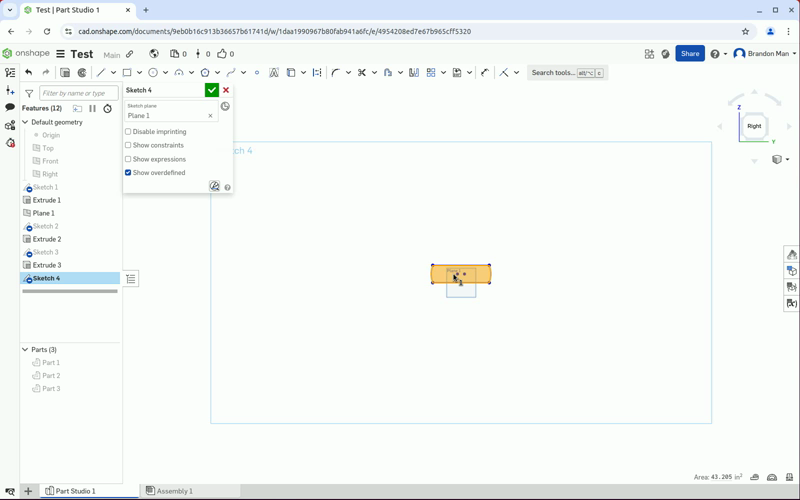
mouse_move(73, 352)
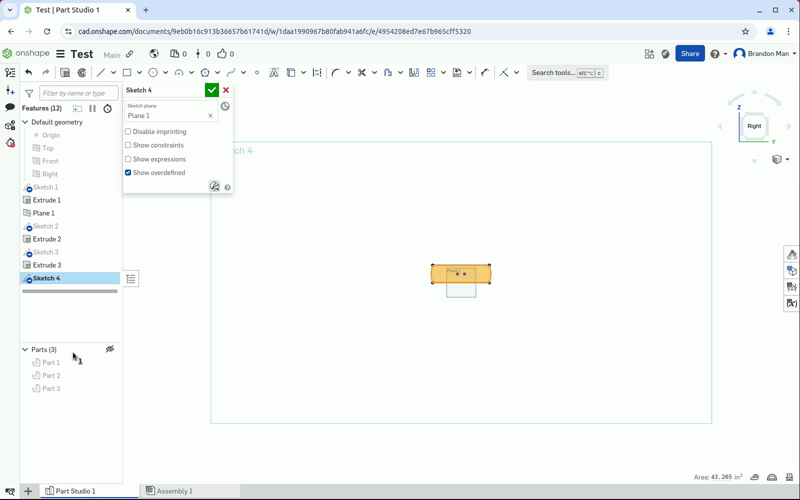
key(shift+y)
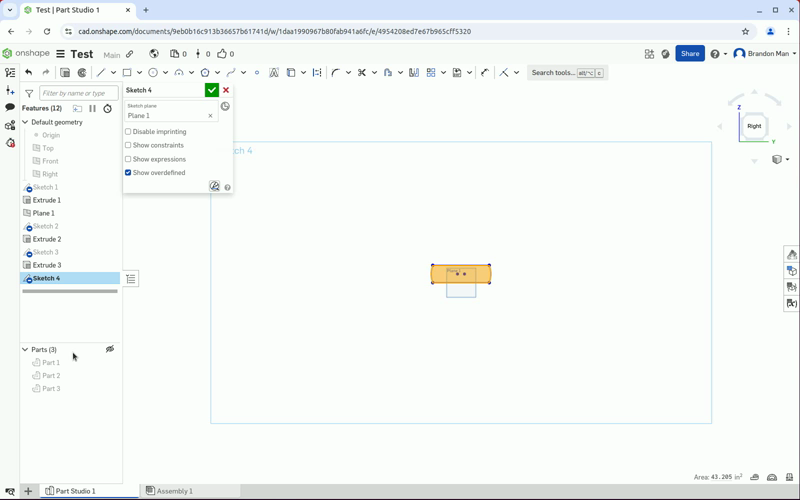
key(shift+e)
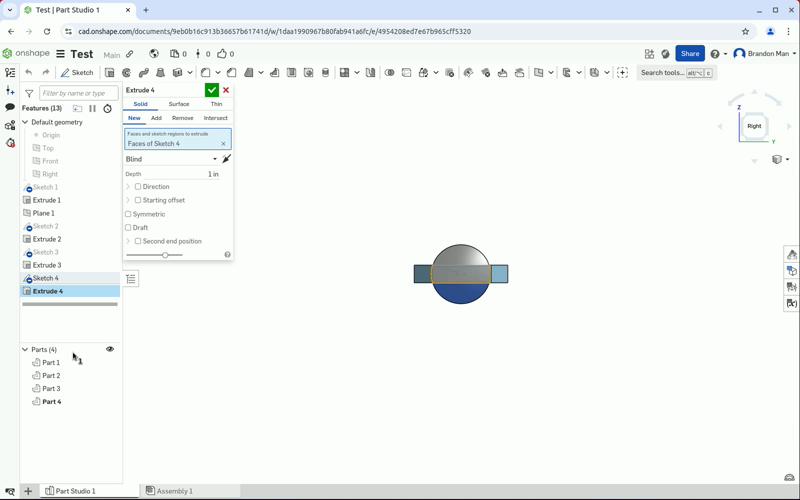
mouse_move(143, 106)
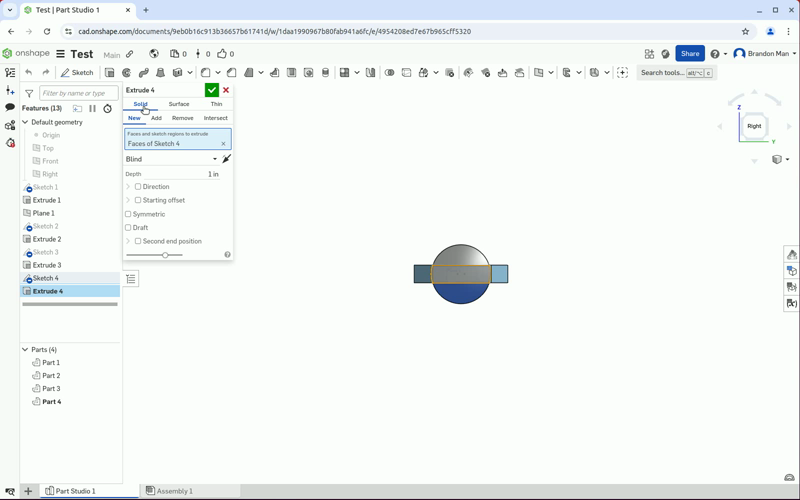
click(143, 106)
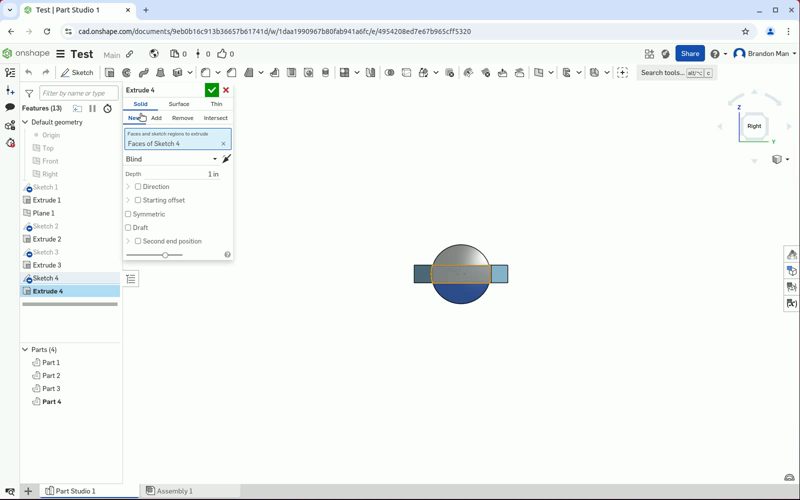
mouse_move(137, 120)
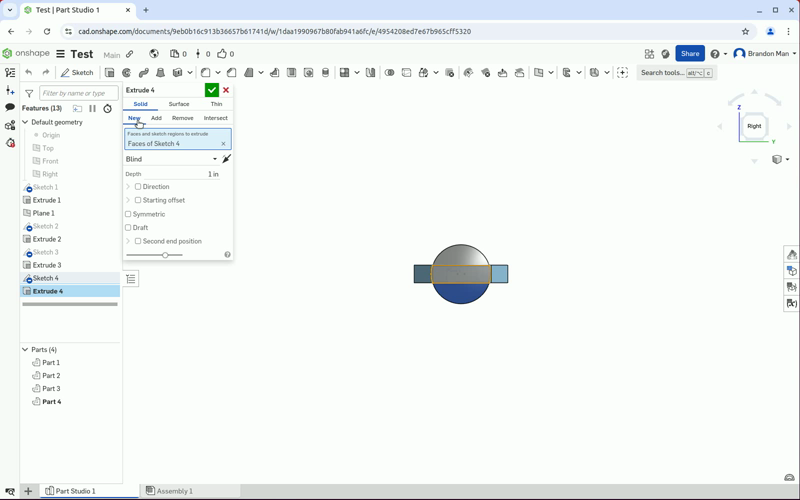
click(137, 120)
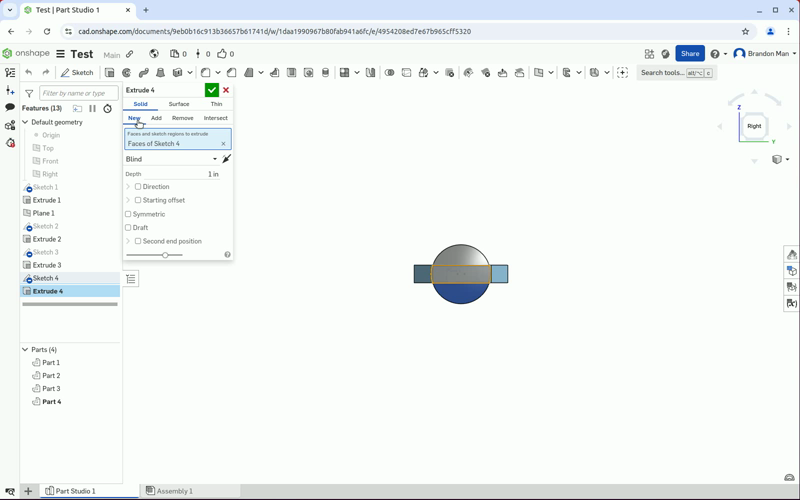
key(tab, 4)
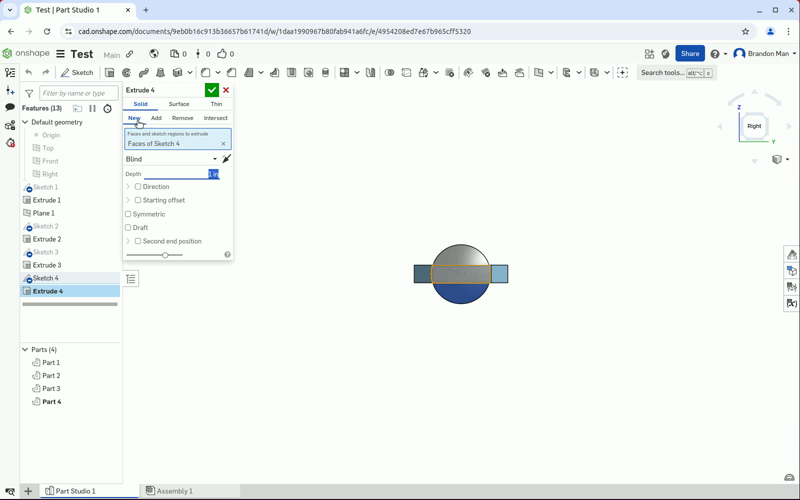
text(12.276)
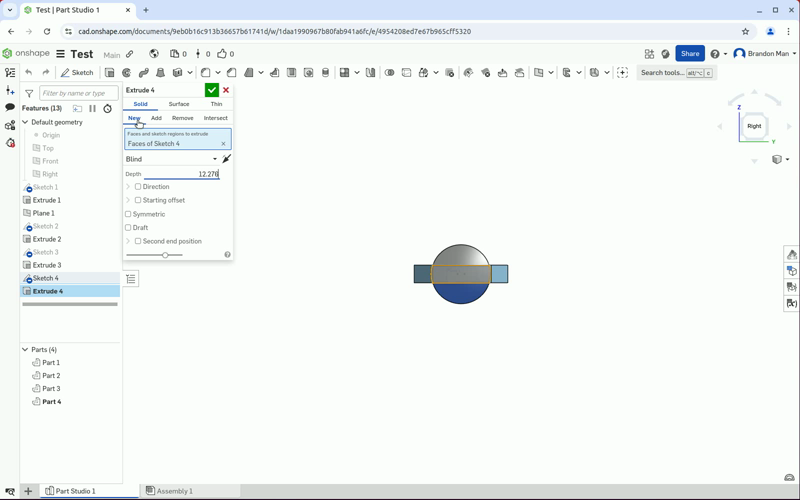
key(enter)
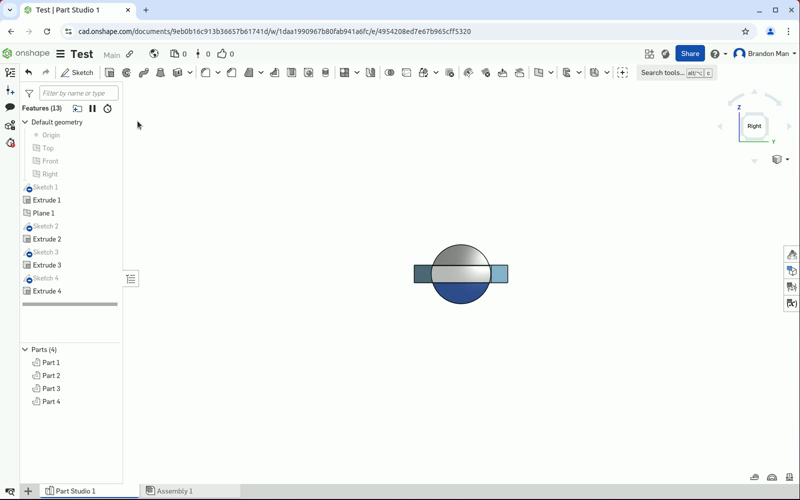
key(shift+h)
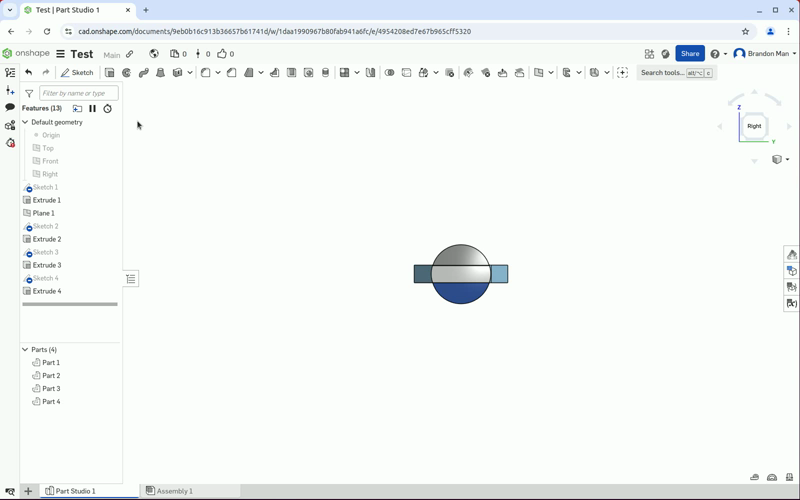
key(shift+h)
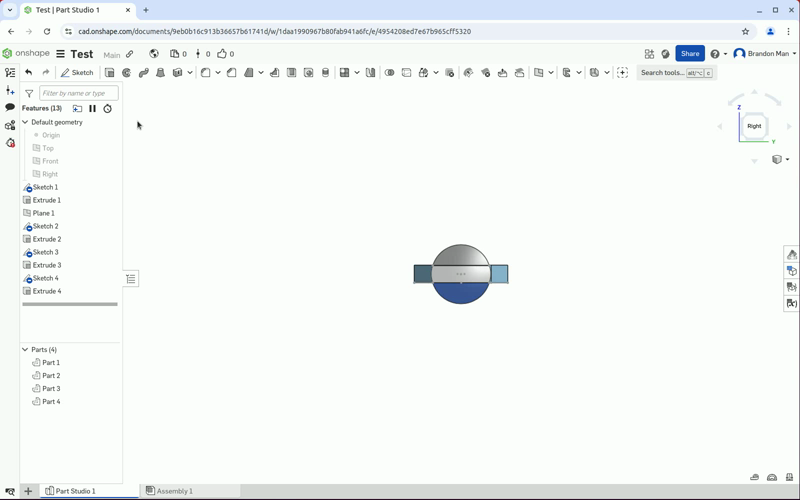
key(shift+7)
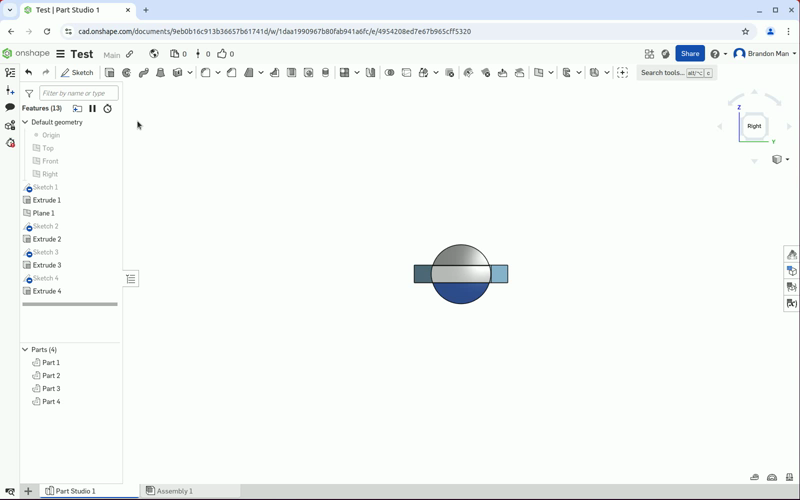
key(right, 2)
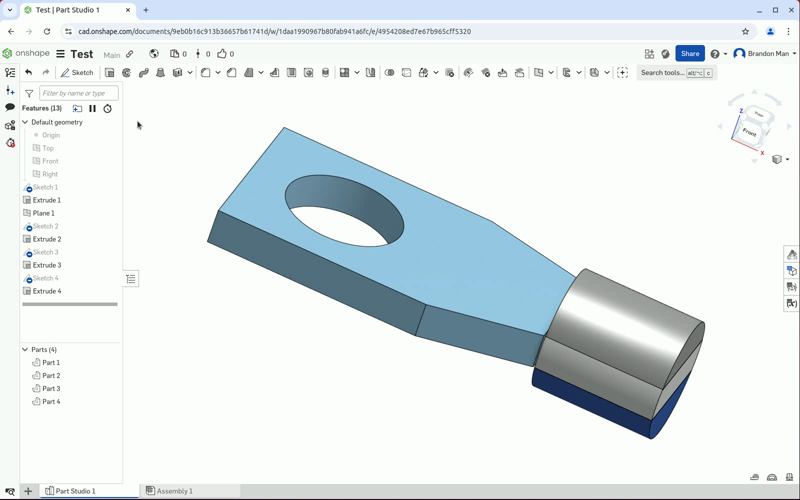
key(down, 2)
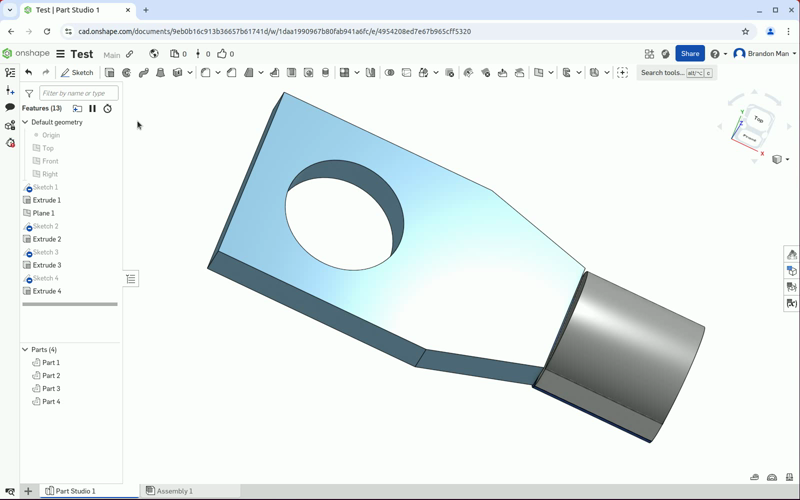
key(up, 2)
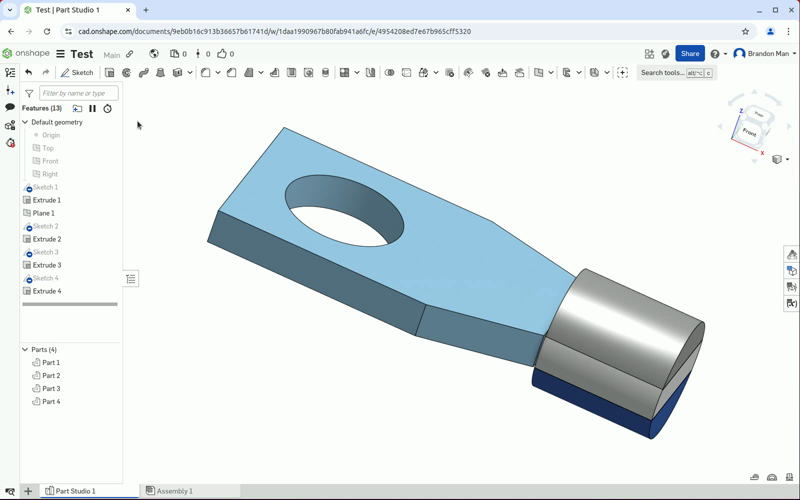
key(left, 2)
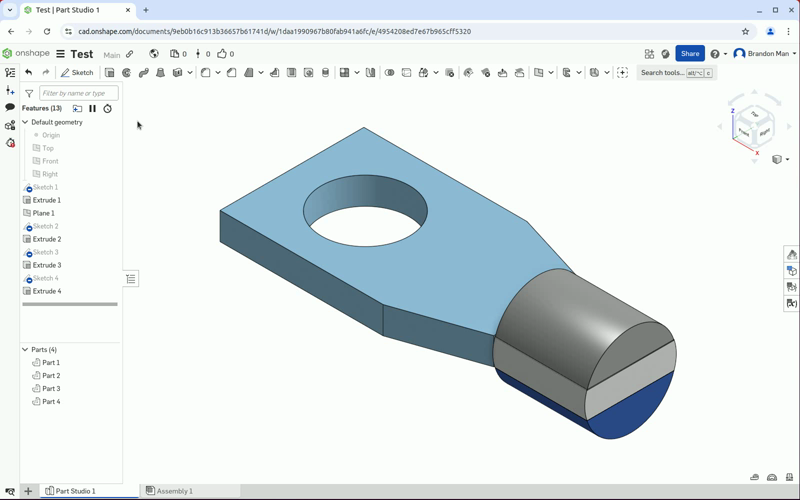
mouse_move(73, 189)
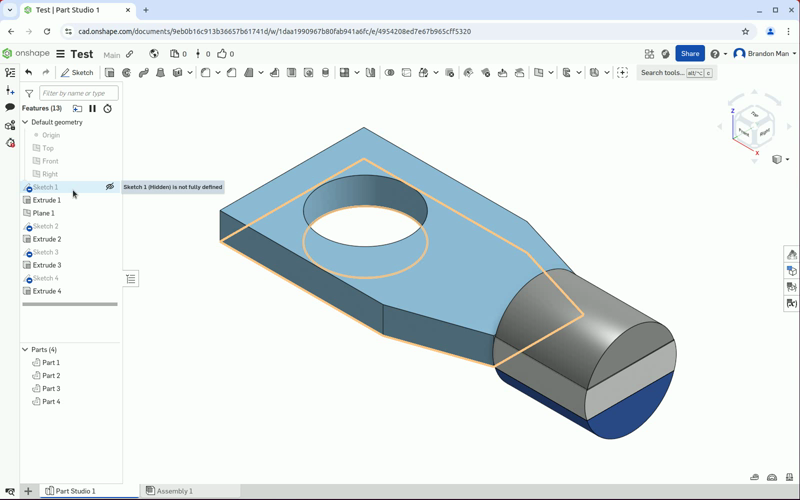
click(73, 189)